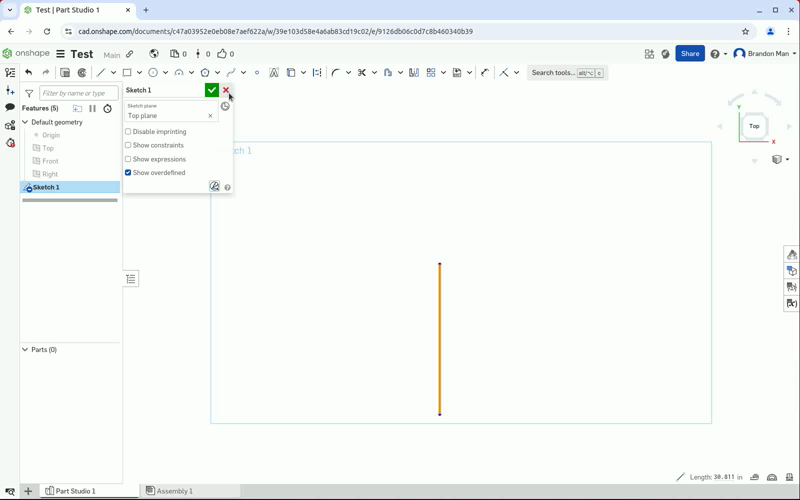
key(shift+h)
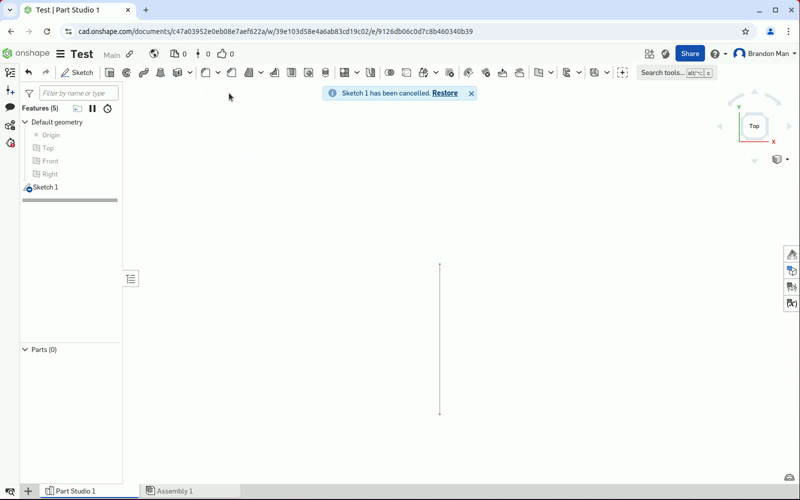
key(shift+s)
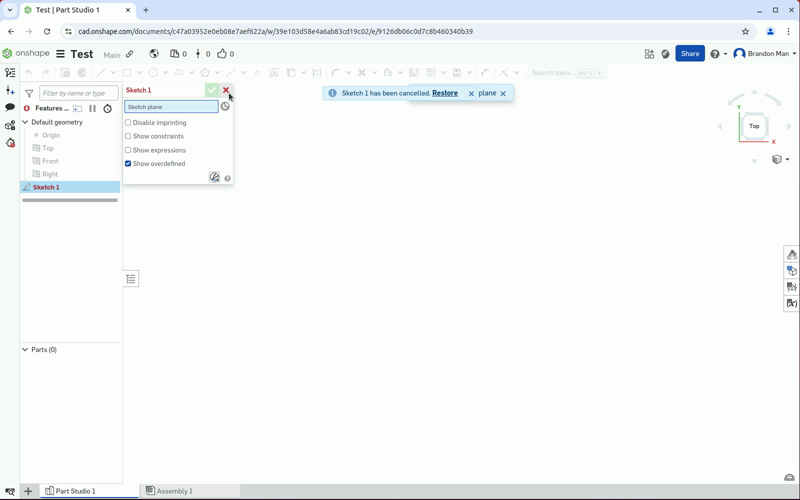
mouse_move(73, 150)
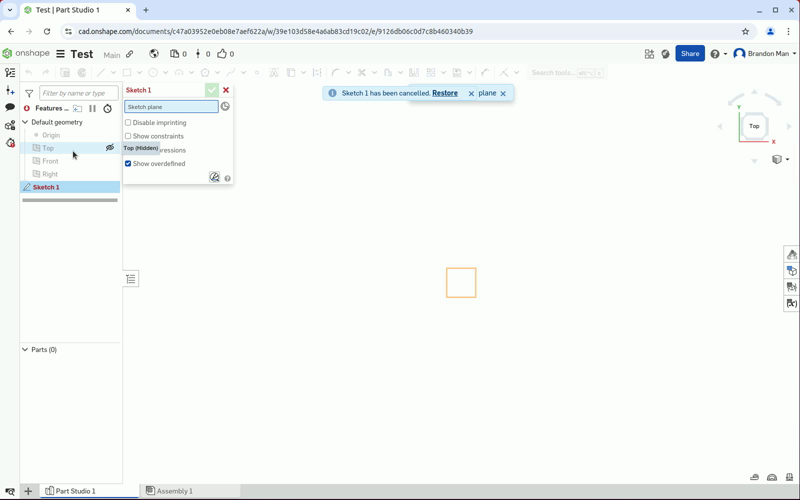
click(73, 150)
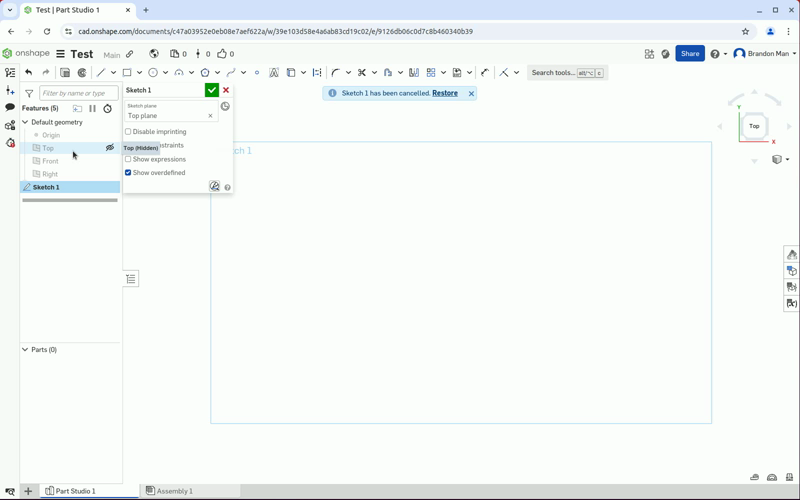
mouse_move(73, 352)
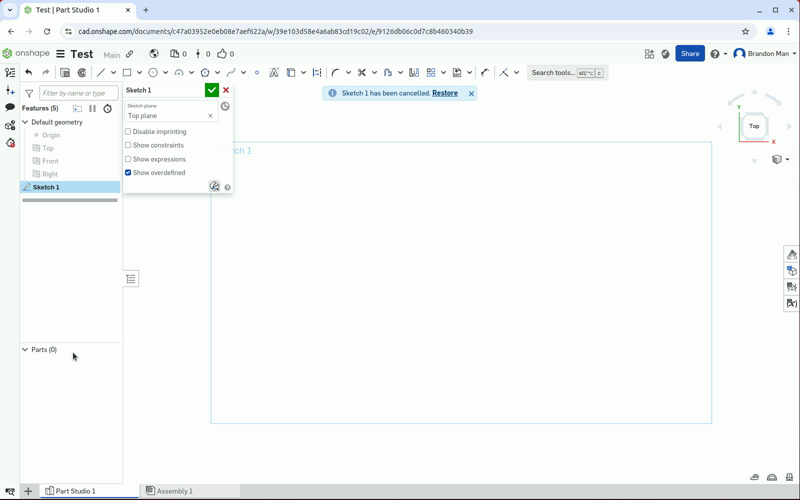
key(y)
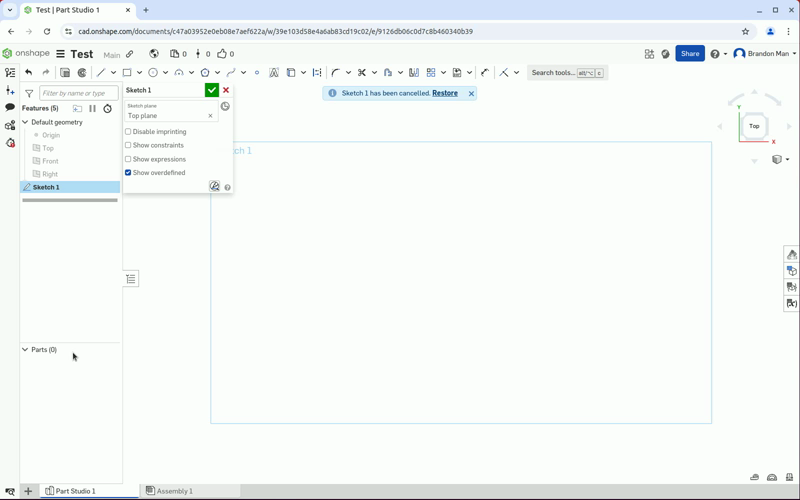
key(l)
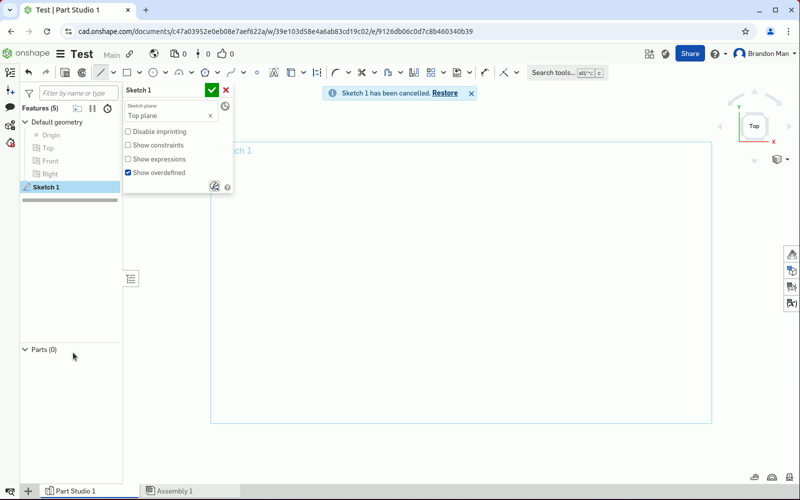
key_down(shift)
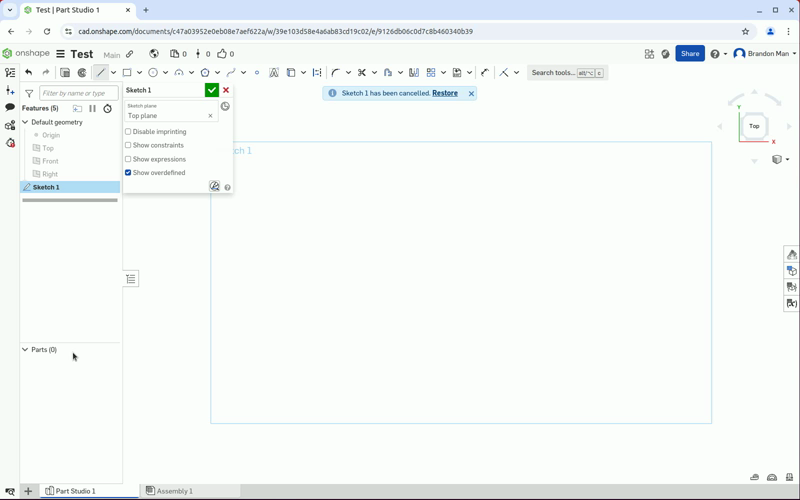
mouse_move(417, 346)
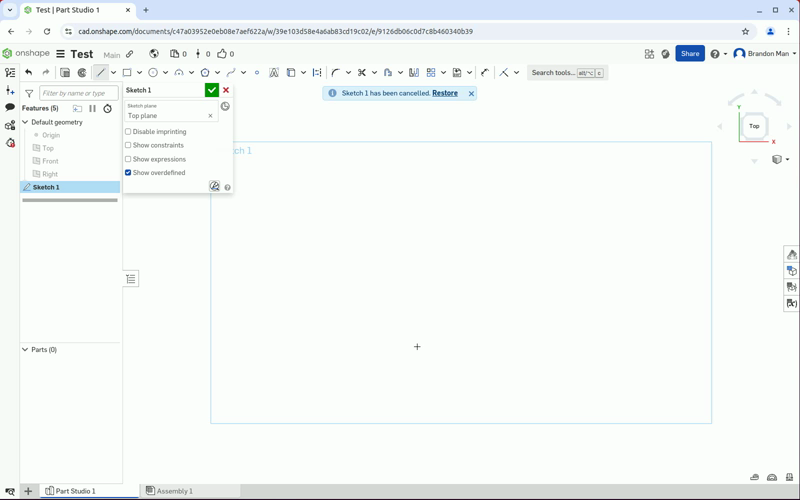
click(417, 346)
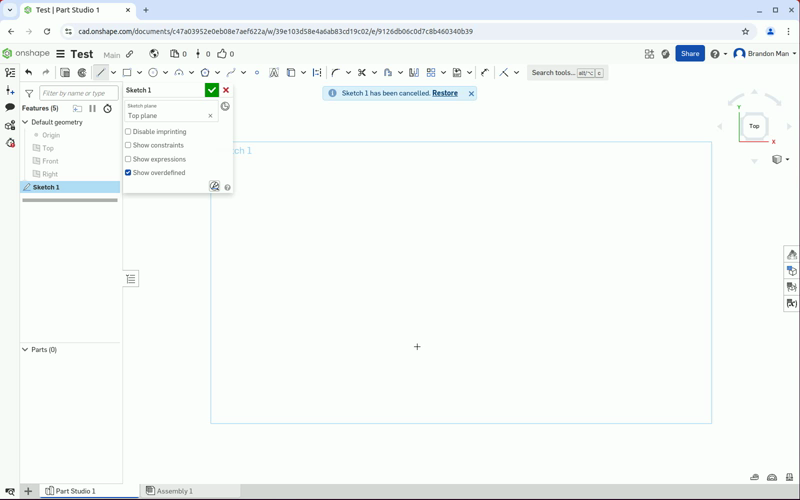
key_up(shift)
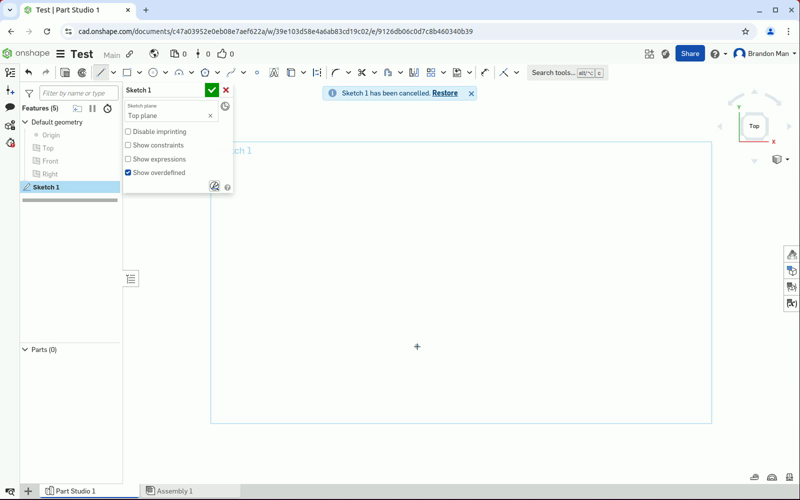
key_down(shift)
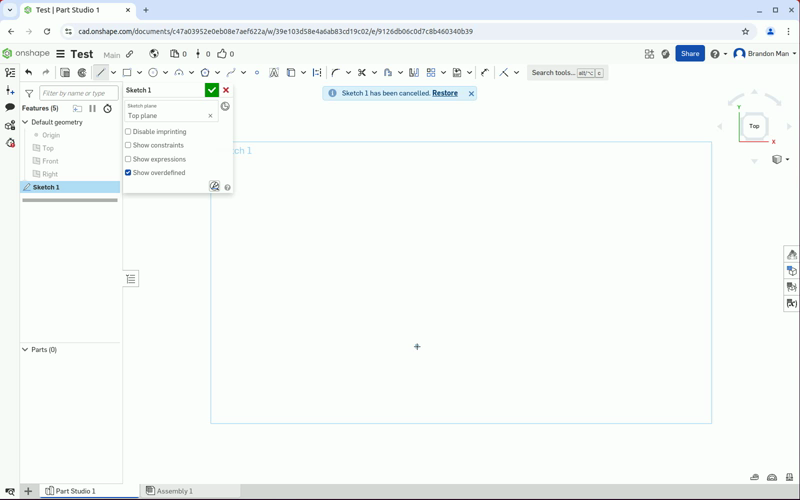
mouse_move(447, 346)
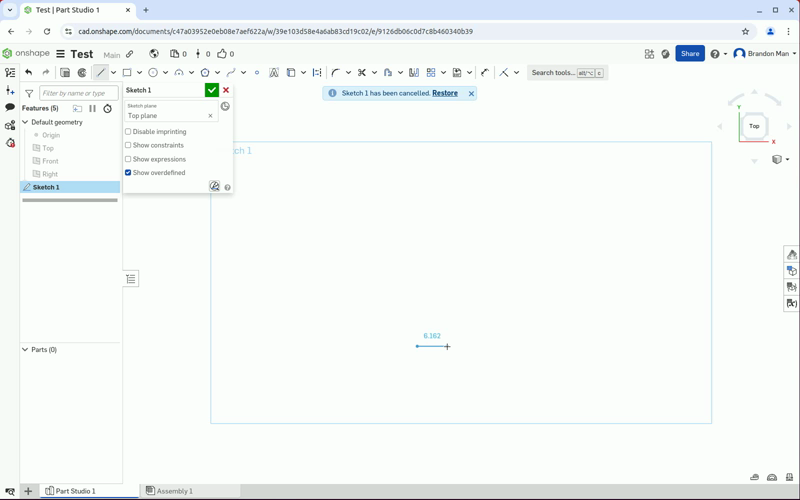
mouse_move(449, 346)
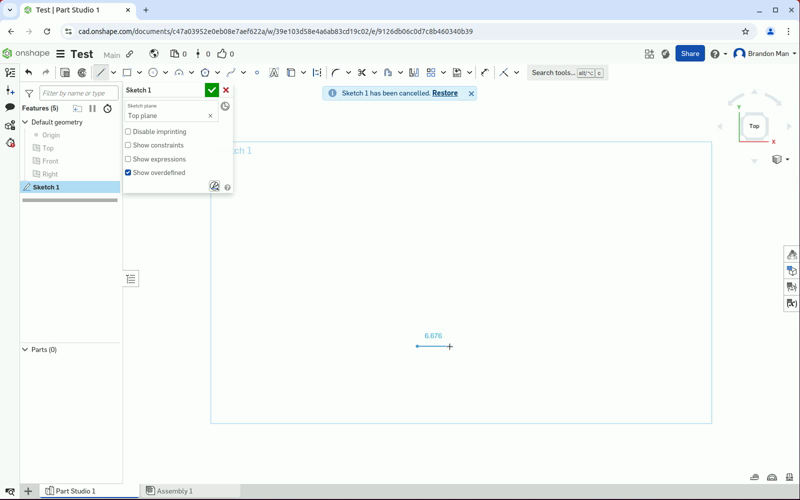
click(449, 346)
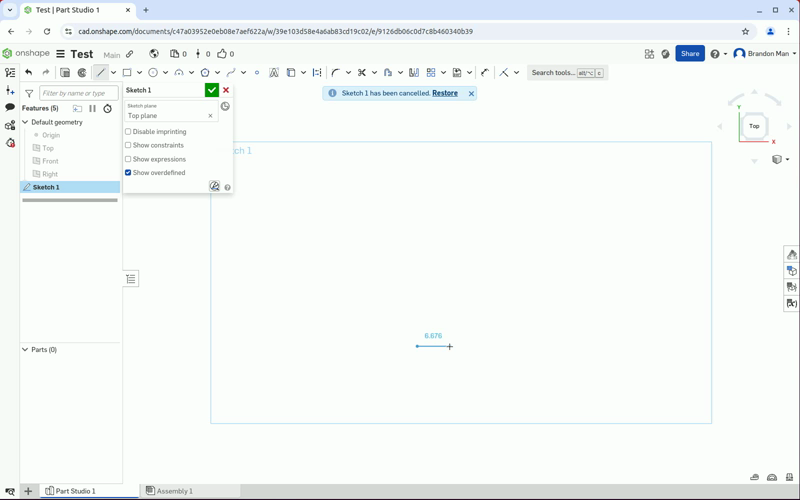
key_up(shift)
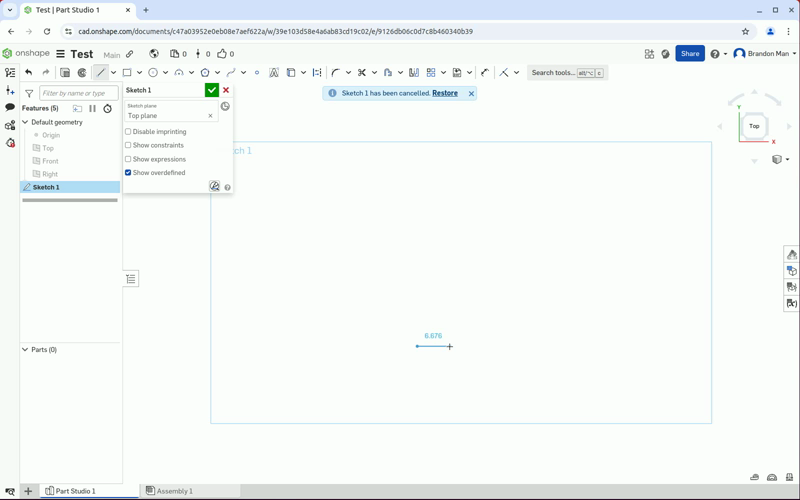
key_down(shift)
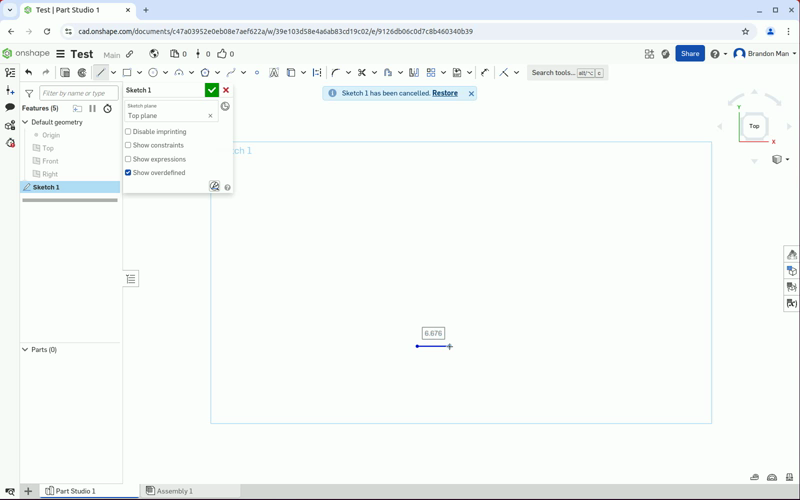
mouse_move(479, 346)
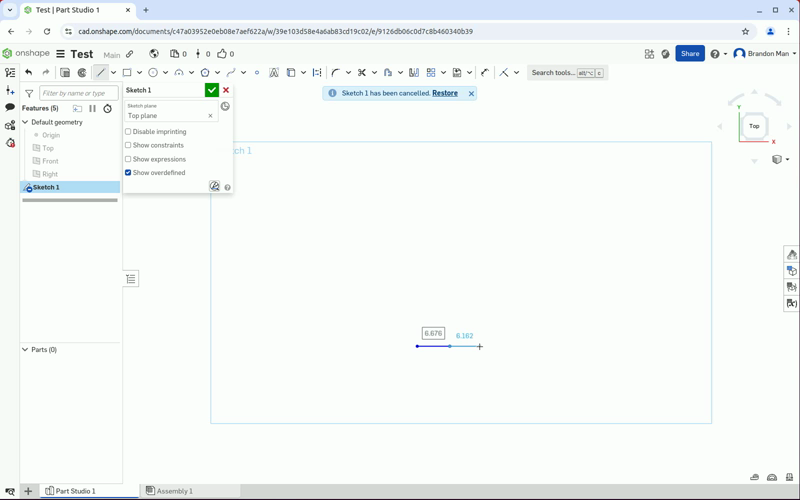
mouse_move(471, 346)
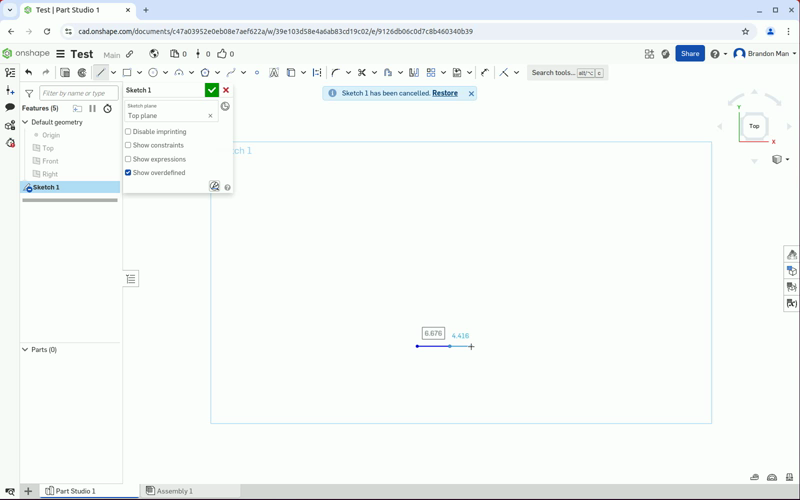
click(471, 346)
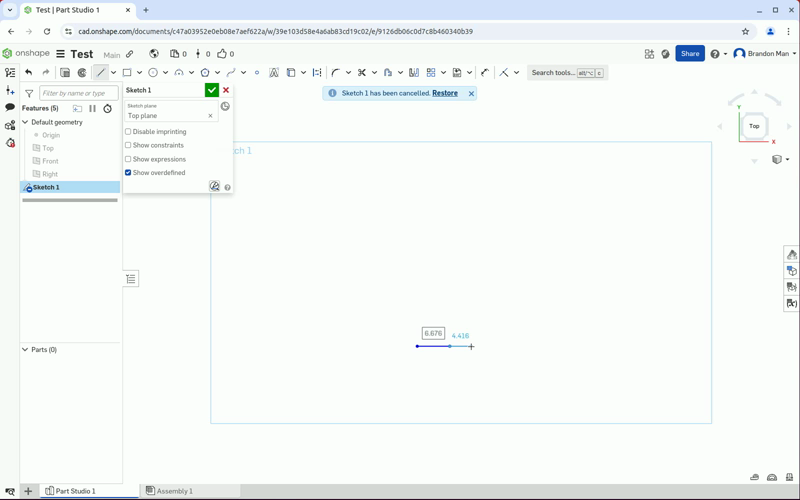
key_up(shift)
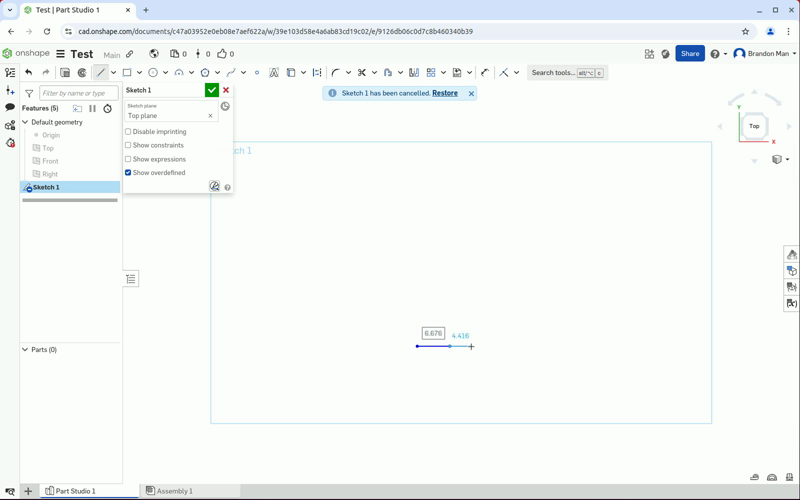
key_down(shift)
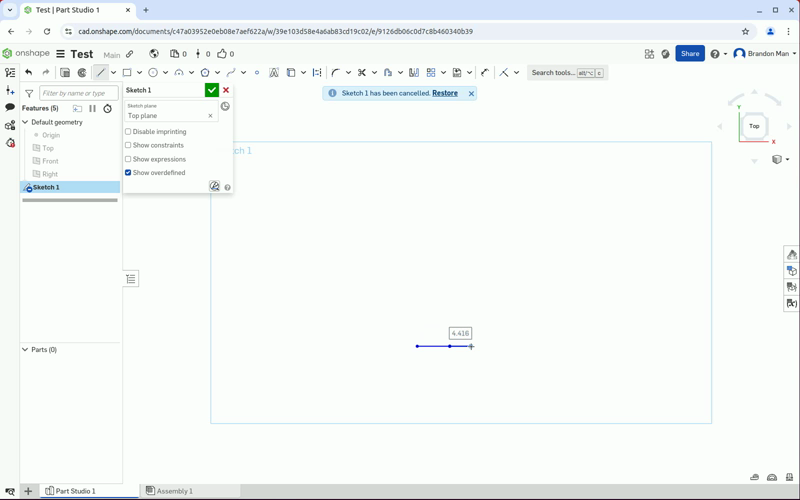
mouse_move(501, 346)
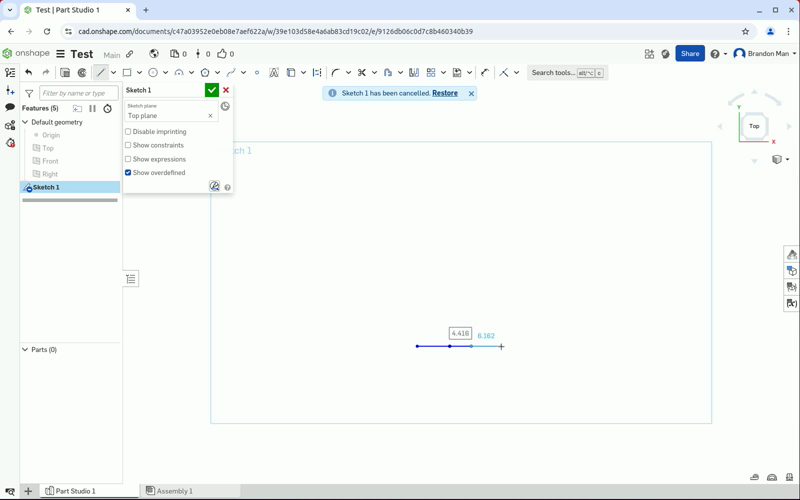
mouse_move(503, 346)
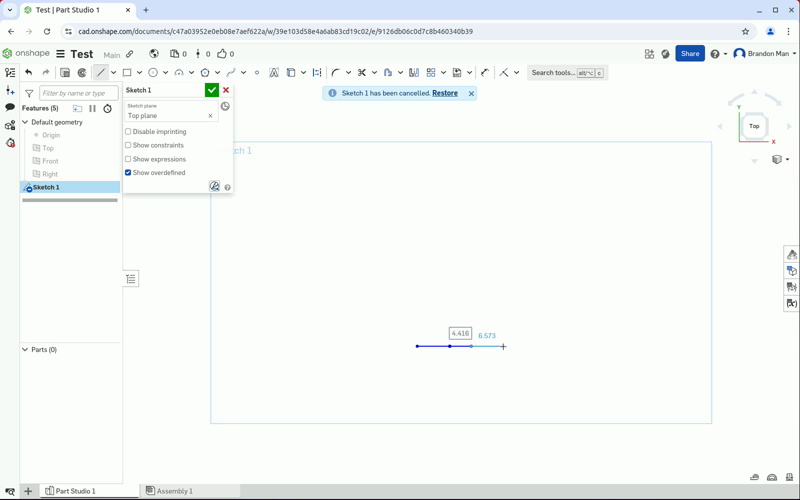
click(503, 346)
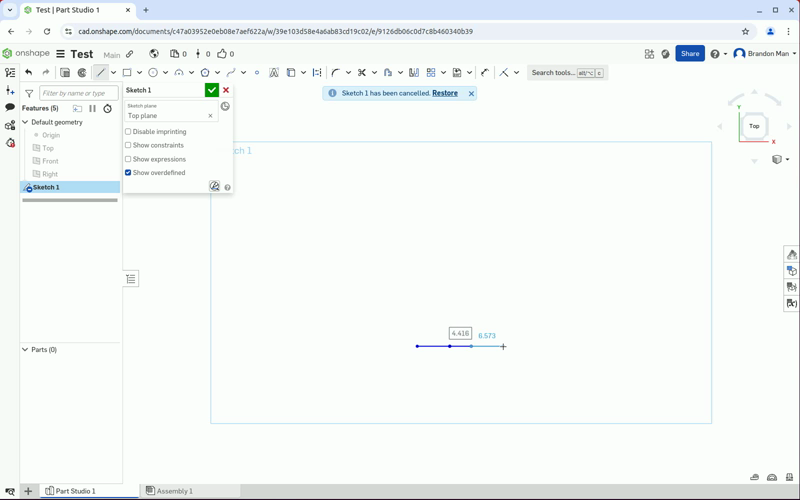
key_up(shift)
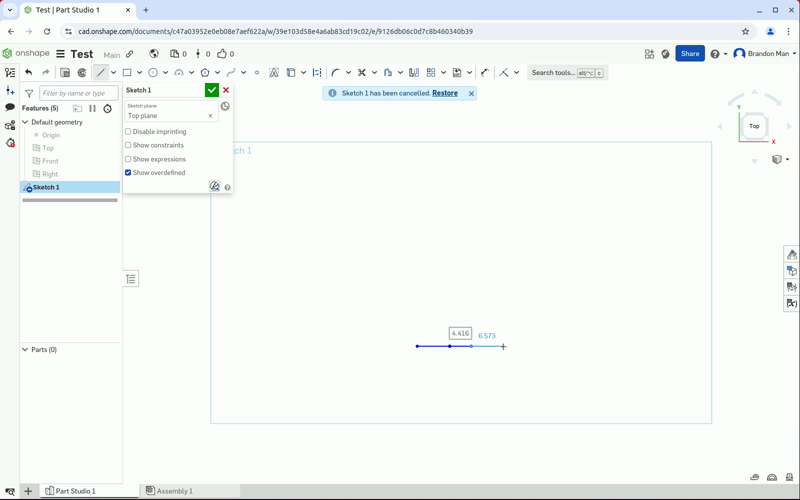
key_down(shift)
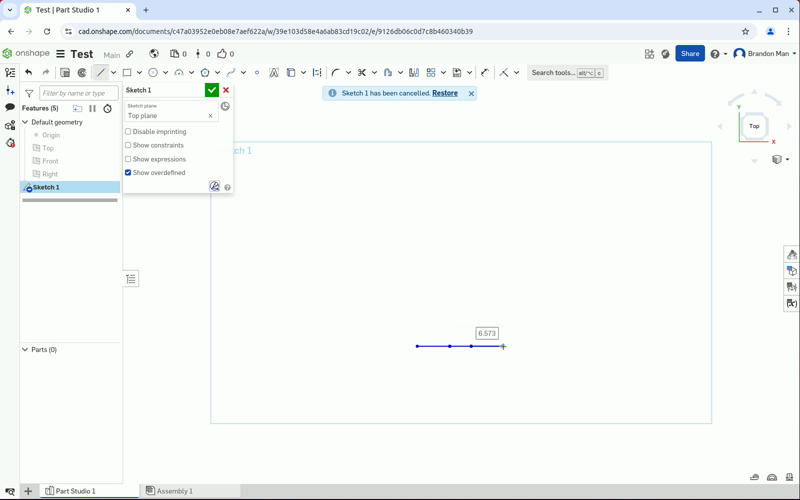
mouse_move(503, 218)
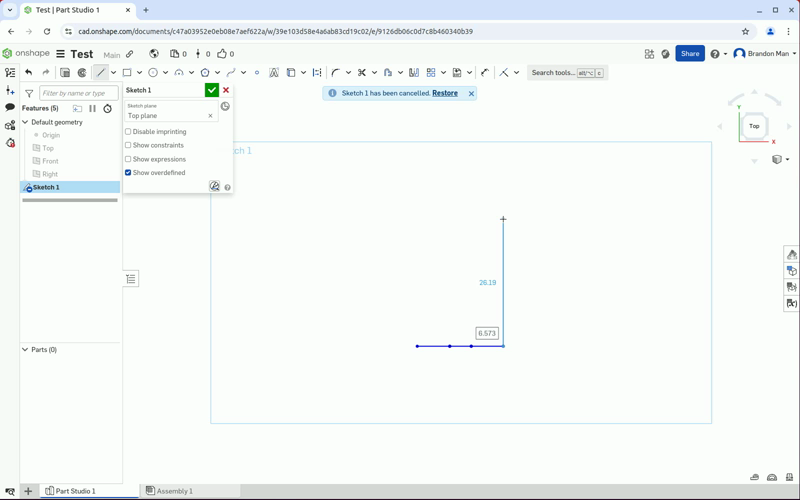
click(503, 218)
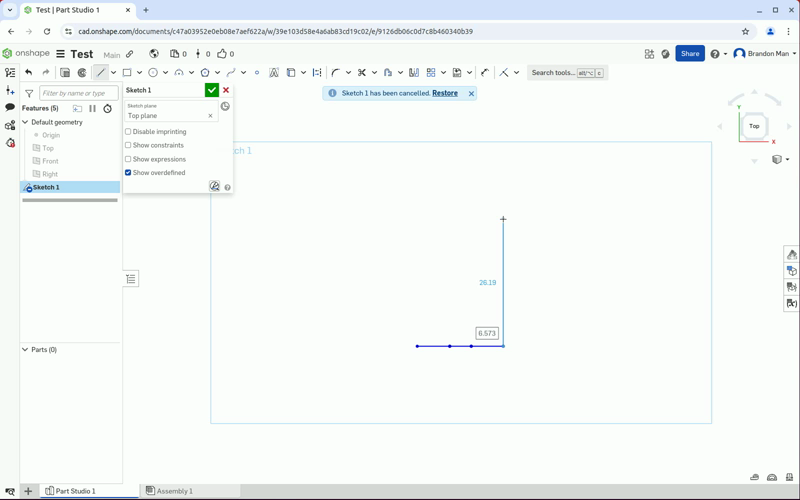
key_up(shift)
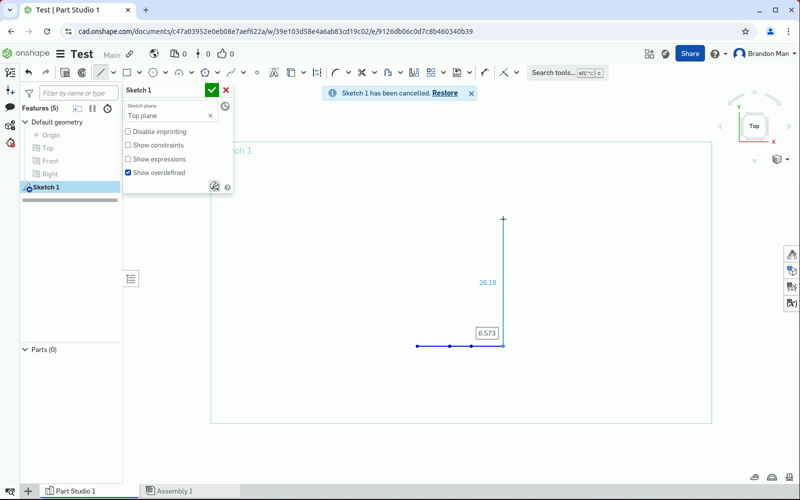
key_down(shift)
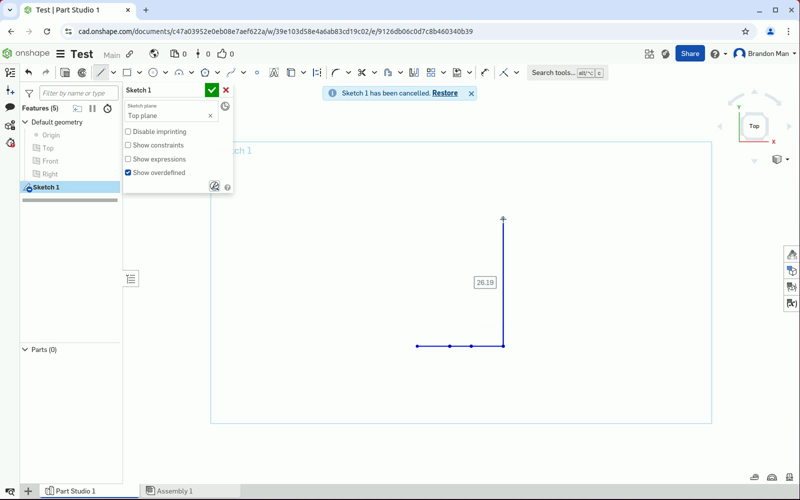
mouse_move(533, 218)
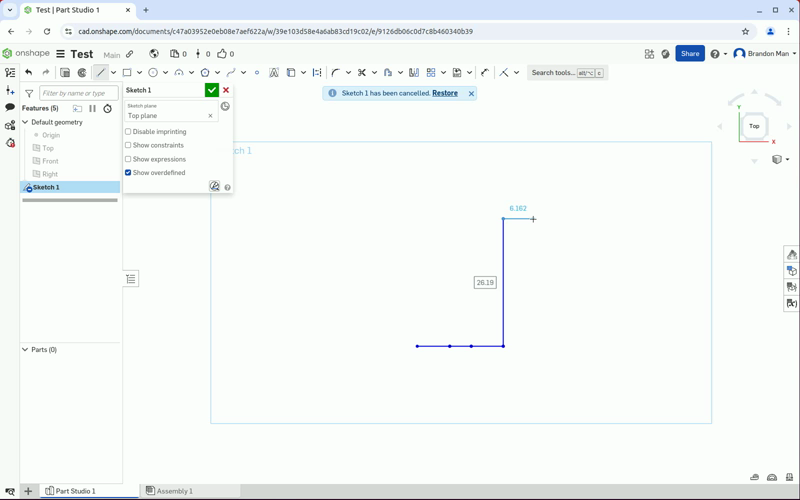
mouse_move(471, 218)
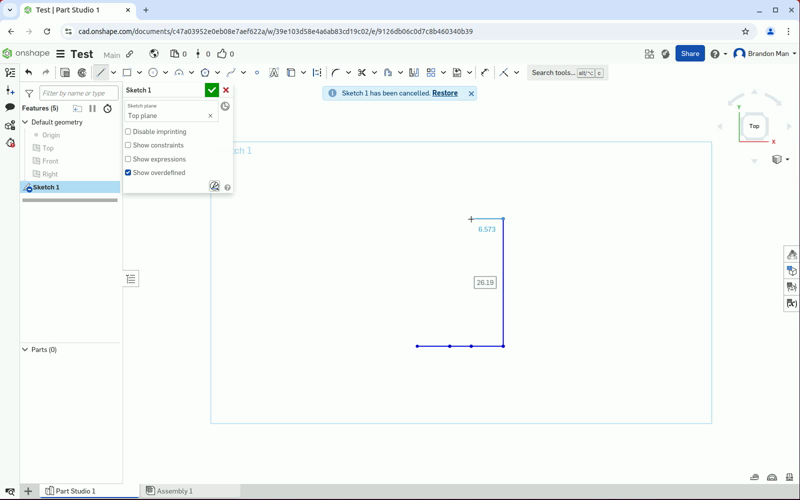
click(471, 218)
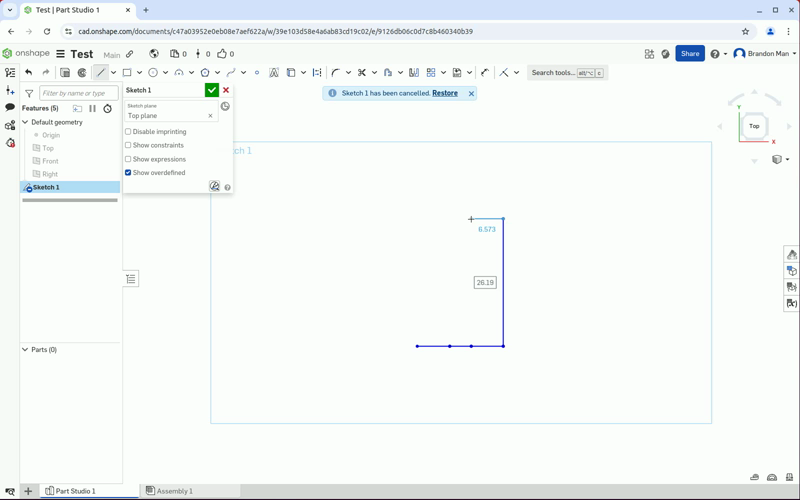
key_up(shift)
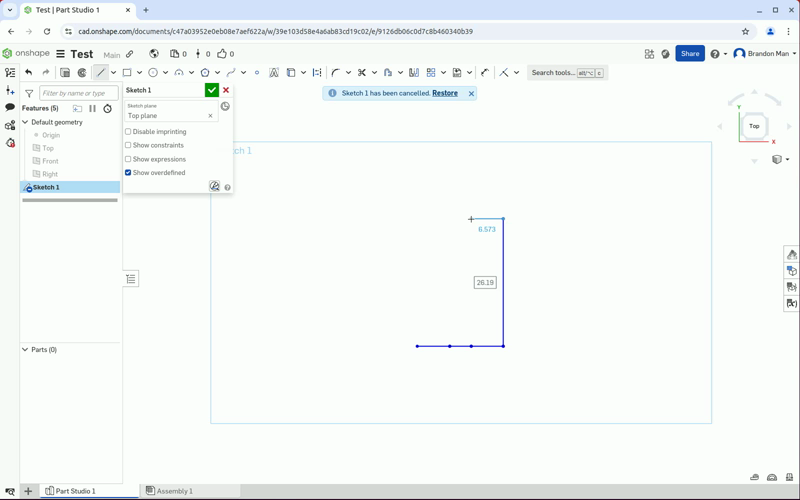
key_down(shift)
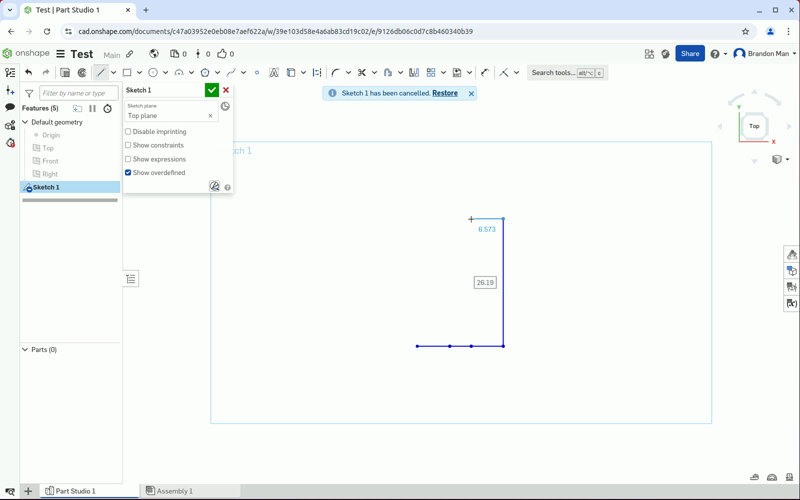
mouse_move(501, 218)
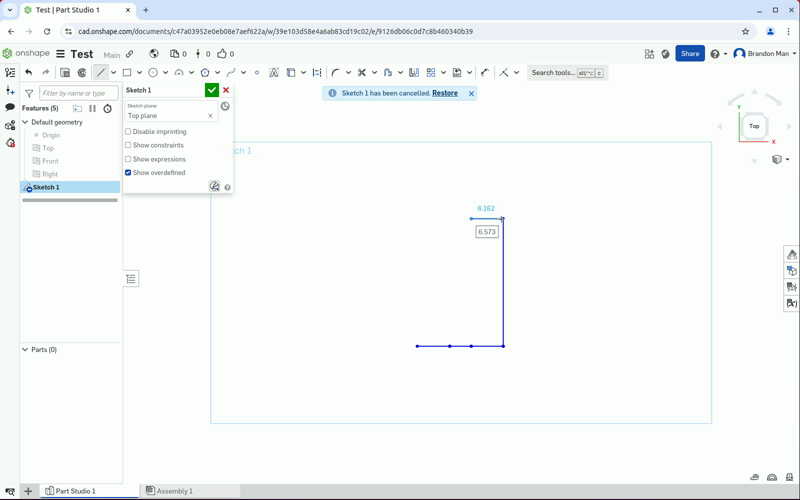
mouse_move(449, 218)
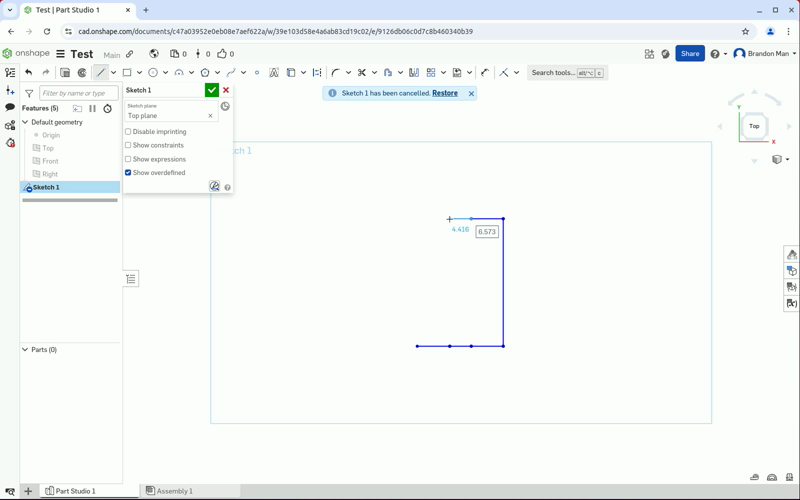
click(449, 218)
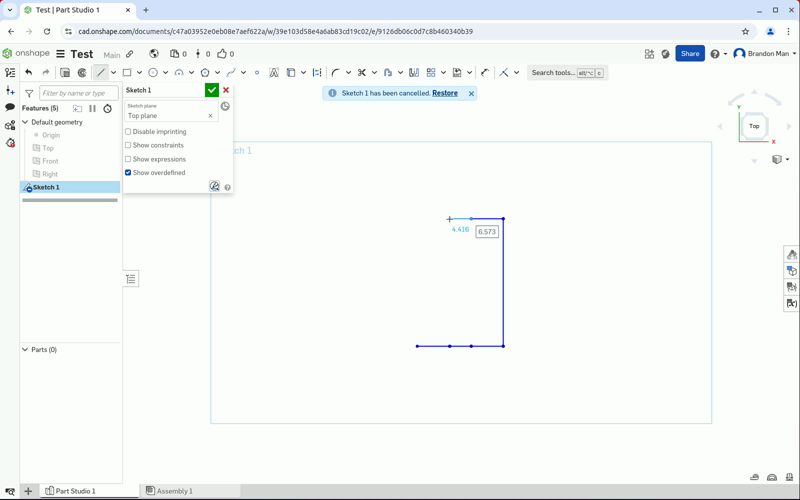
key_up(shift)
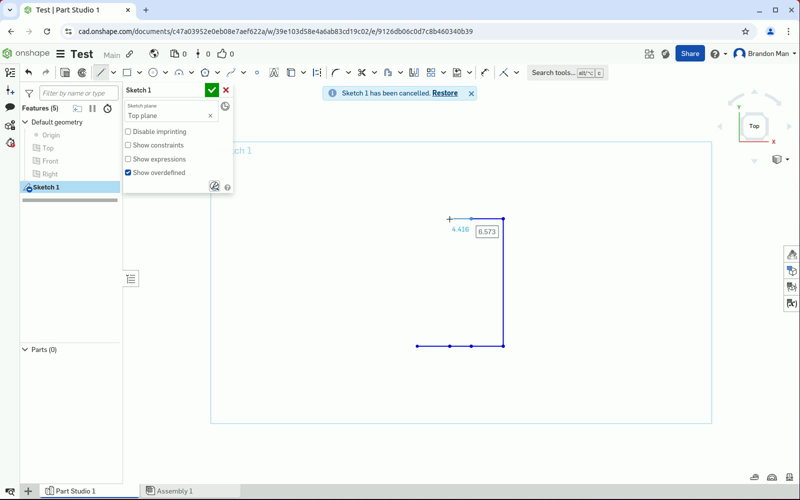
key_down(shift)
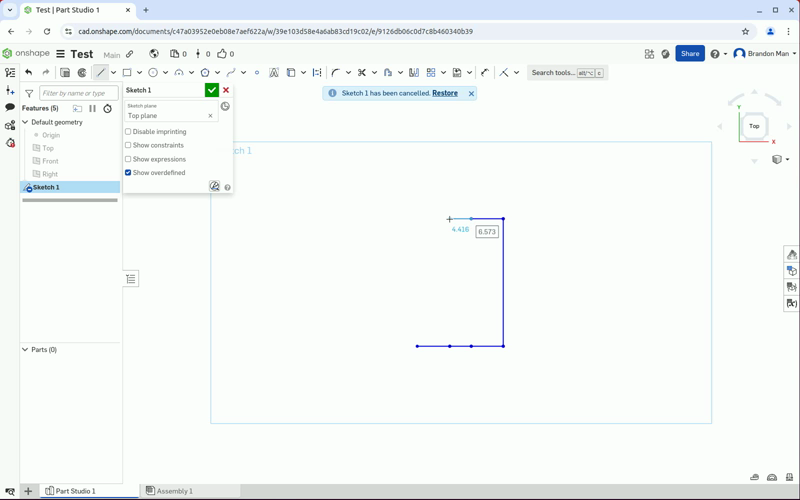
mouse_move(479, 218)
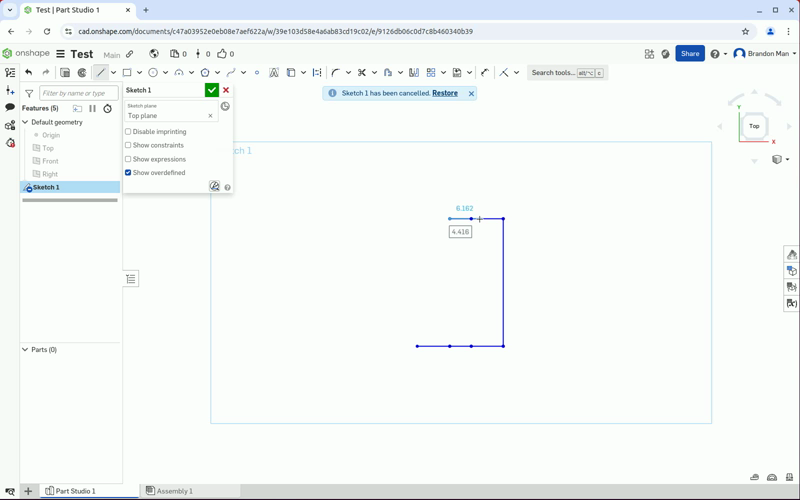
mouse_move(417, 218)
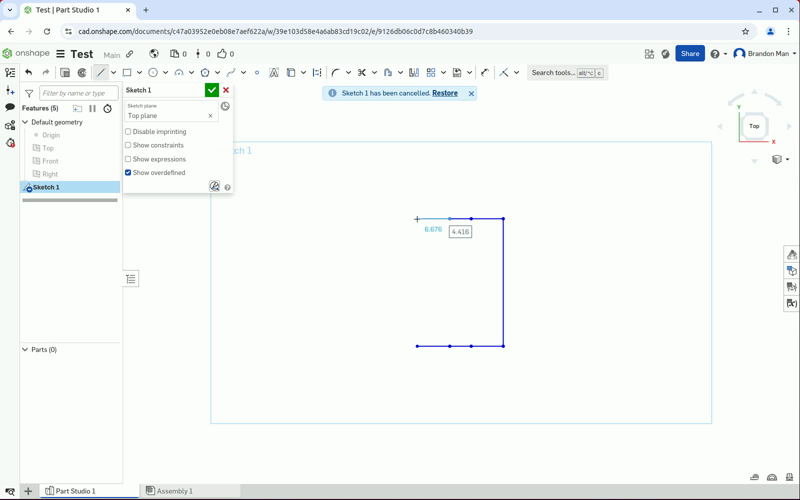
click(417, 218)
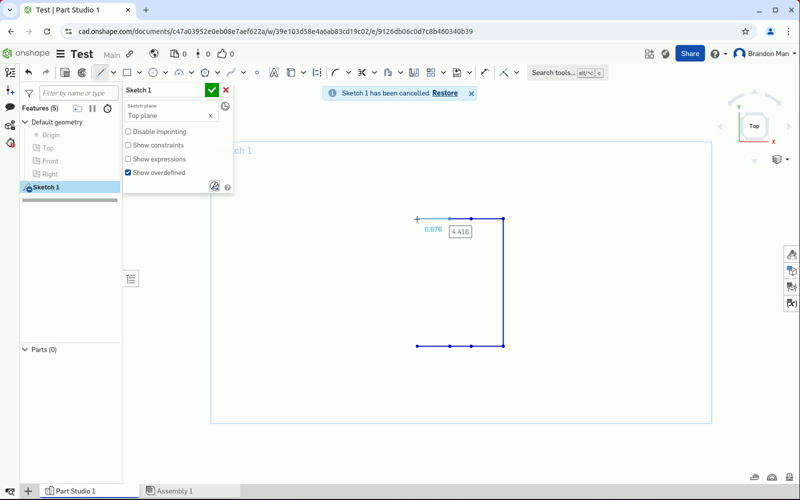
key_up(shift)
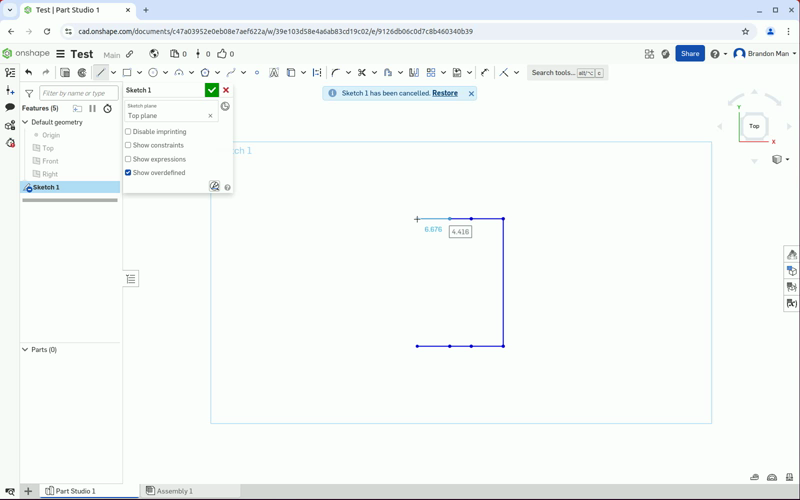
key_down(shift)
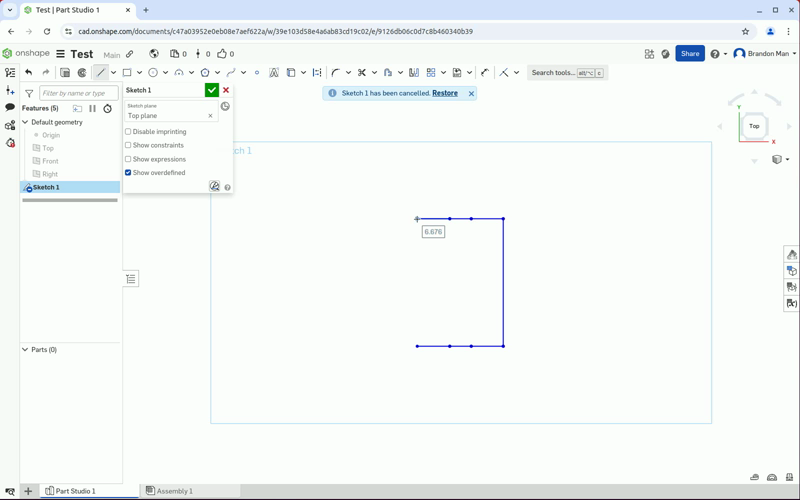
mouse_move(417, 346)
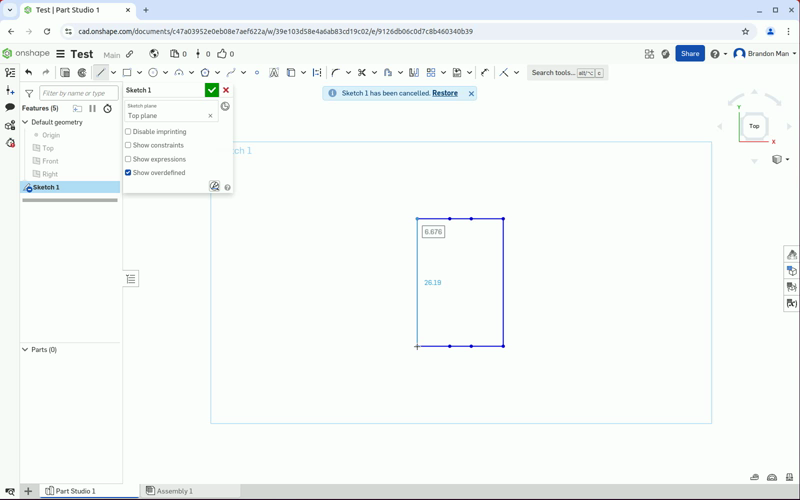
key_up(shift)
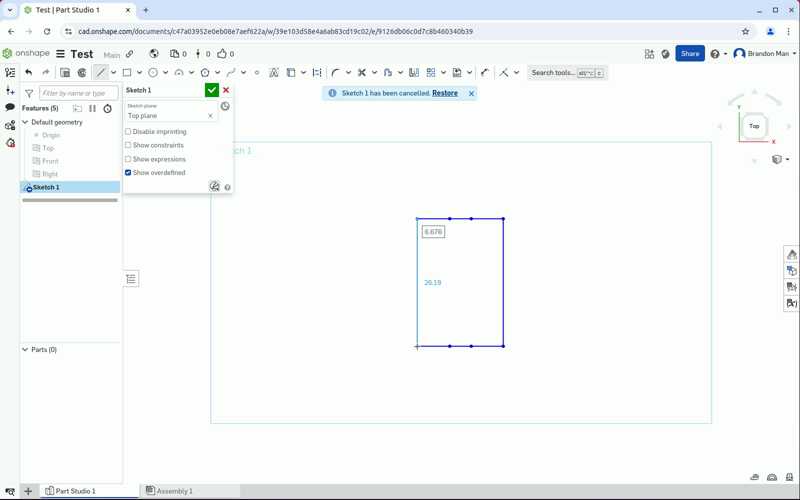
click(417, 346)
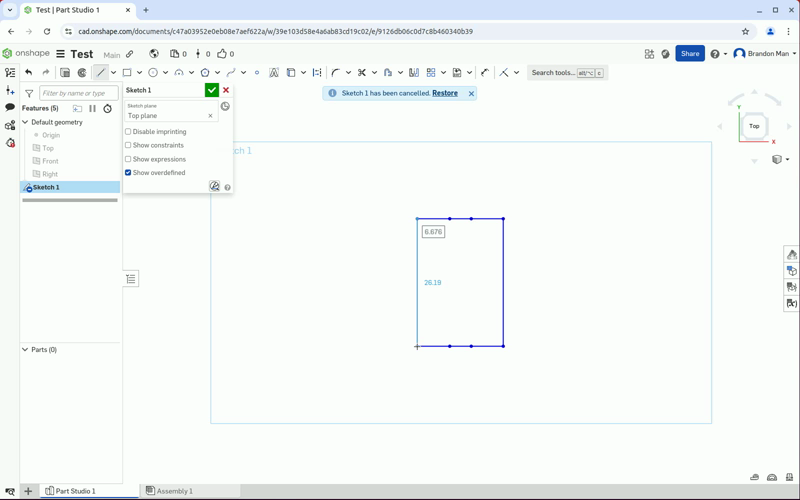
key(esc)
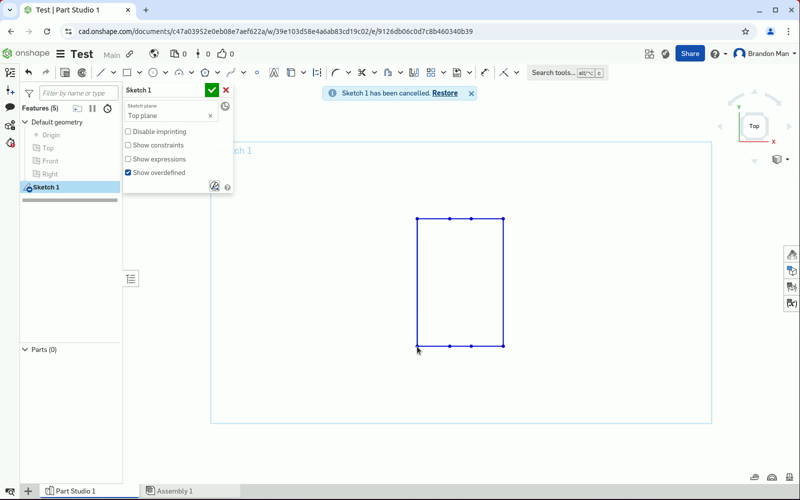
mouse_move(444, 326)
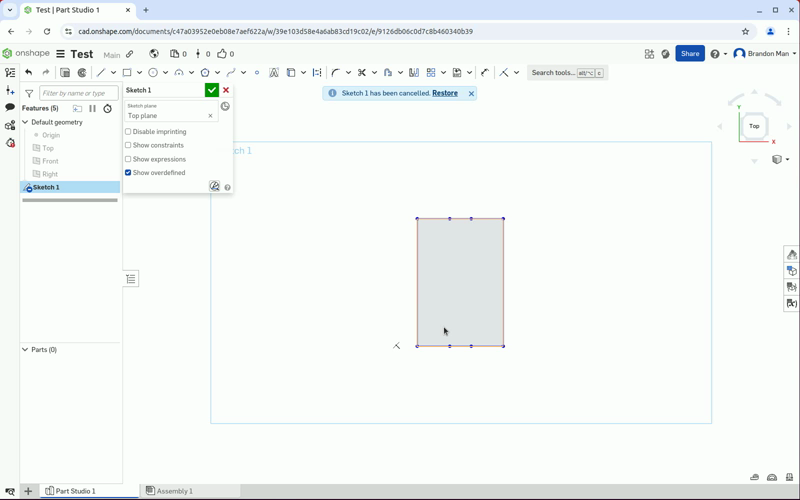
click(444, 326)
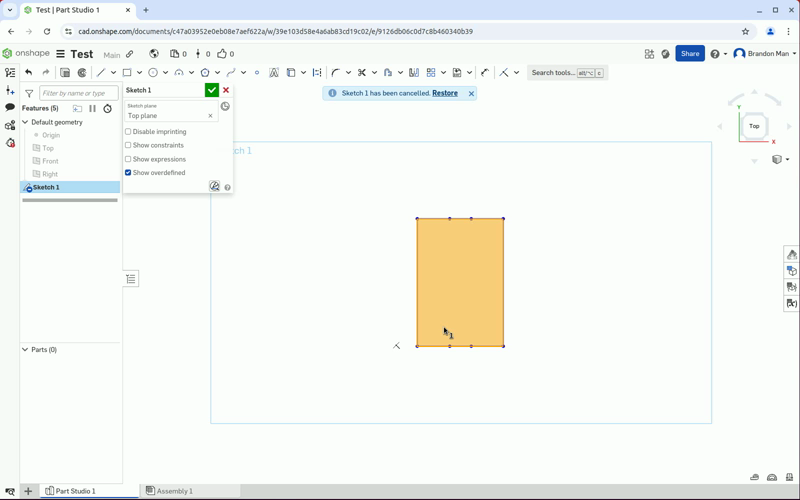
mouse_move(73, 352)
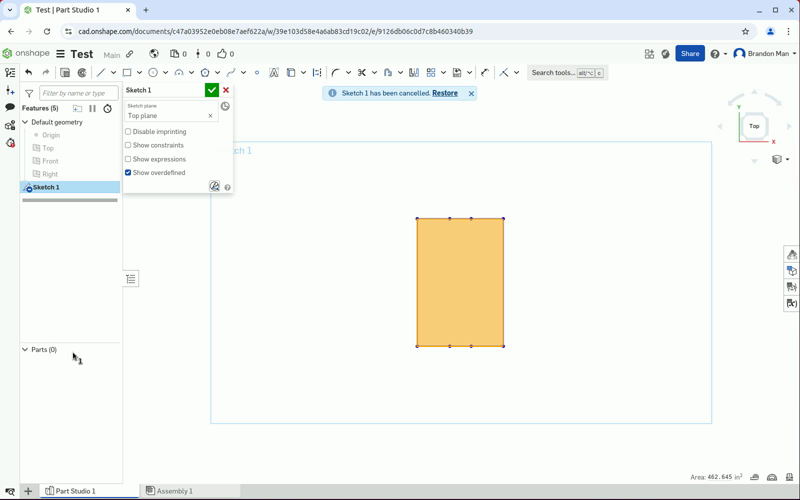
key(shift+y)
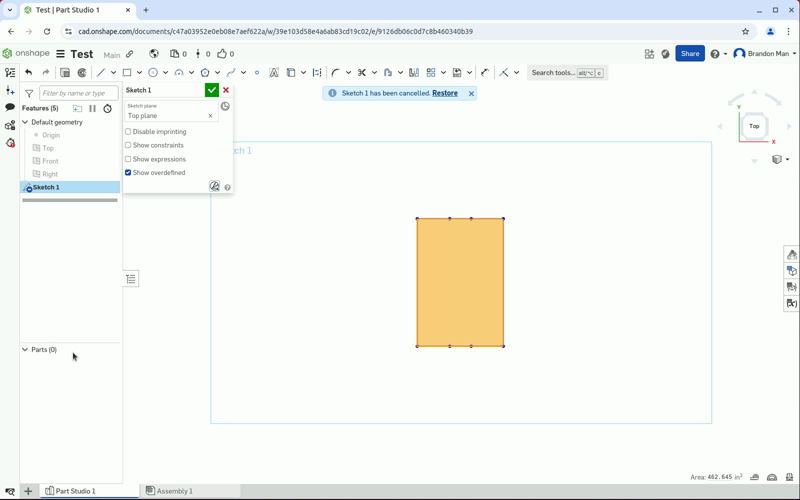
key(shift+e)
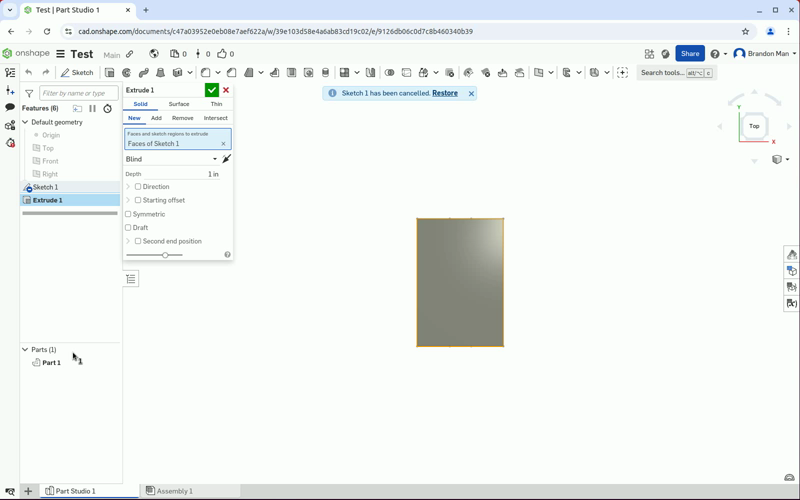
mouse_move(143, 106)
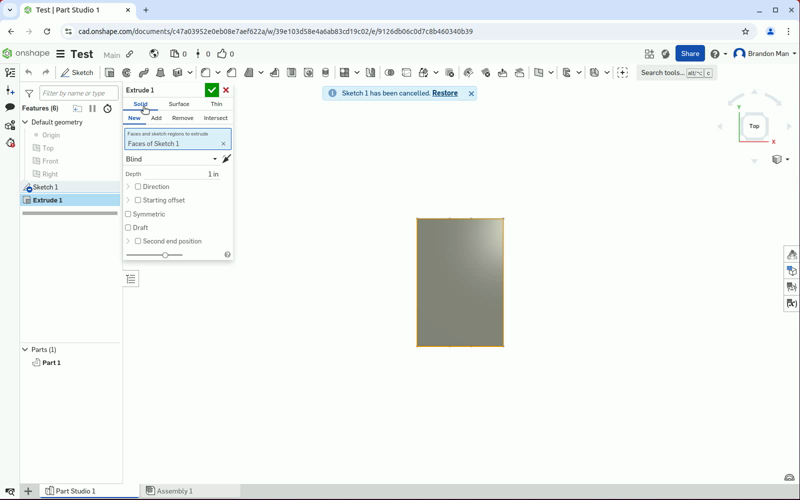
click(143, 106)
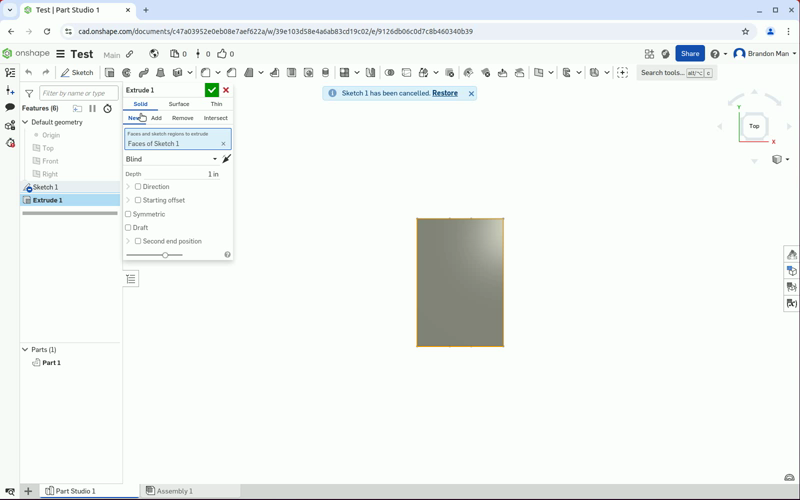
mouse_move(137, 120)
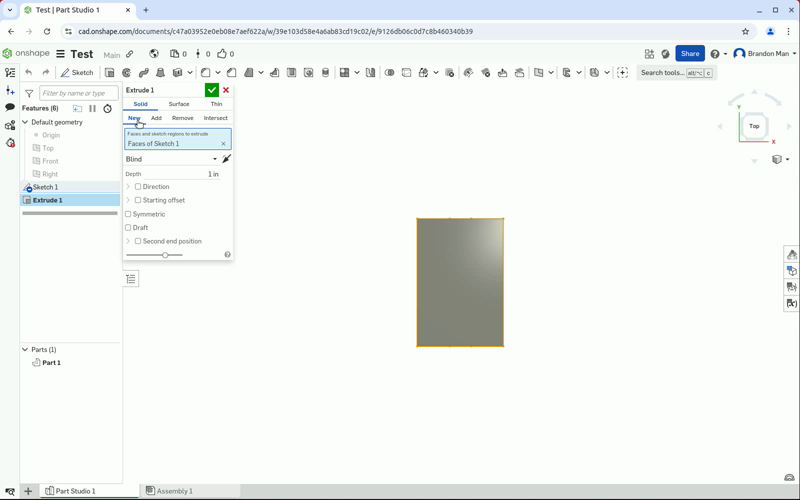
click(137, 120)
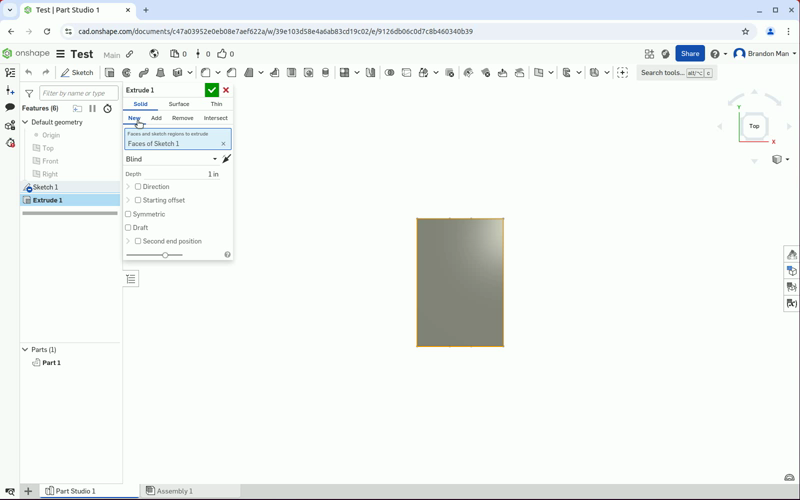
key(tab, 4)
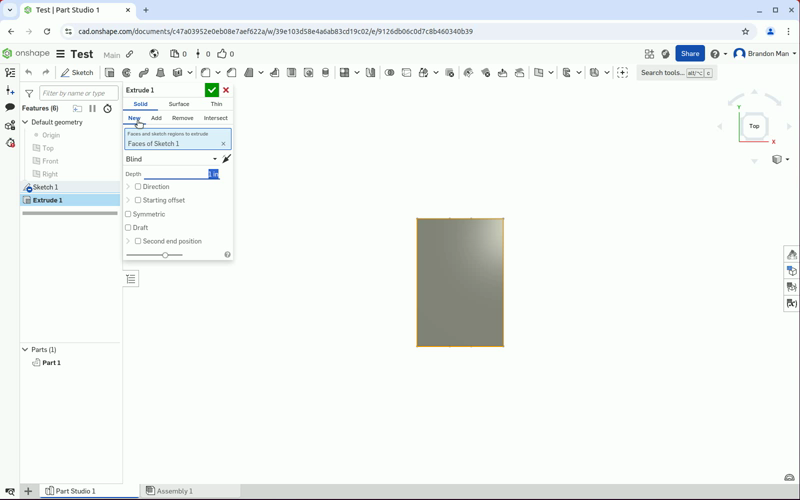
text(1.204)
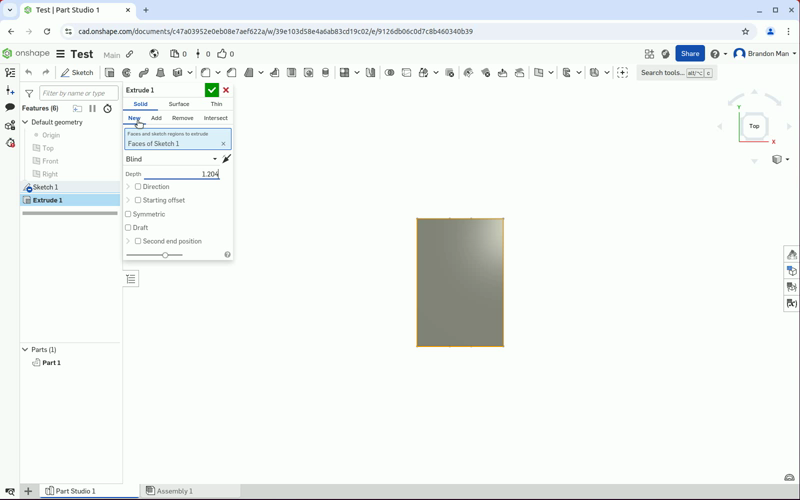
key(enter)
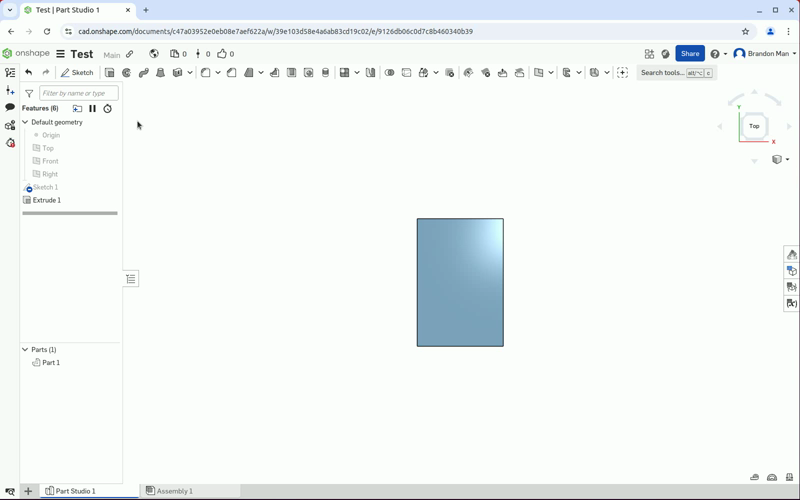
key(shift+h)
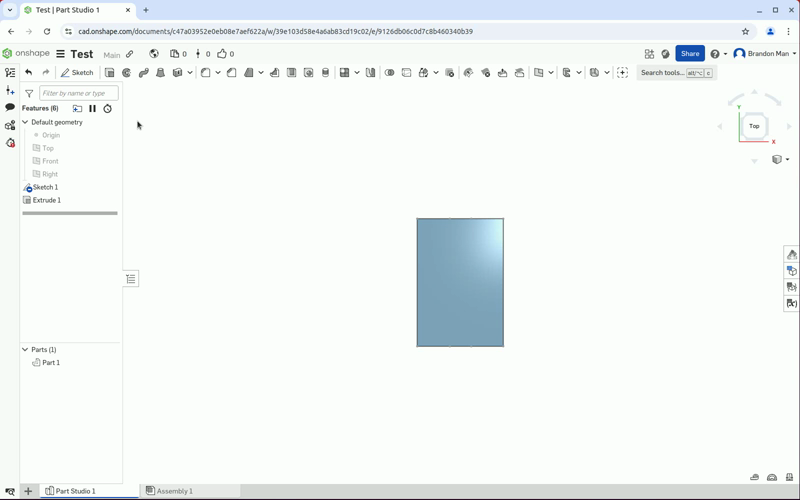
key(shift+h)
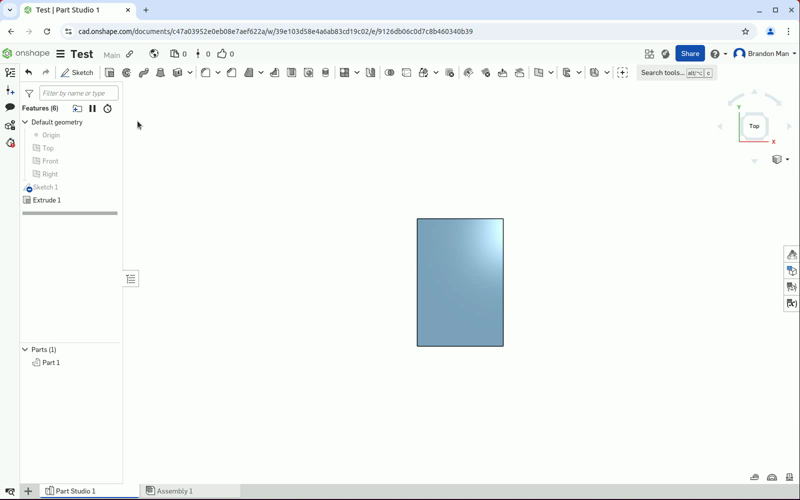
mouse_move(73, 189)
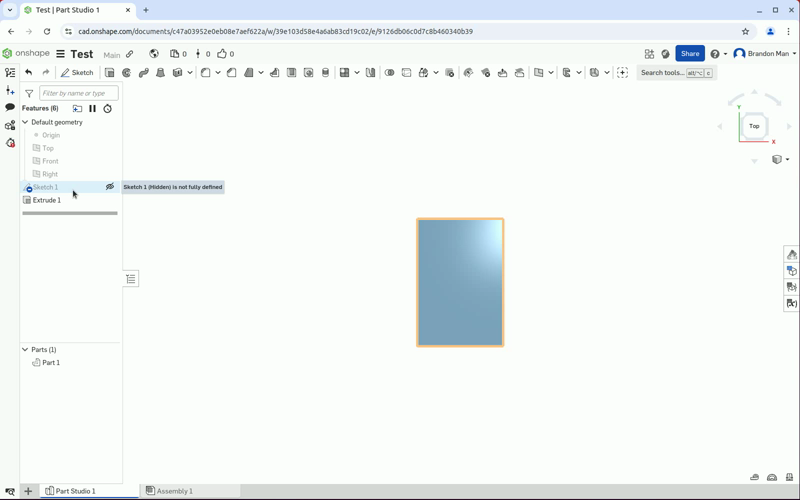
click(73, 189)
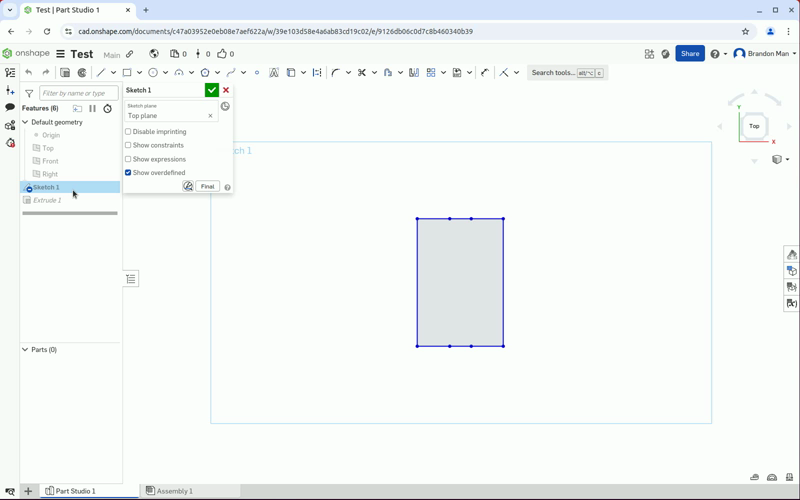
mouse_move(229, 92)
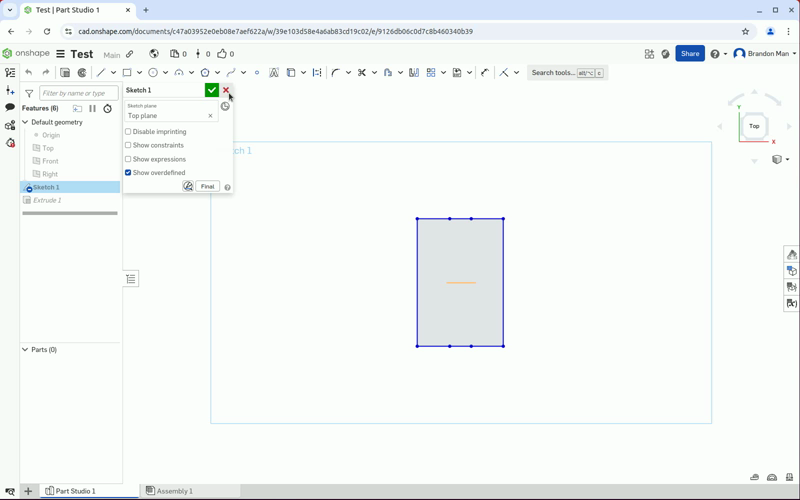
click(229, 92)
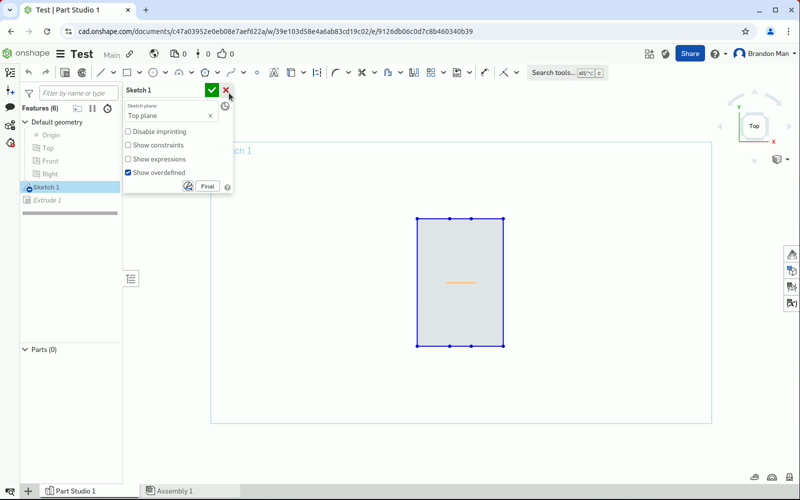
key(shift+s)
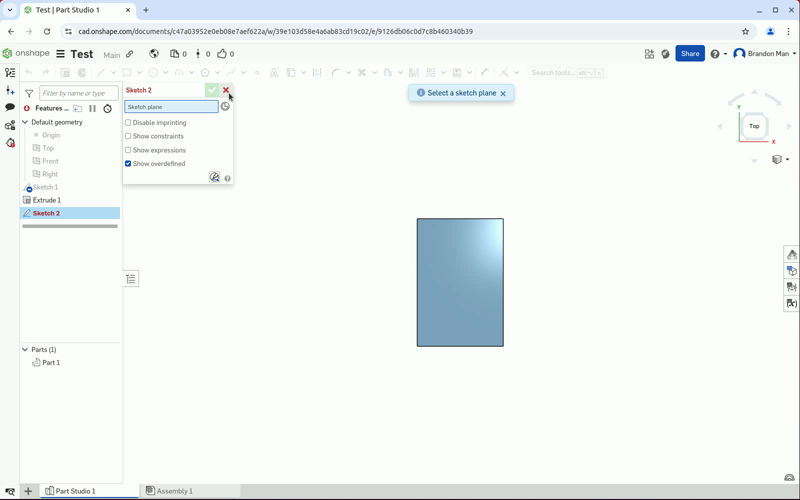
mouse_move(73, 150)
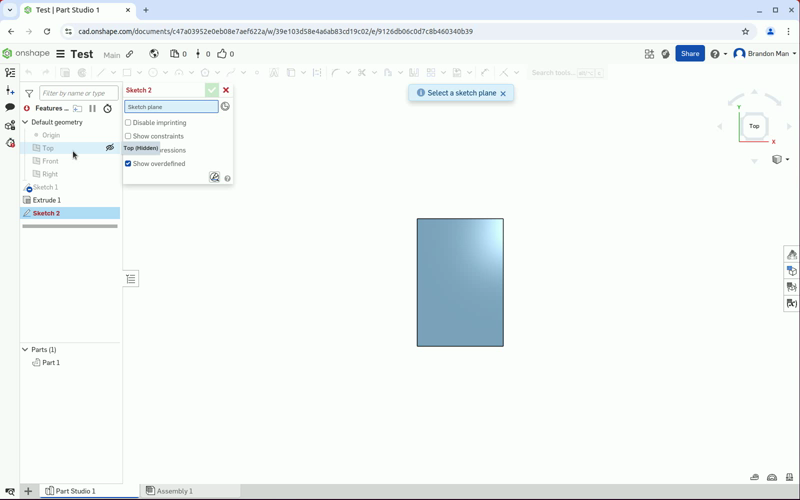
click(73, 150)
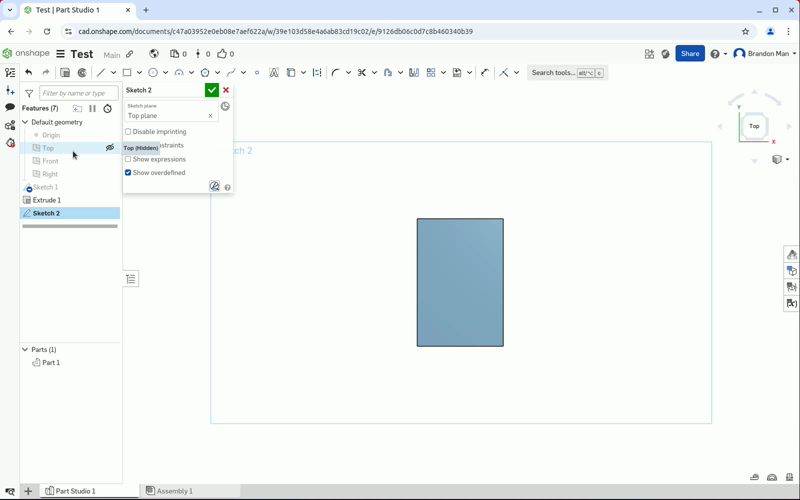
mouse_move(73, 352)
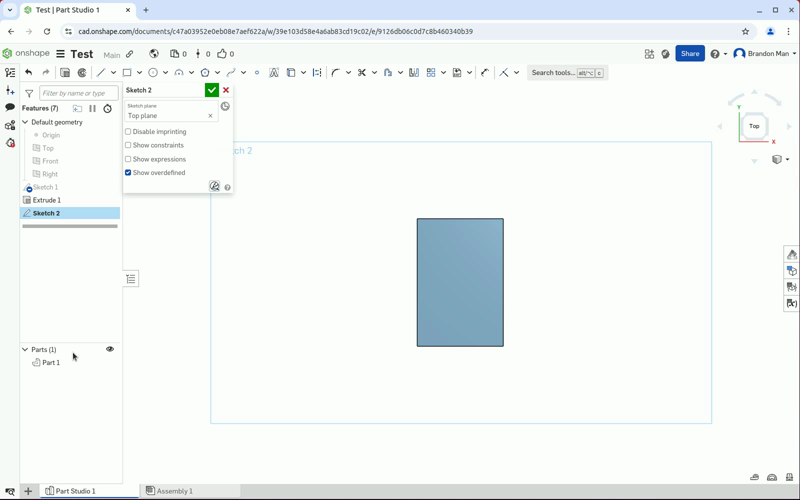
key(y)
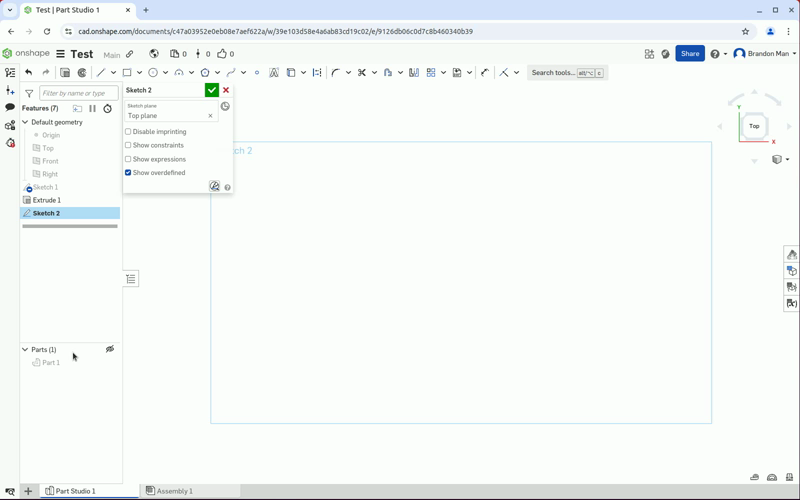
key(l)
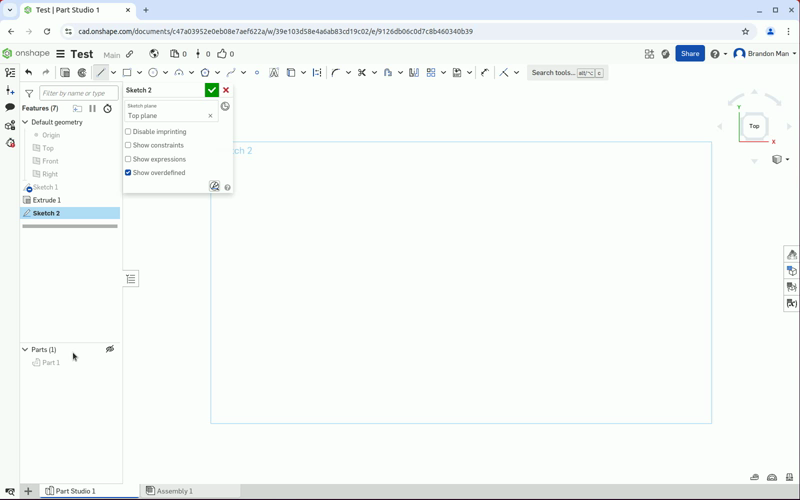
key_down(shift)
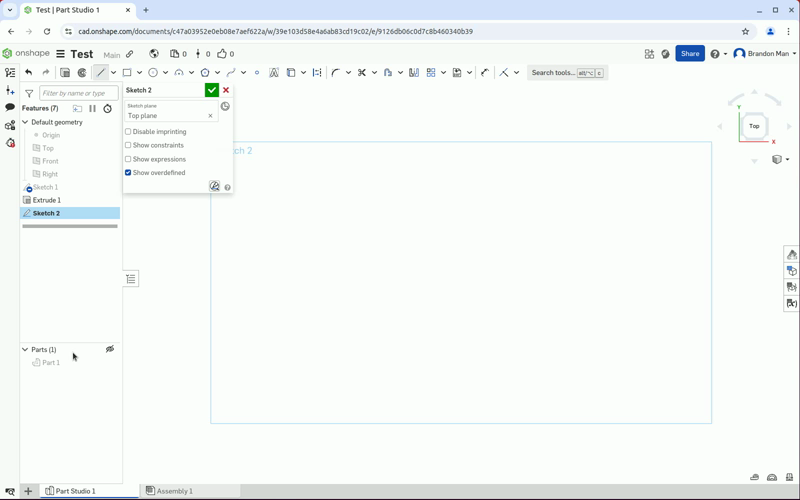
mouse_move(375, 395)
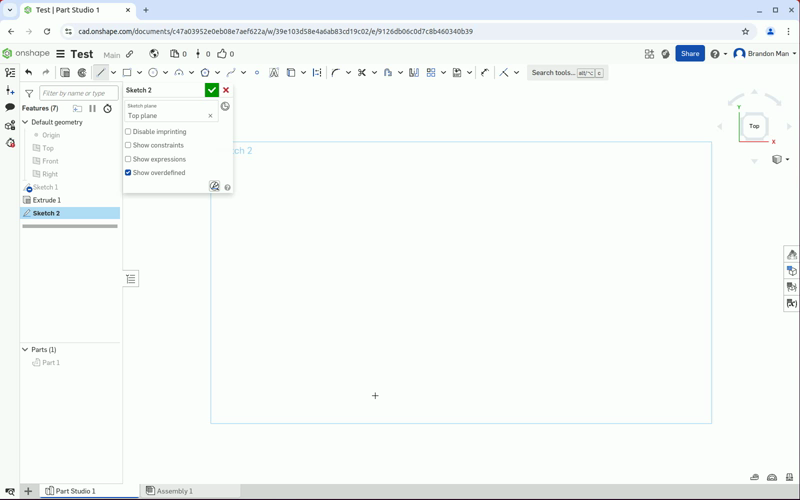
click(375, 395)
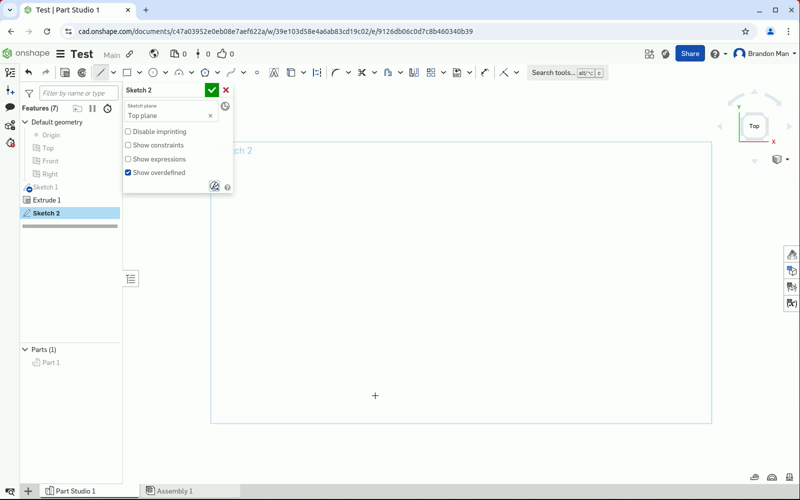
key_up(shift)
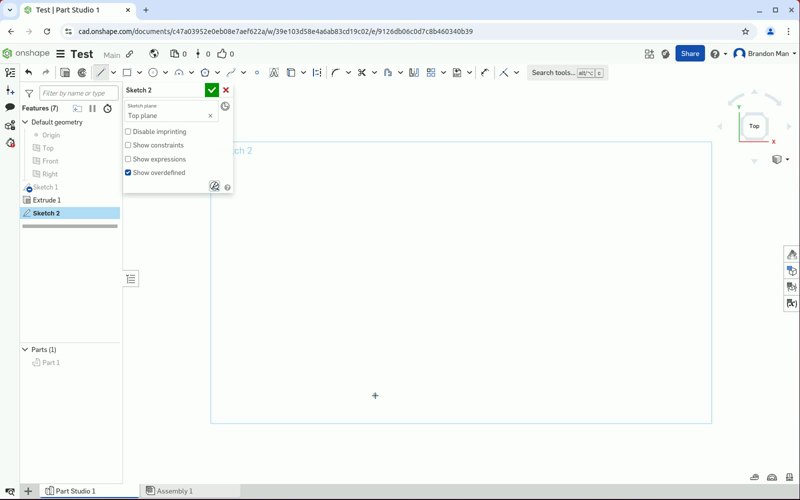
key_down(shift)
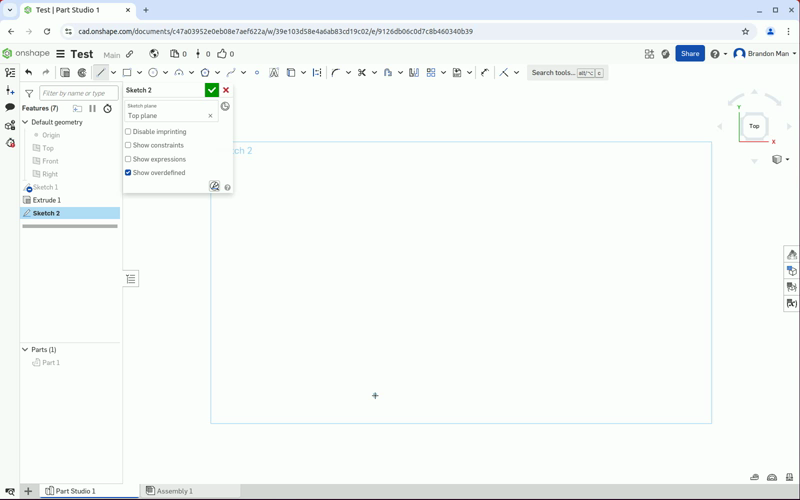
mouse_move(545, 395)
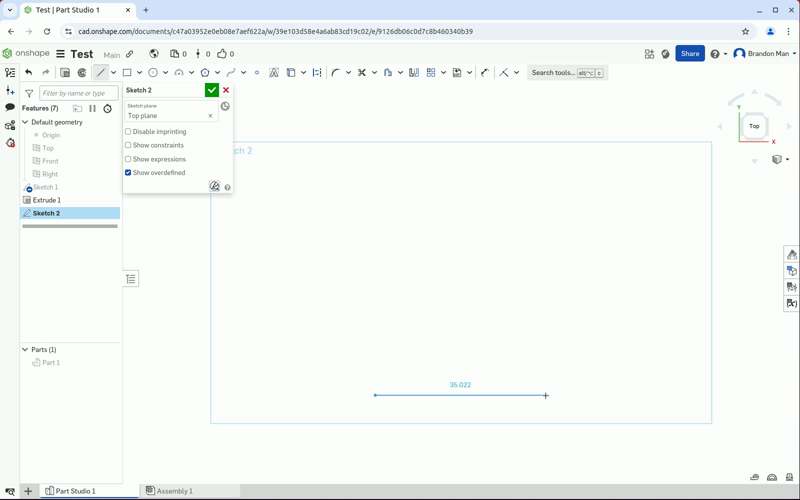
click(545, 395)
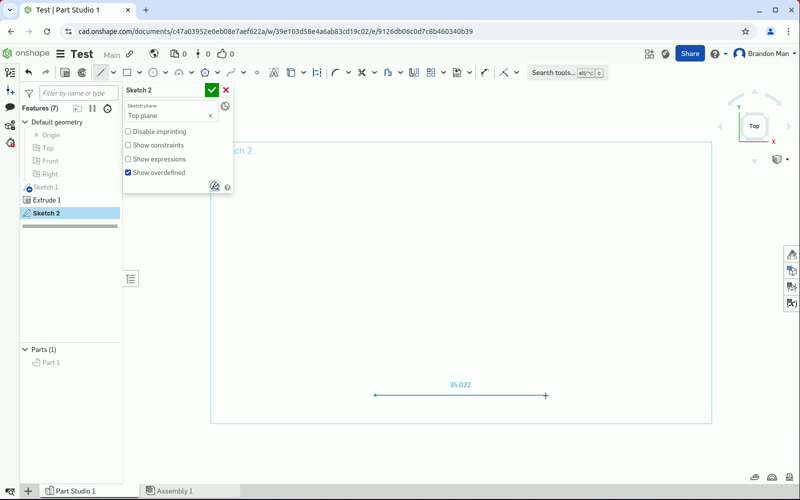
key_up(shift)
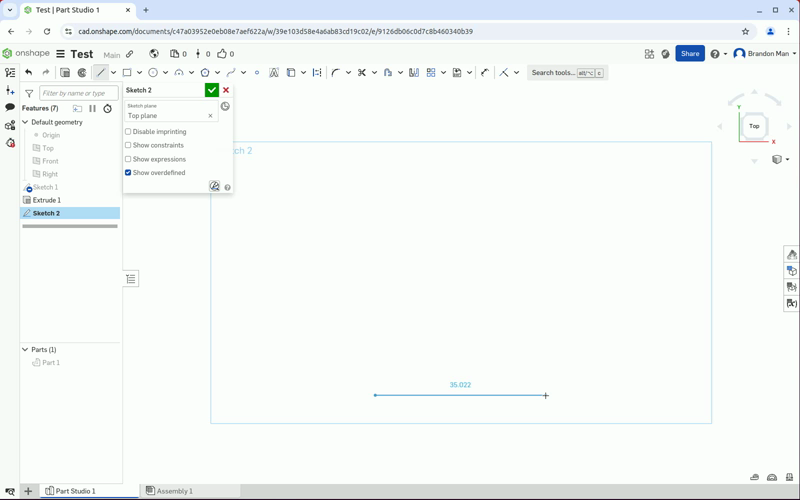
key(esc)
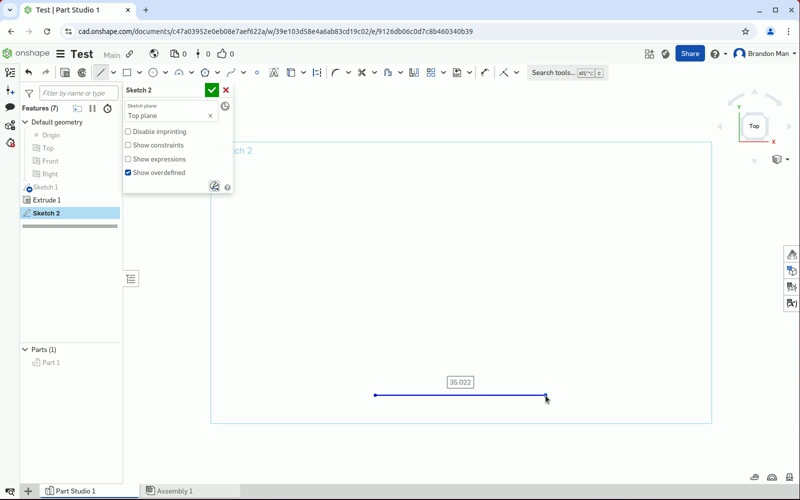
key(a)
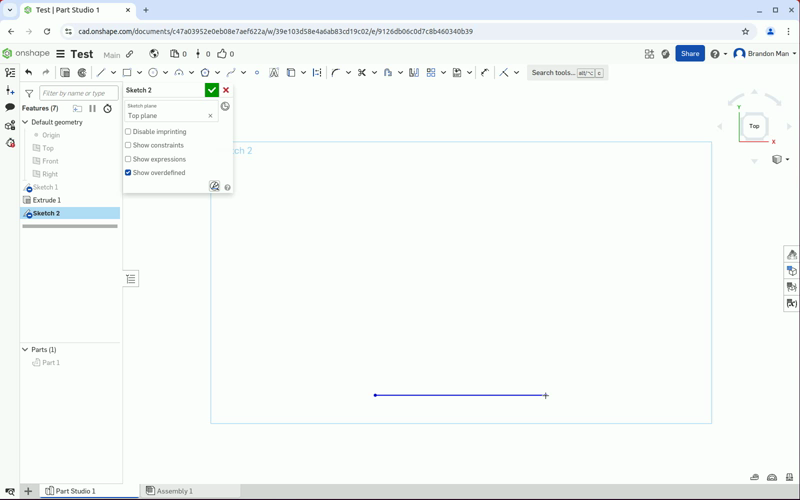
mouse_move(545, 395)
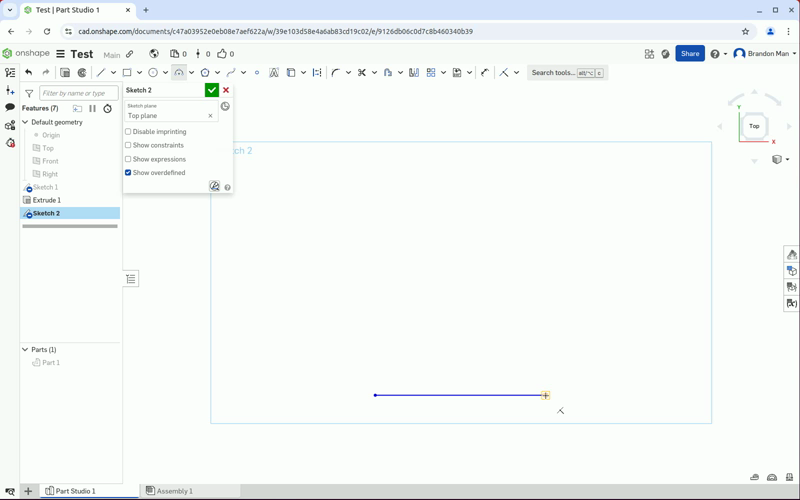
click(545, 395)
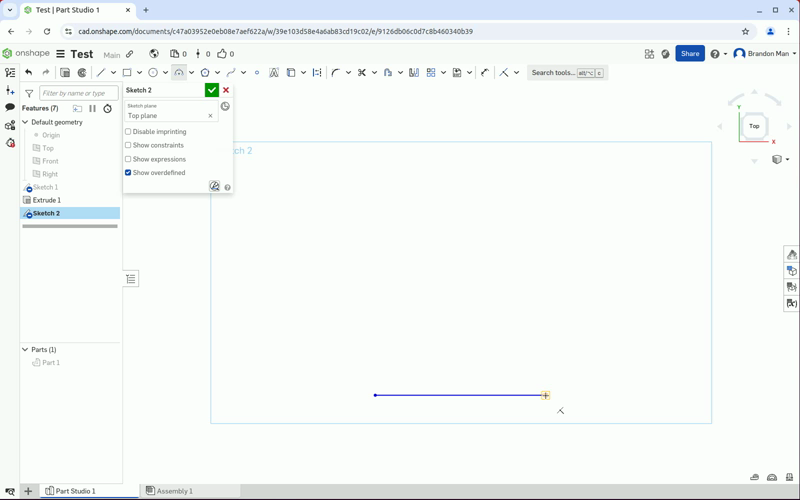
key_down(shift)
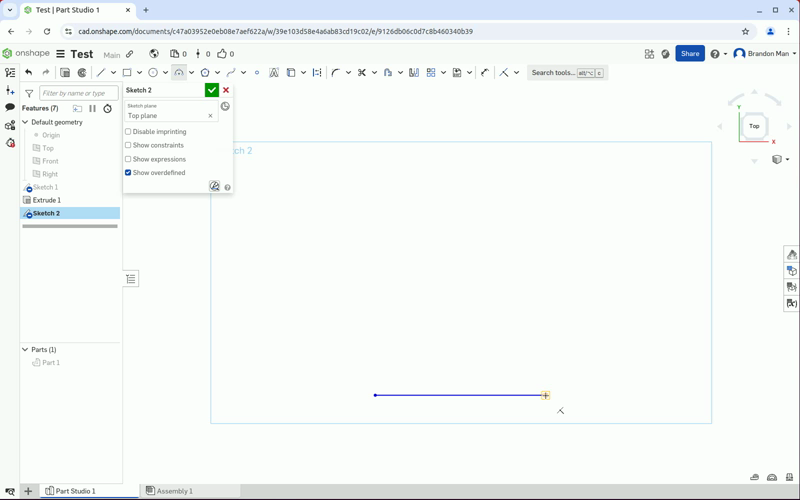
mouse_move(545, 373)
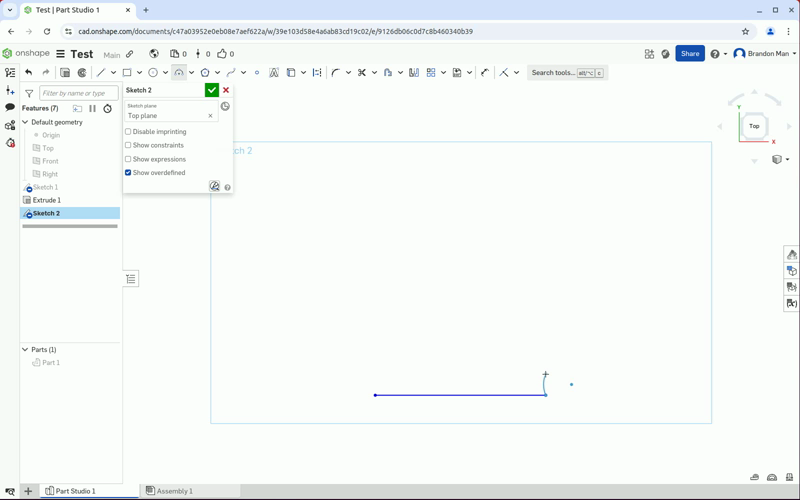
click(545, 373)
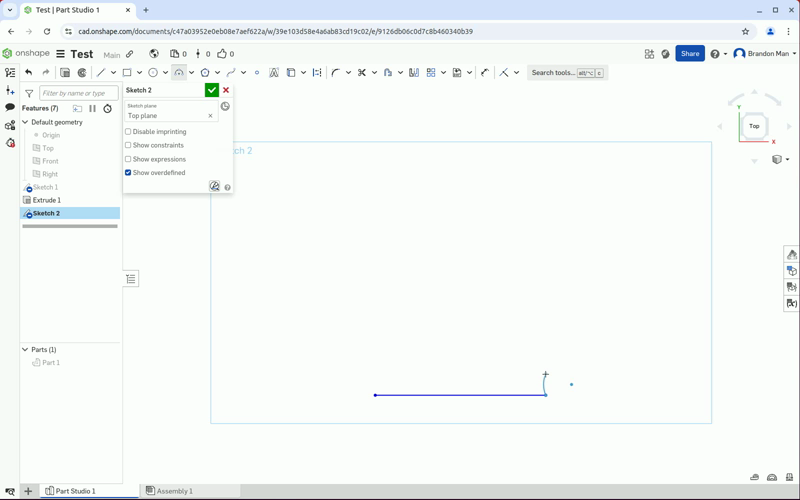
mouse_move(542, 384)
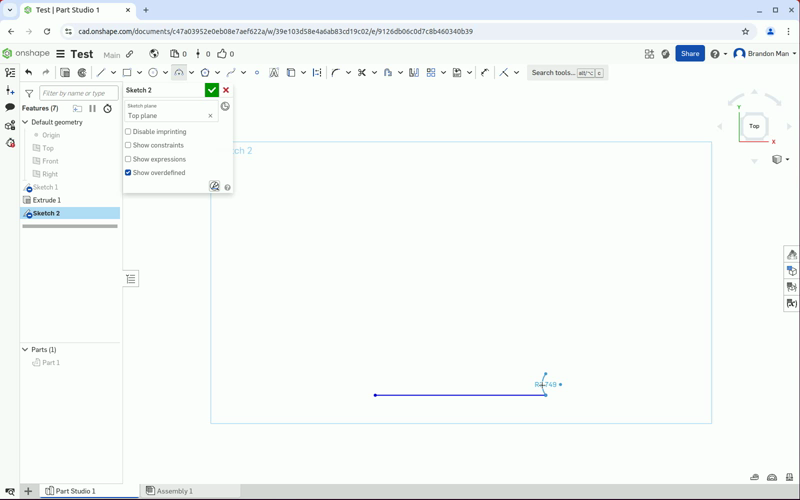
click(542, 384)
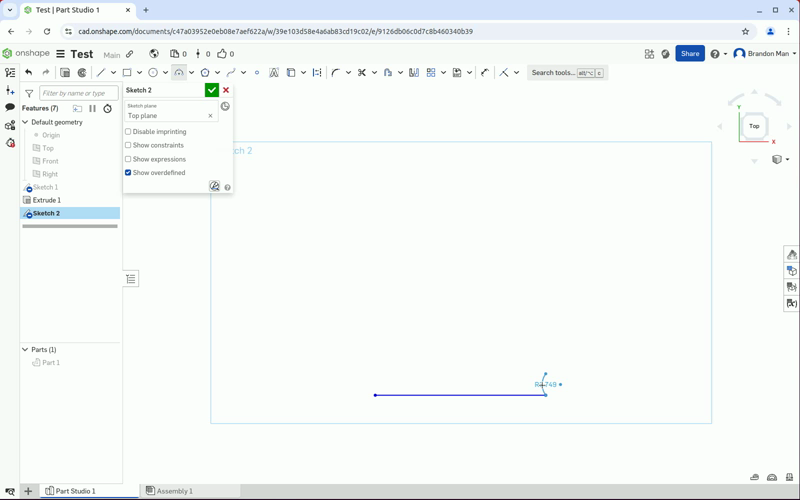
key_up(shift)
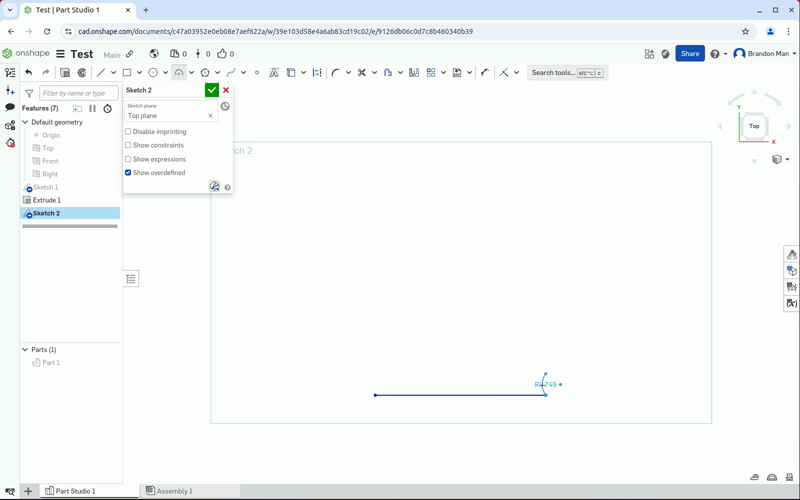
key(esc)
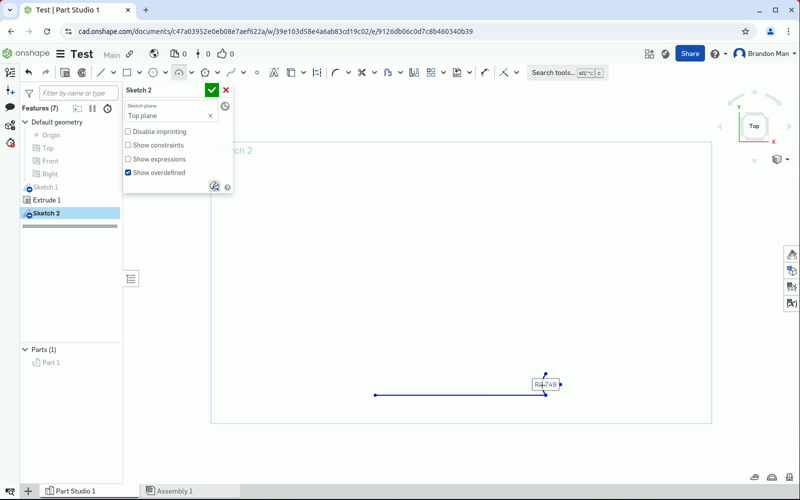
key(l)
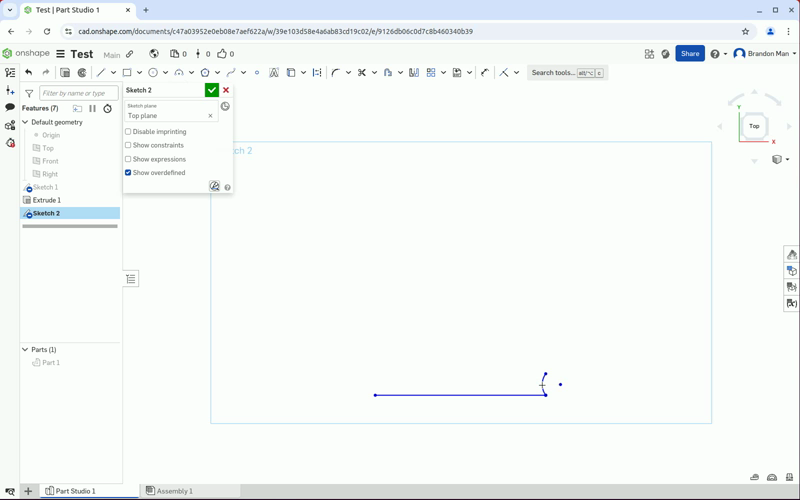
mouse_move(545, 373)
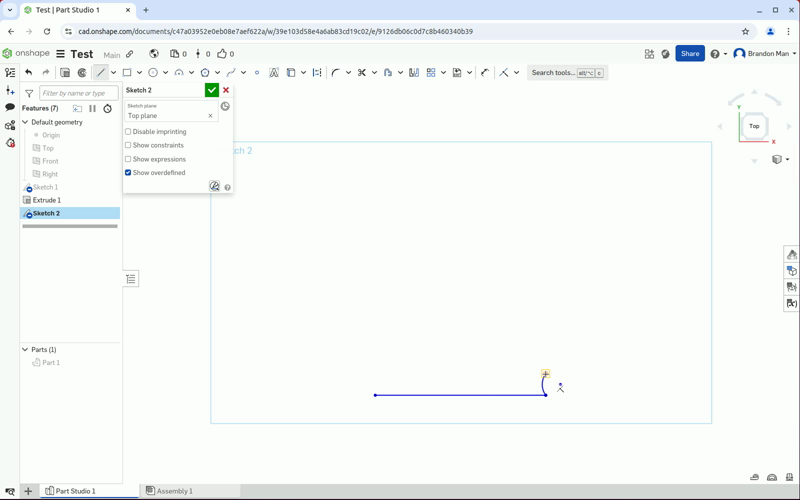
click(545, 373)
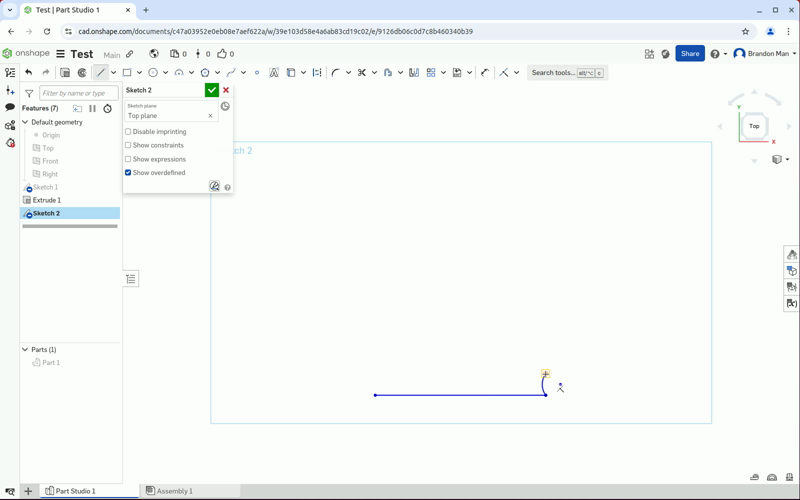
key_down(shift)
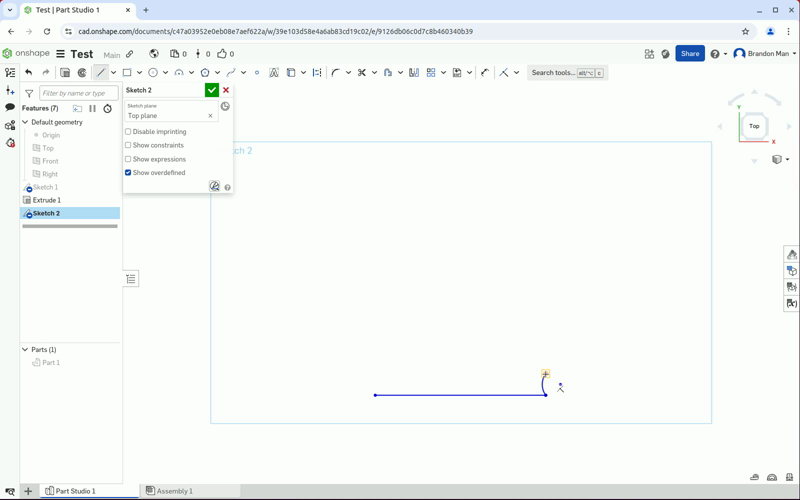
mouse_move(472, 373)
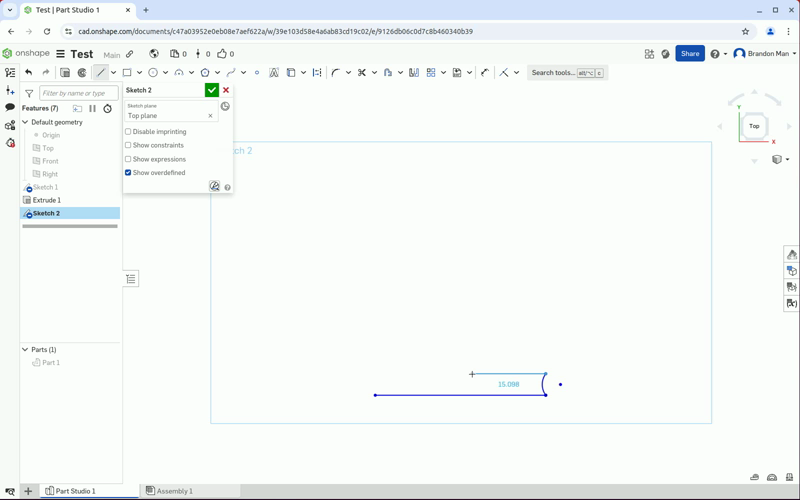
click(472, 373)
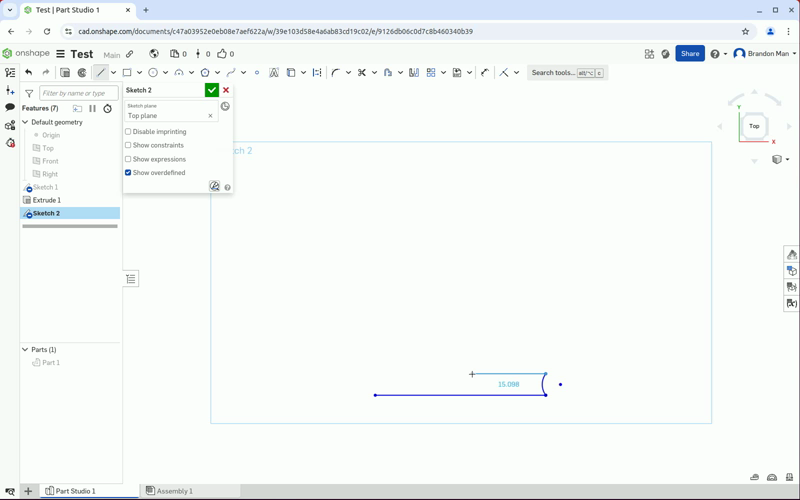
key_up(shift)
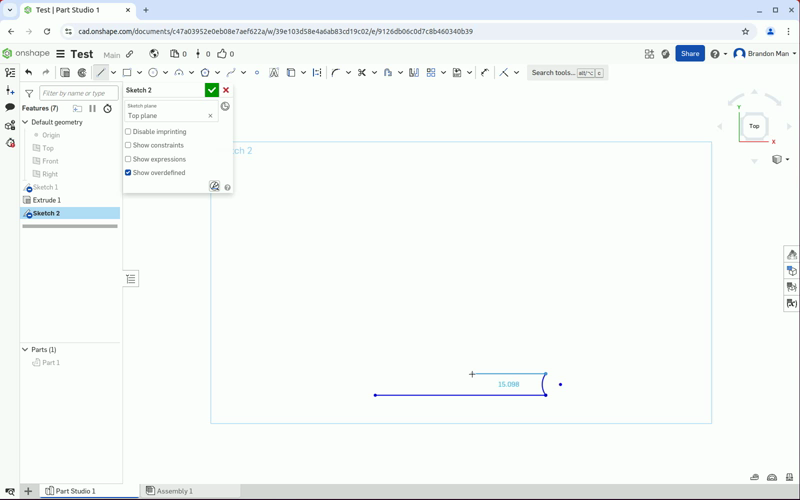
key_down(shift)
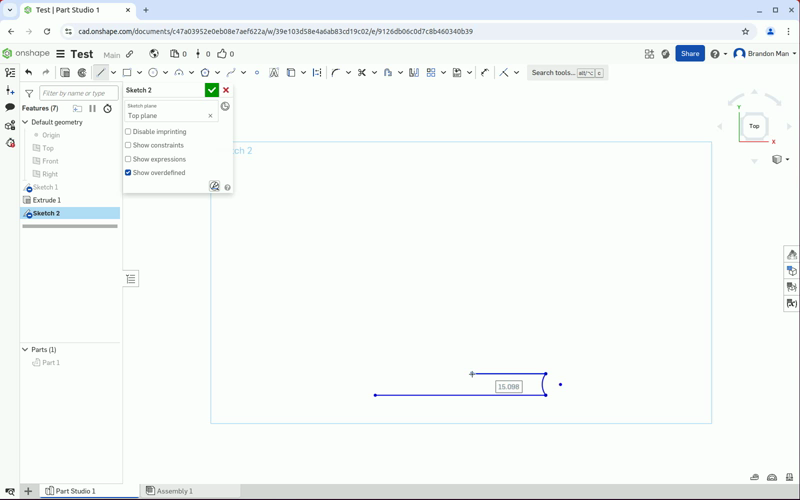
mouse_move(502, 373)
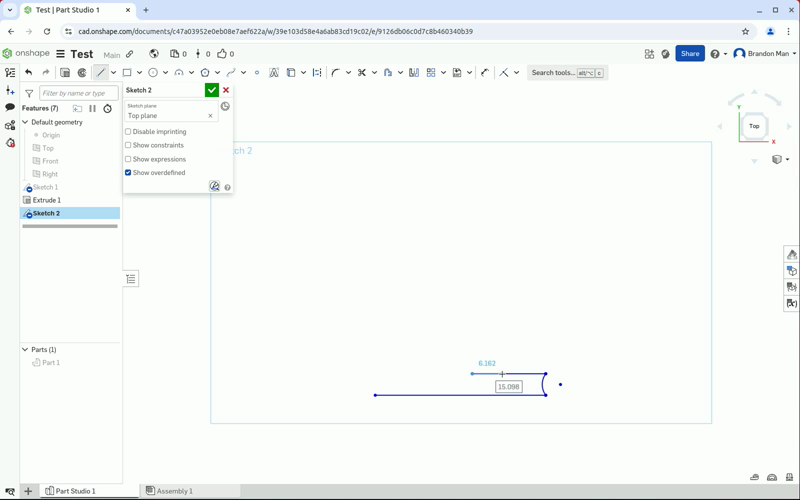
mouse_move(472, 347)
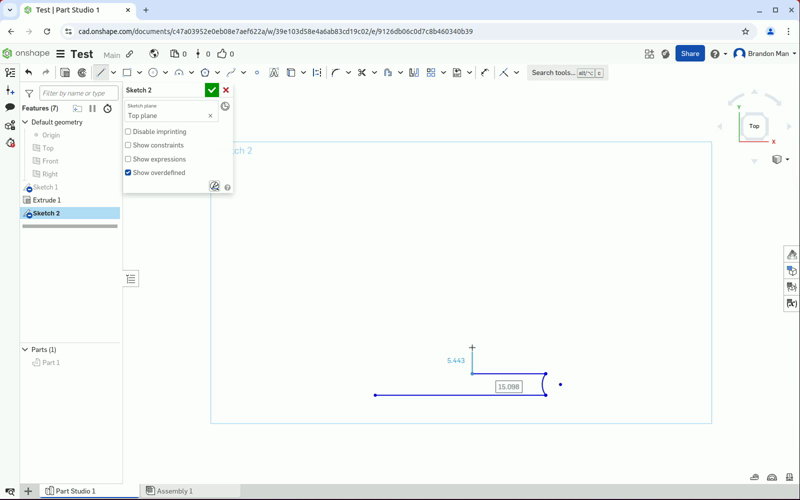
click(472, 347)
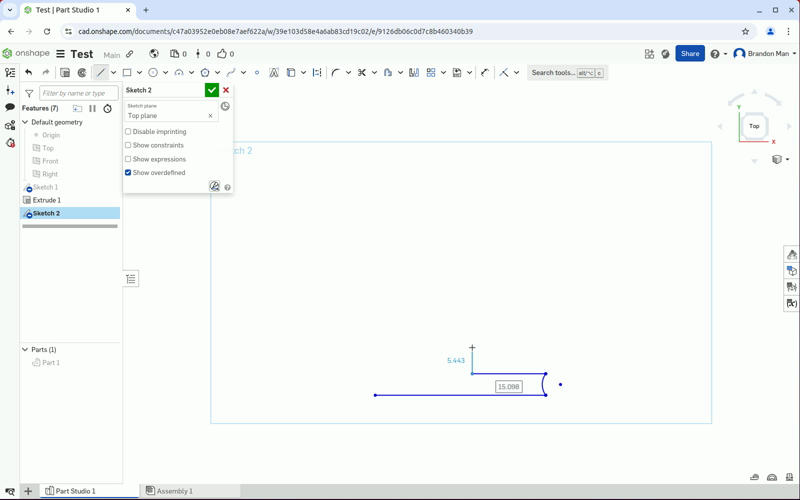
key_up(shift)
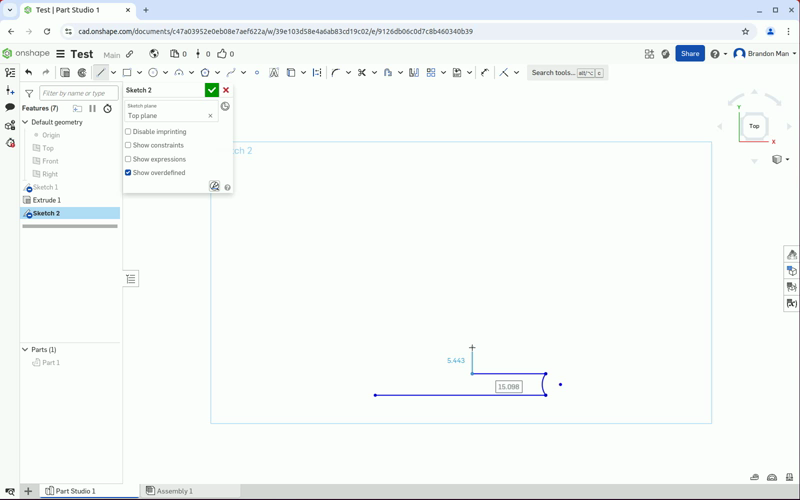
key_down(shift)
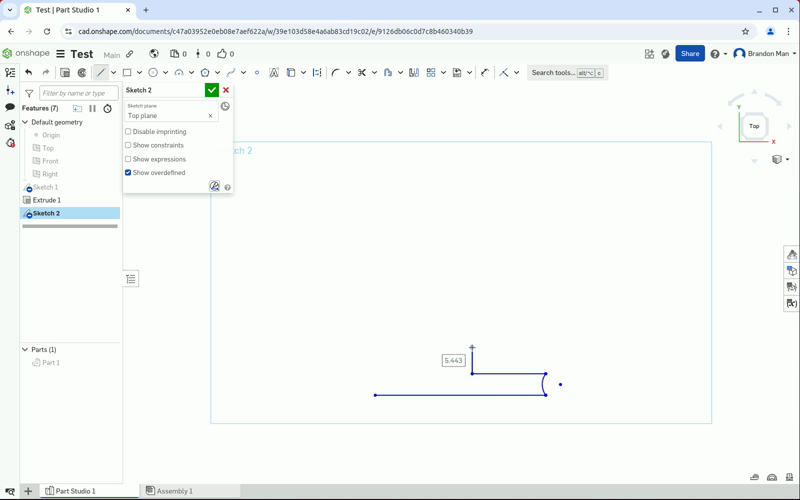
mouse_move(502, 347)
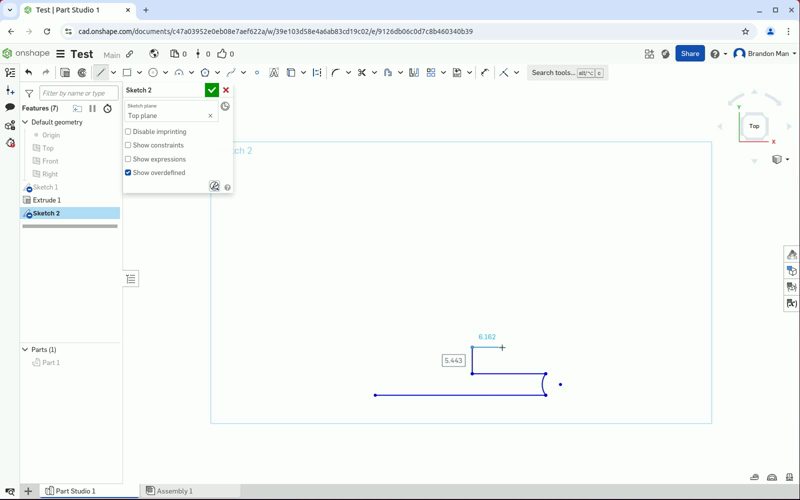
mouse_move(448, 347)
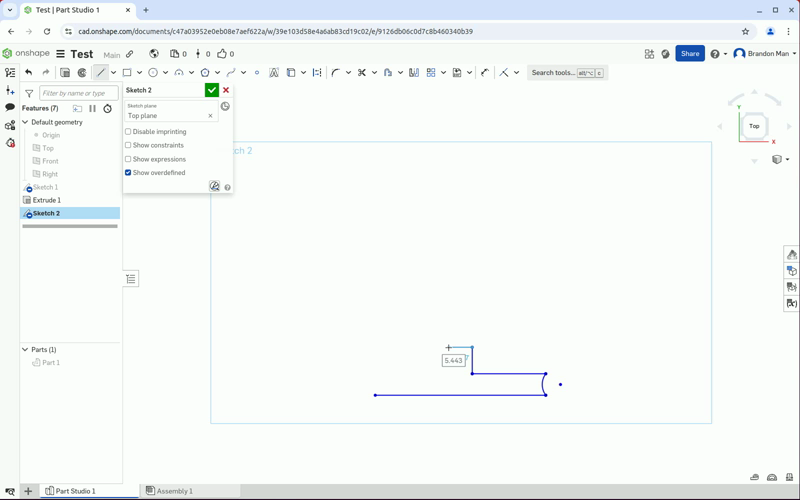
click(448, 347)
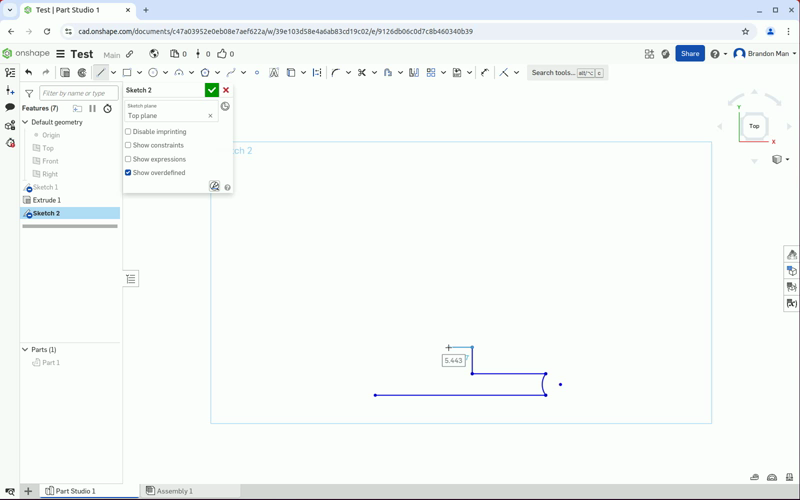
key_up(shift)
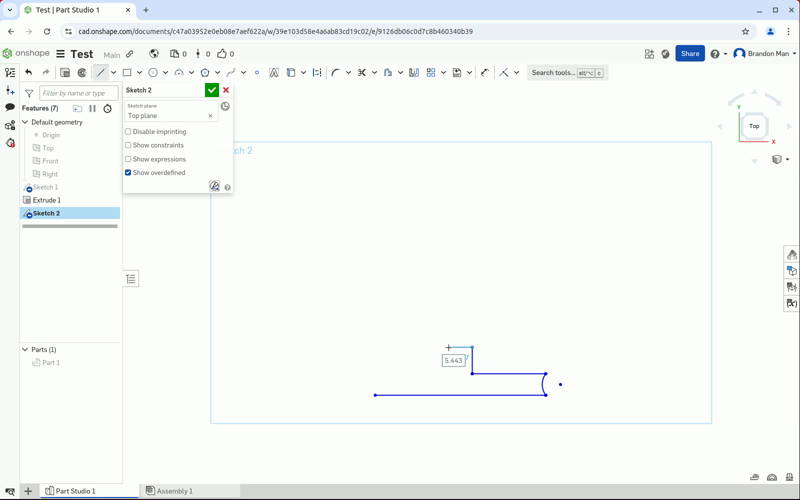
key_down(shift)
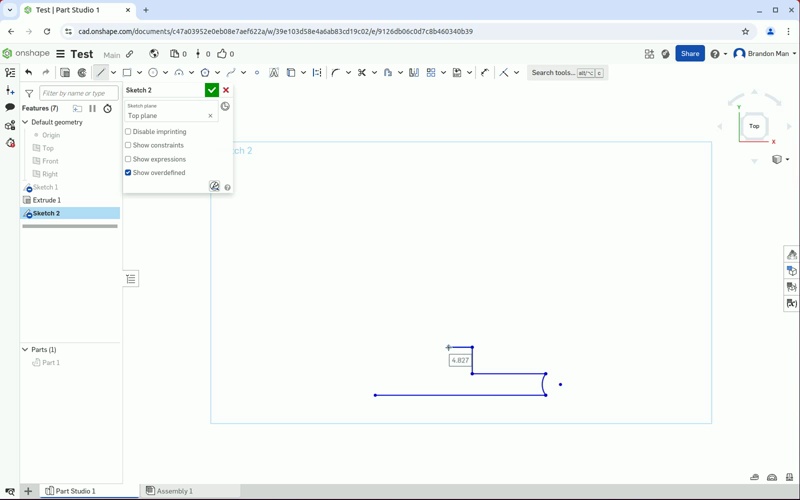
mouse_move(478, 347)
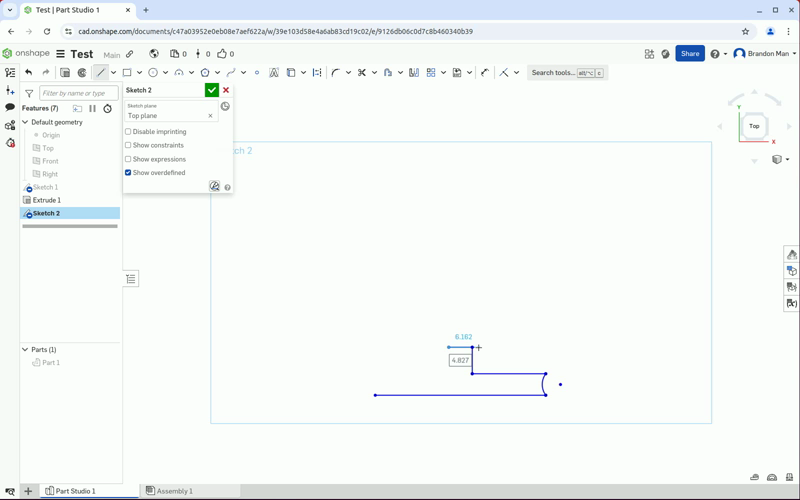
mouse_move(448, 373)
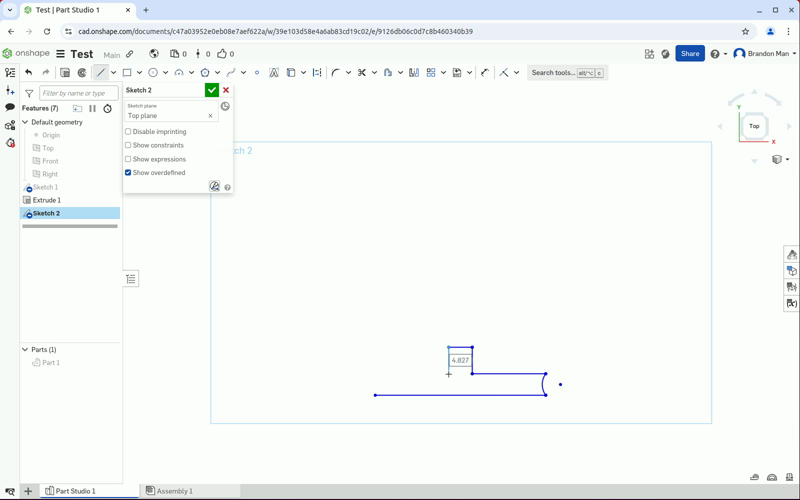
click(448, 373)
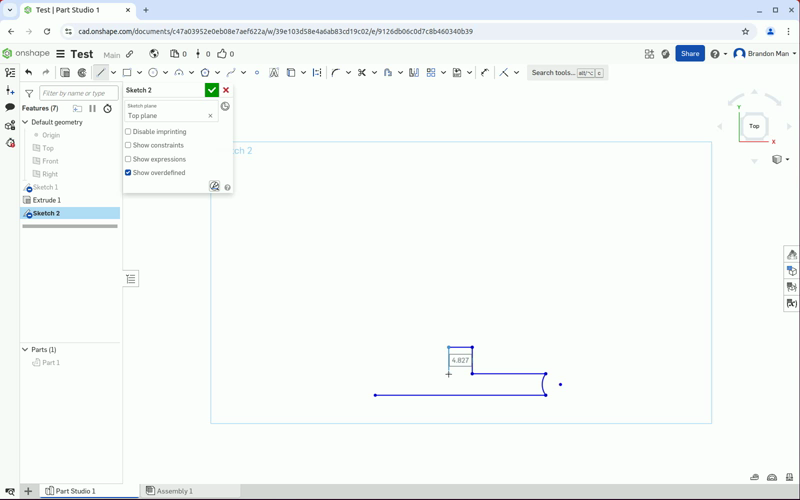
key_up(shift)
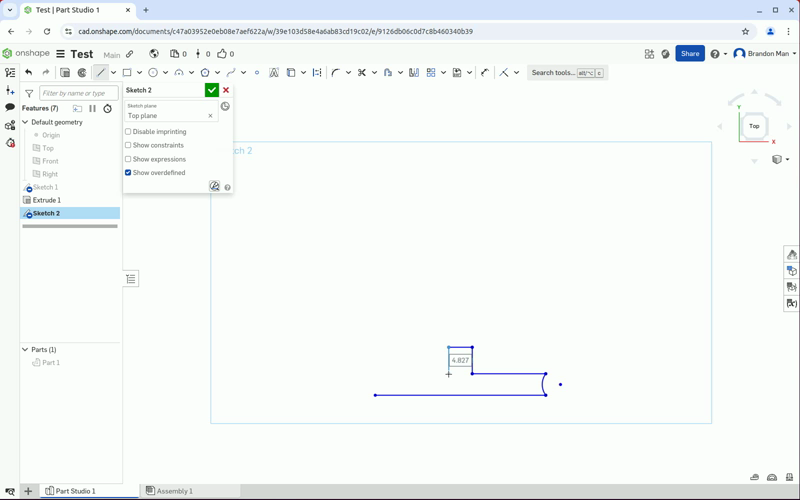
key_down(shift)
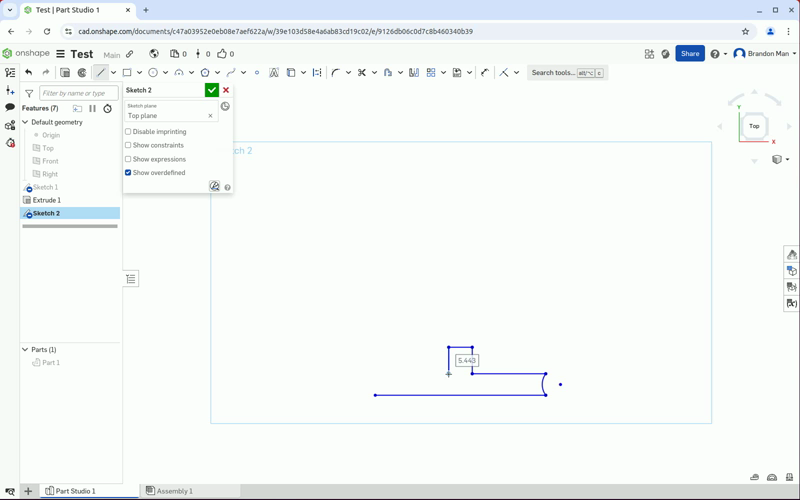
mouse_move(375, 373)
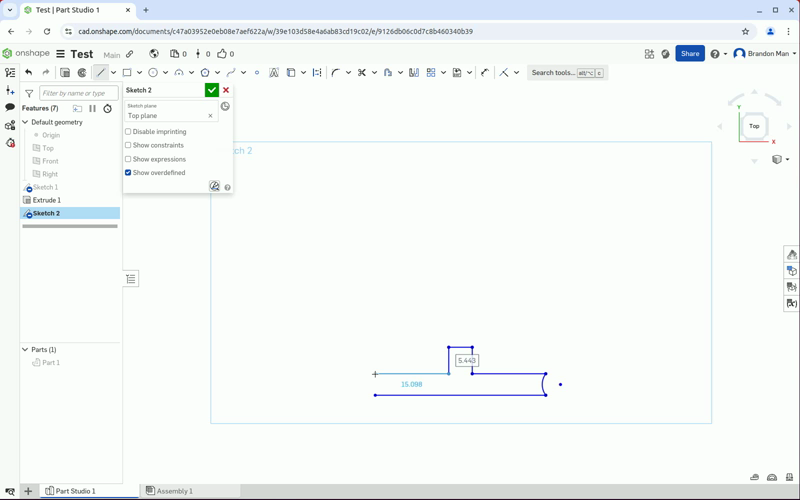
click(375, 373)
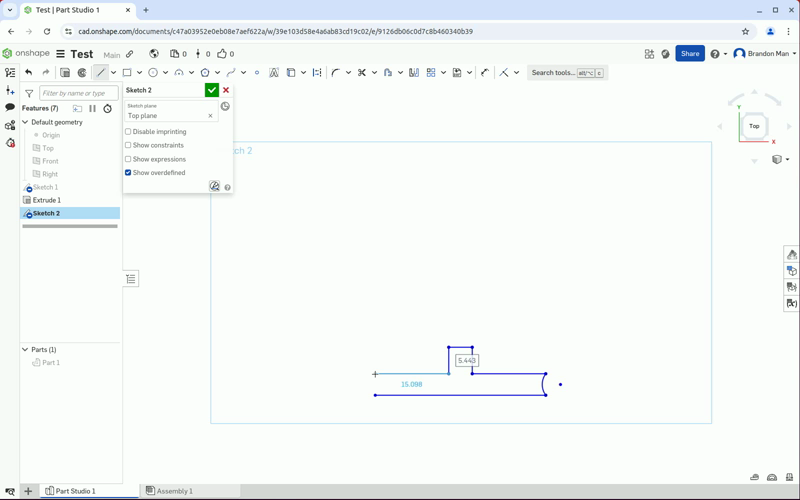
key_up(shift)
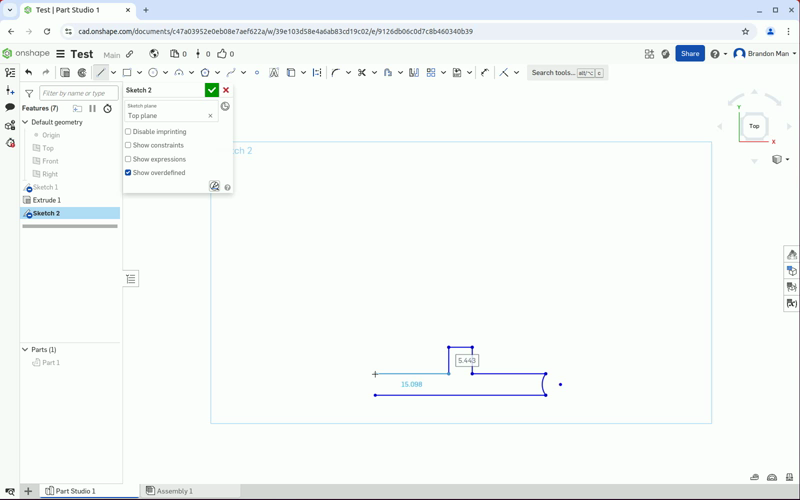
key(esc)
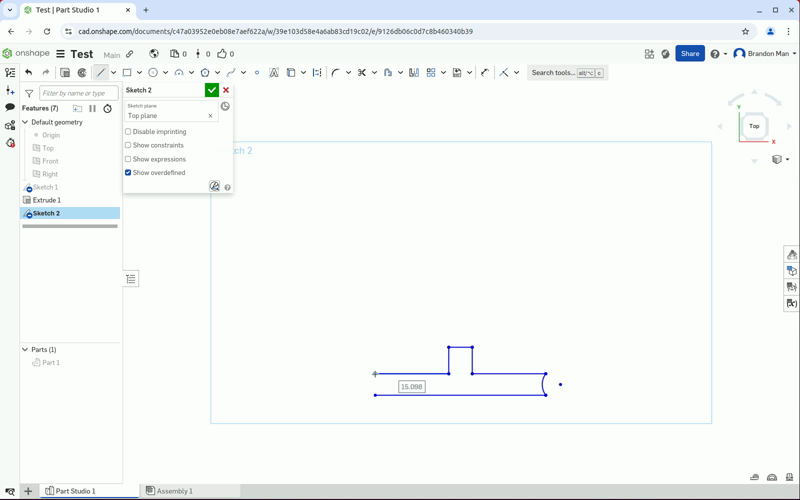
key(a)
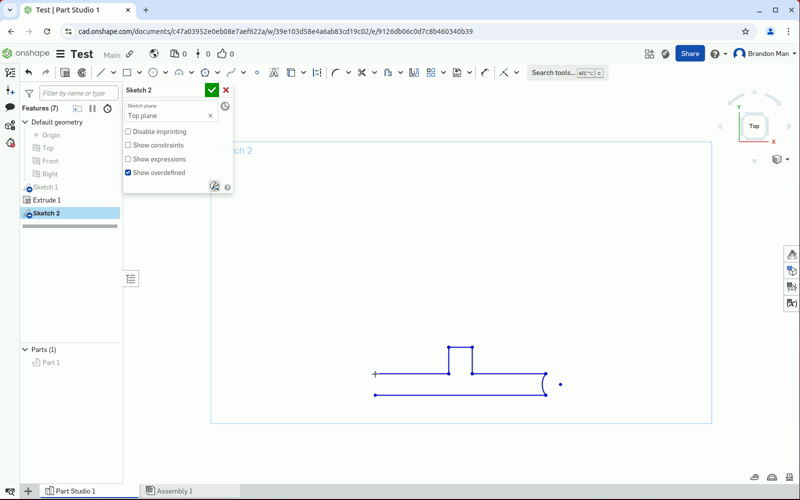
mouse_move(375, 373)
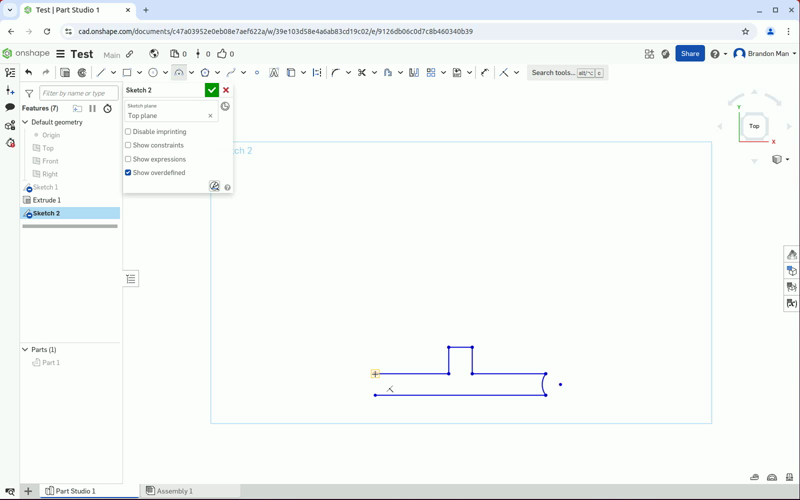
click(375, 373)
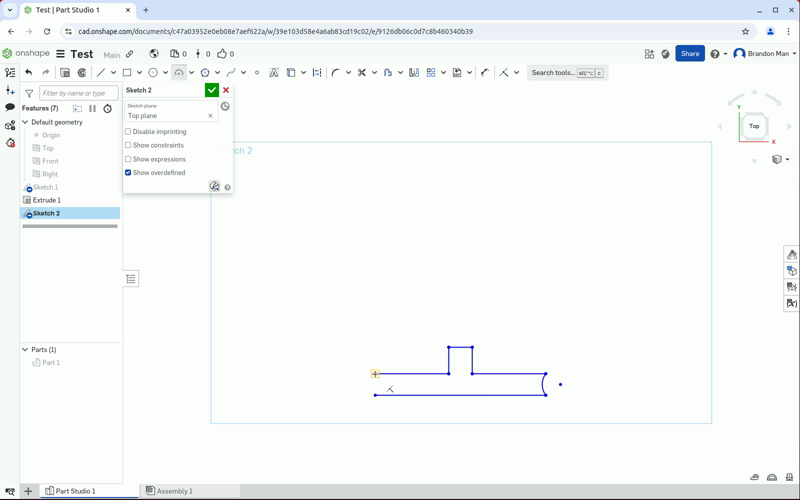
mouse_move(375, 395)
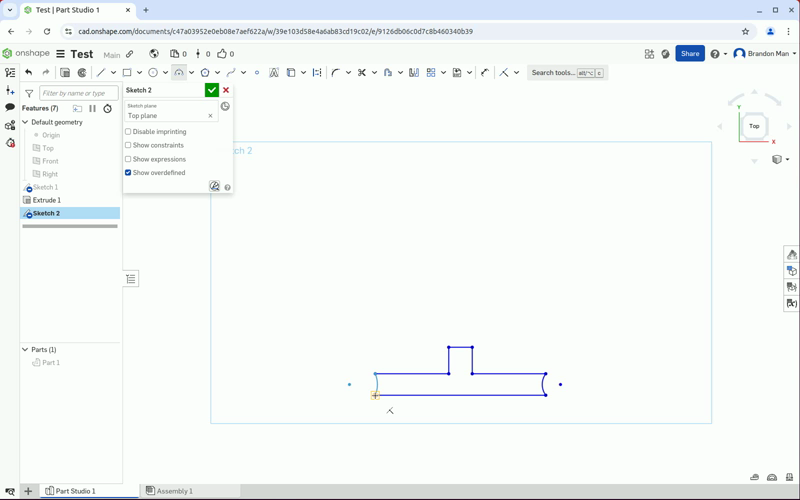
click(375, 395)
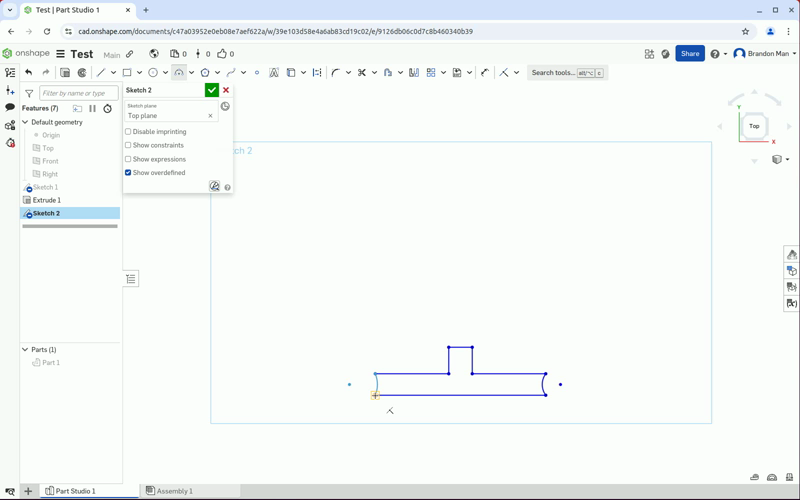
key_down(shift)
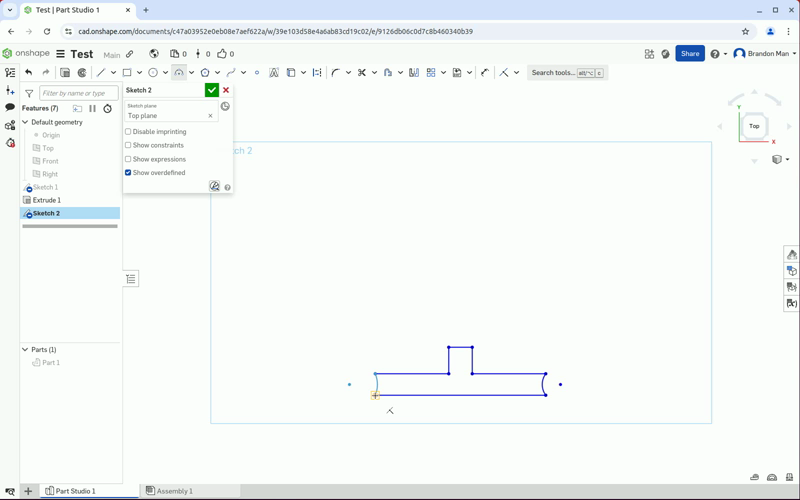
mouse_move(378, 384)
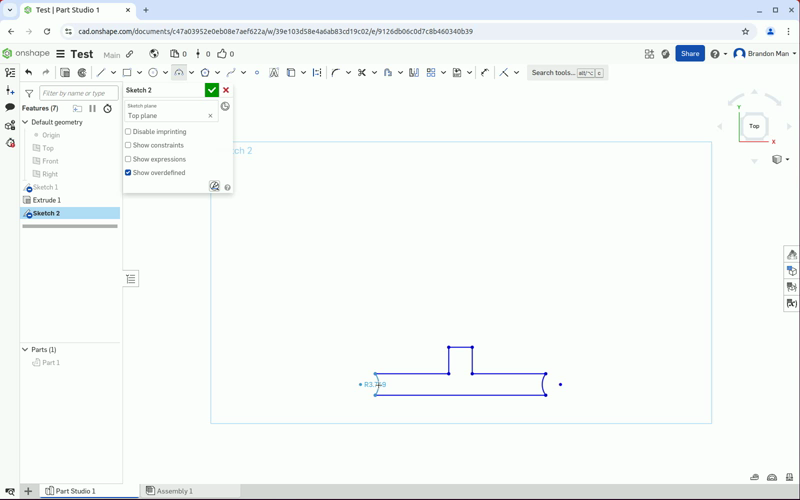
click(378, 384)
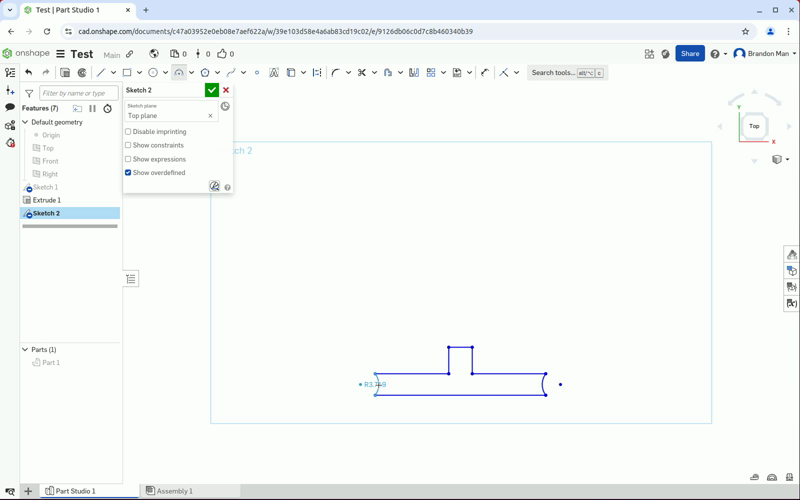
key_up(shift)
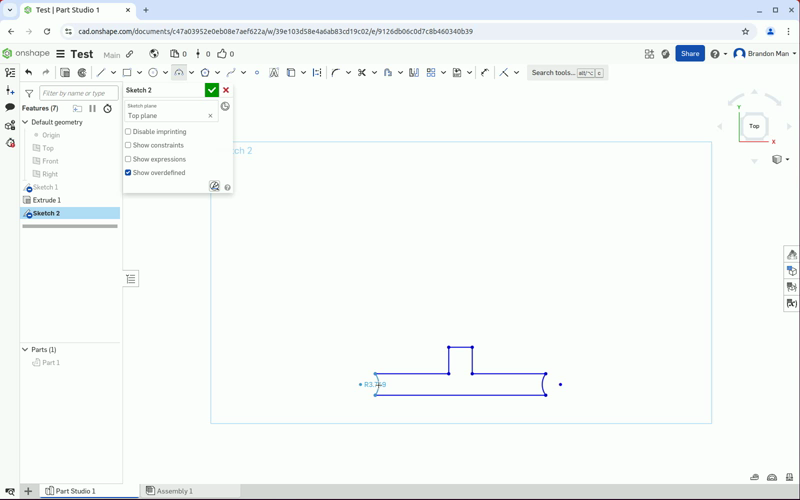
key(esc)
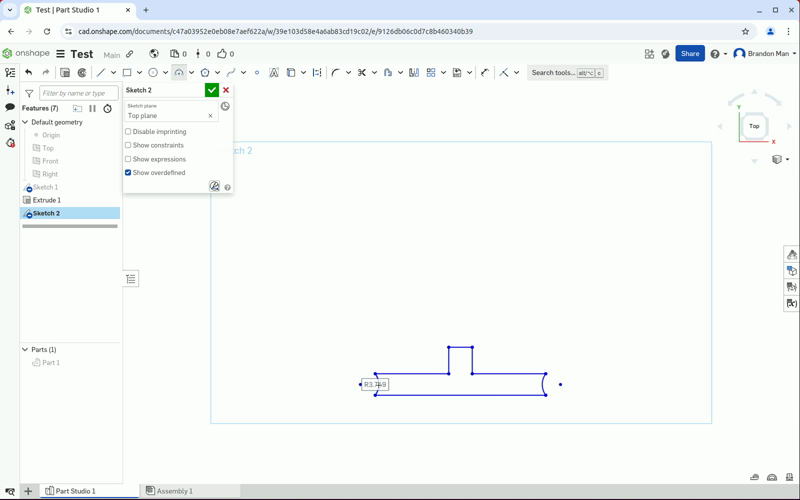
mouse_move(460, 368)
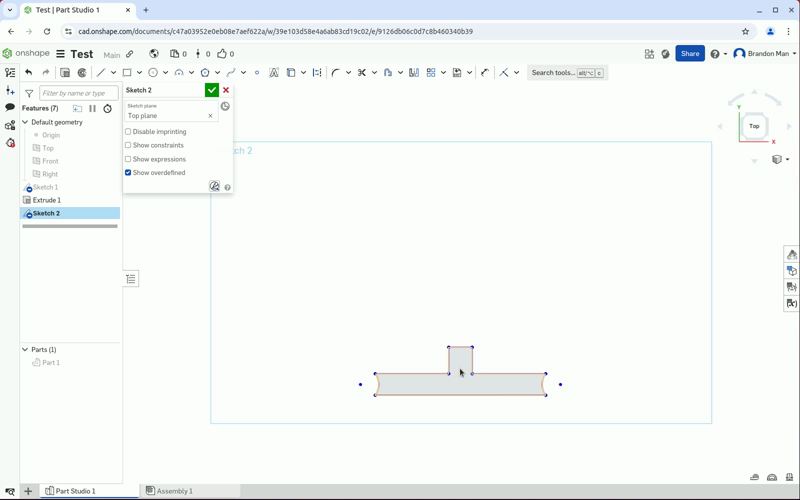
click(460, 368)
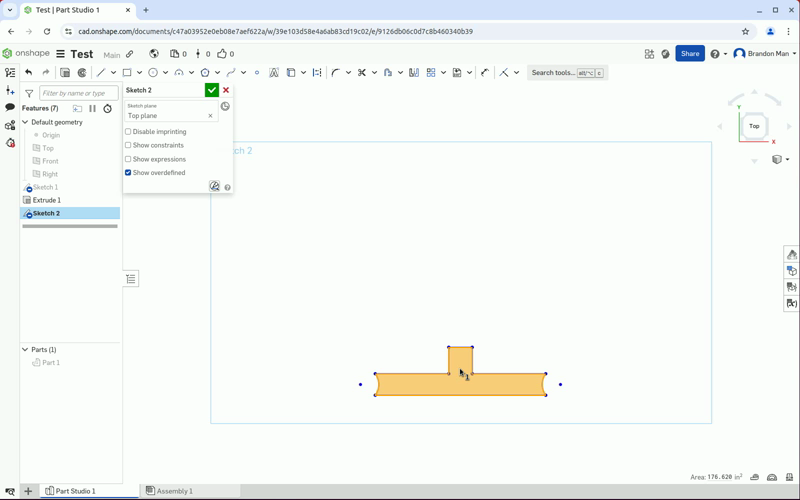
mouse_move(73, 352)
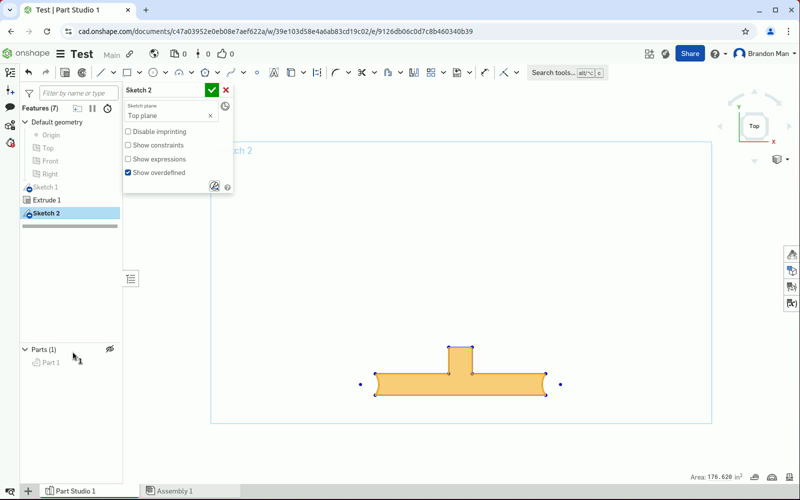
key(shift+y)
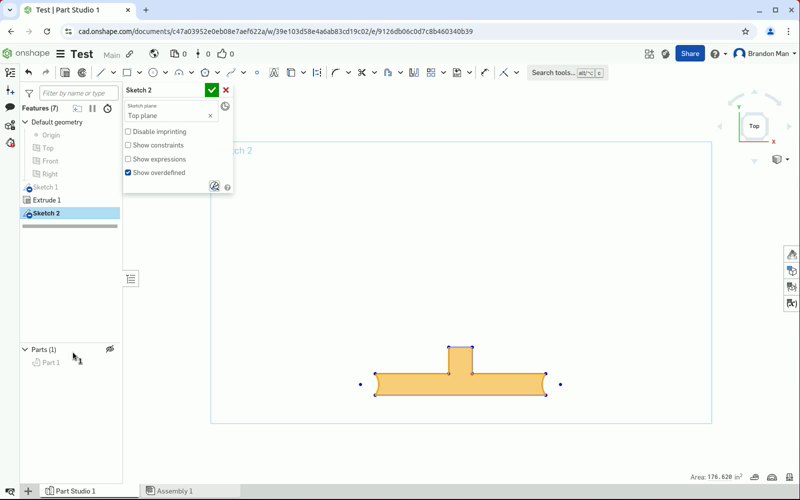
key(shift+e)
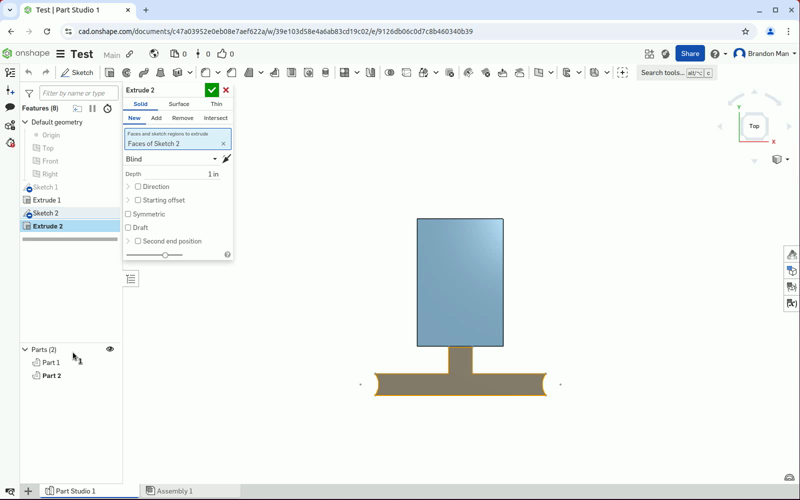
mouse_move(143, 106)
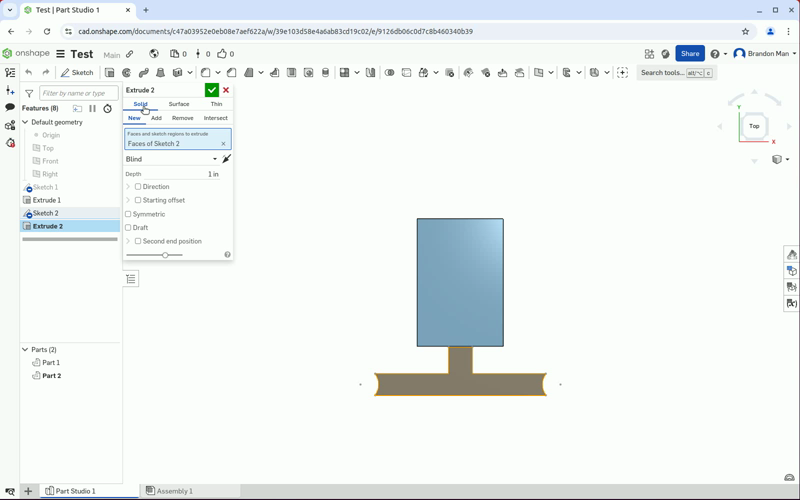
click(143, 106)
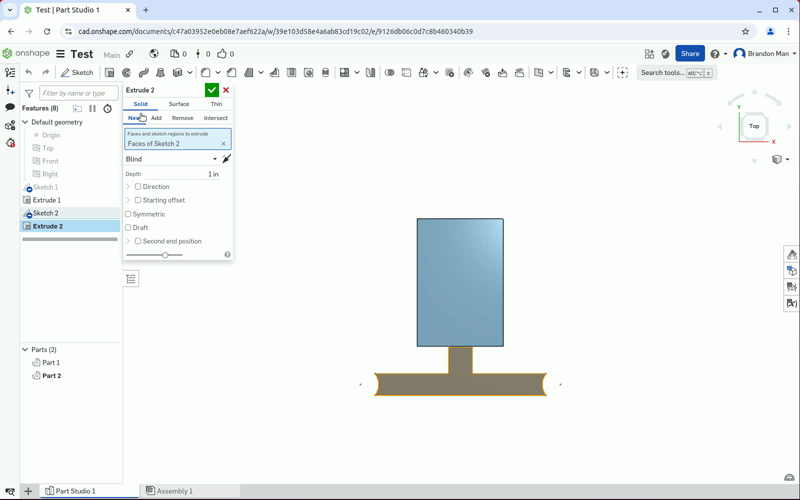
mouse_move(137, 120)
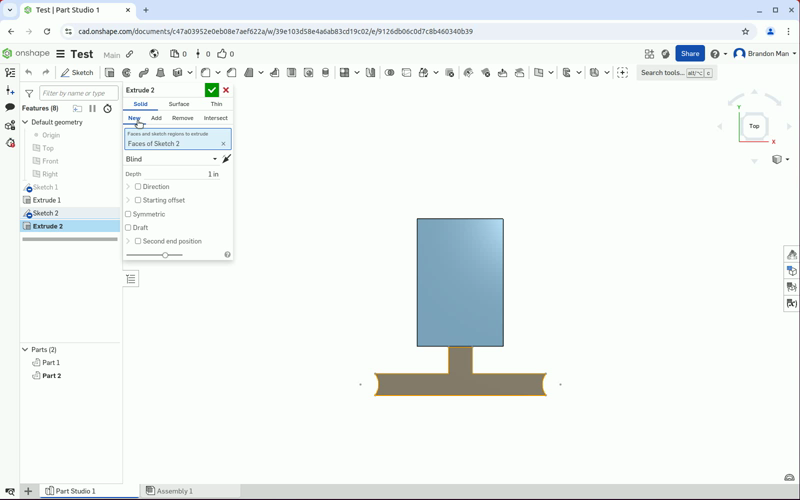
click(137, 120)
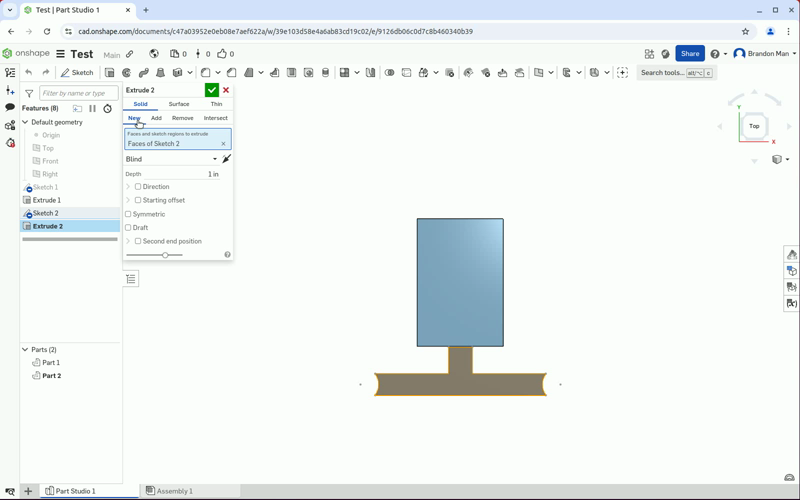
key(tab, 4)
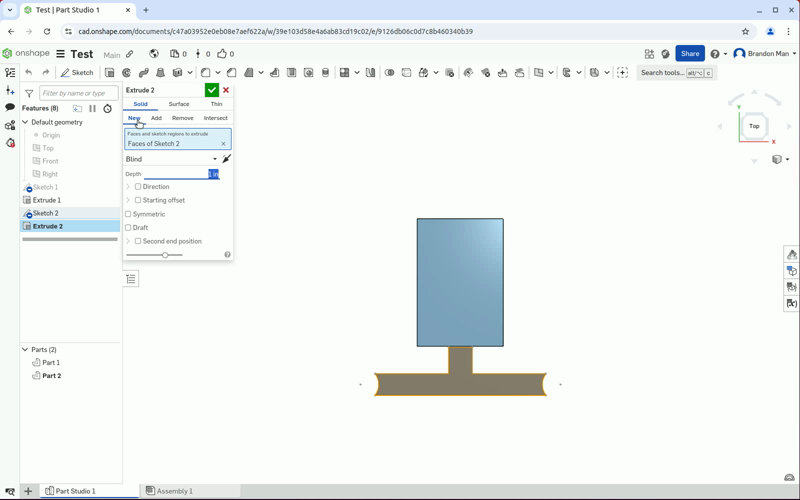
text(1.204)
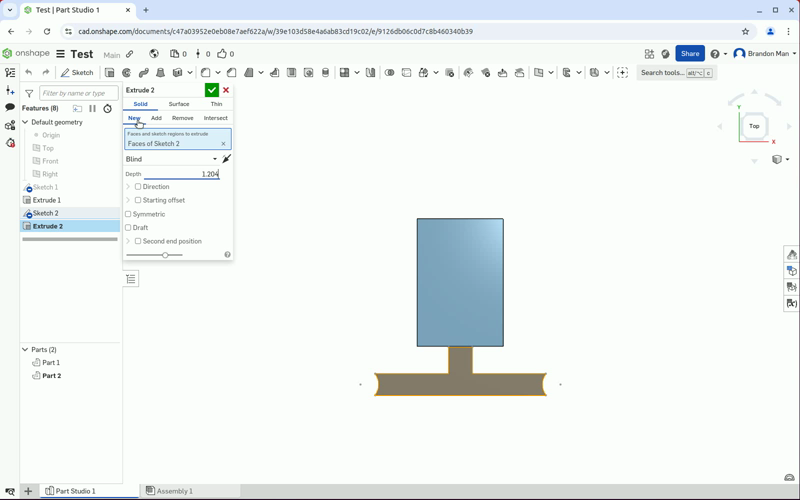
key(enter)
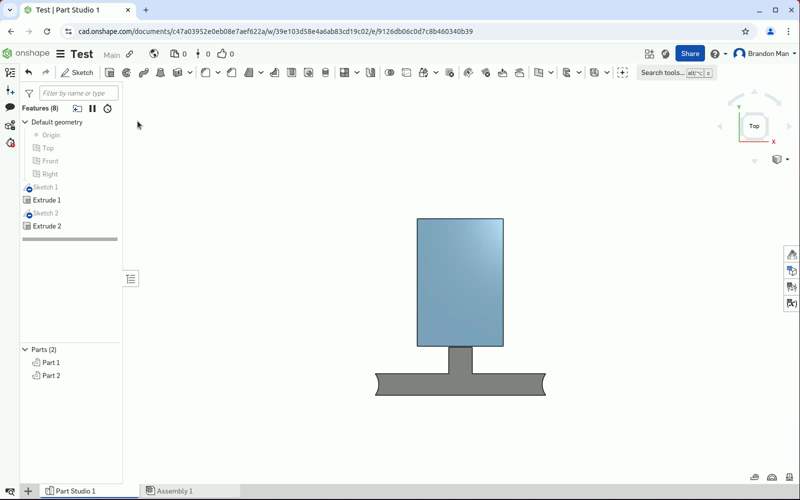
key(shift+h)
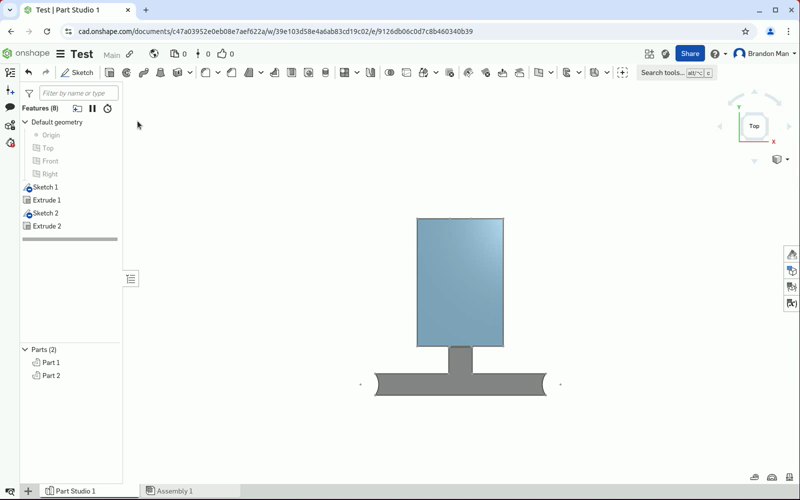
key(shift+h)
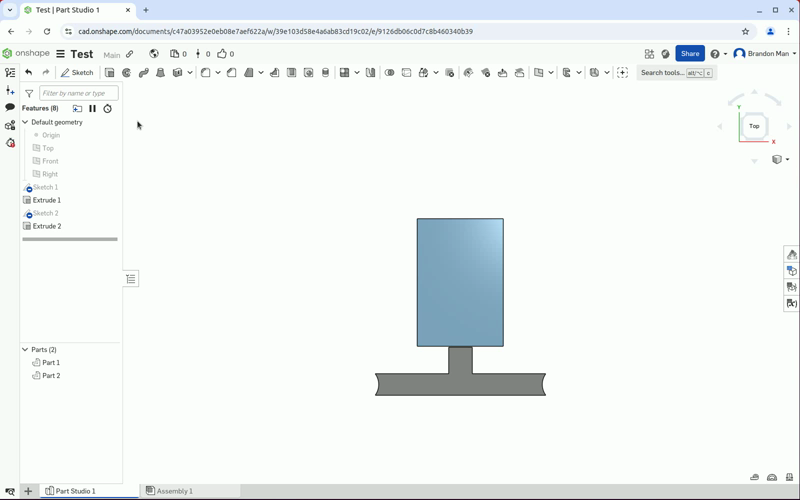
mouse_move(73, 189)
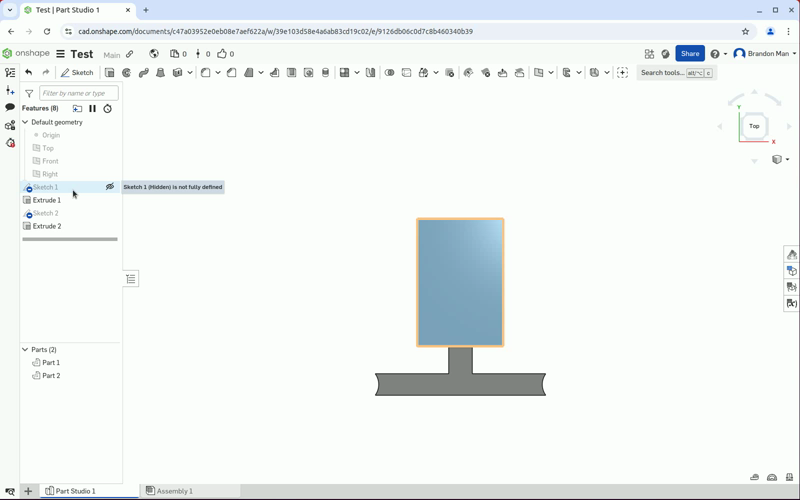
click(73, 189)
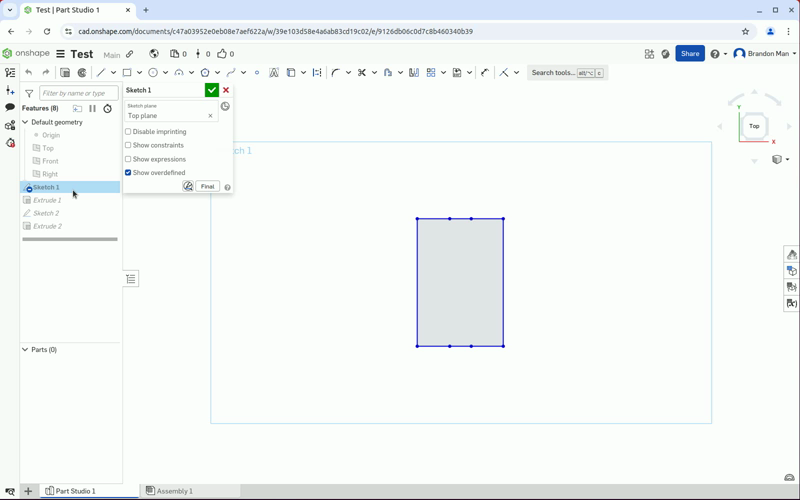
mouse_move(229, 92)
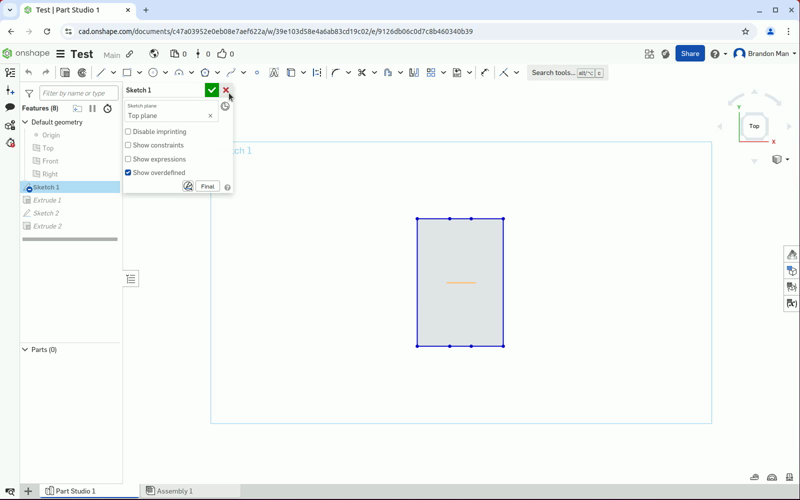
click(229, 92)
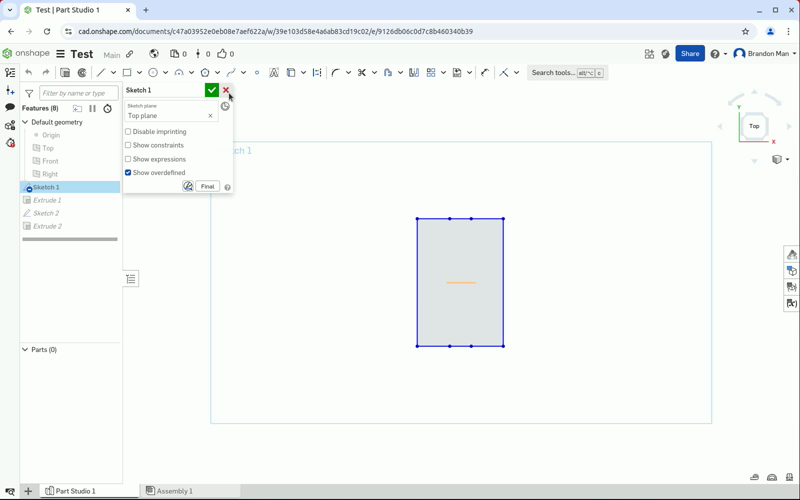
key(shift+s)
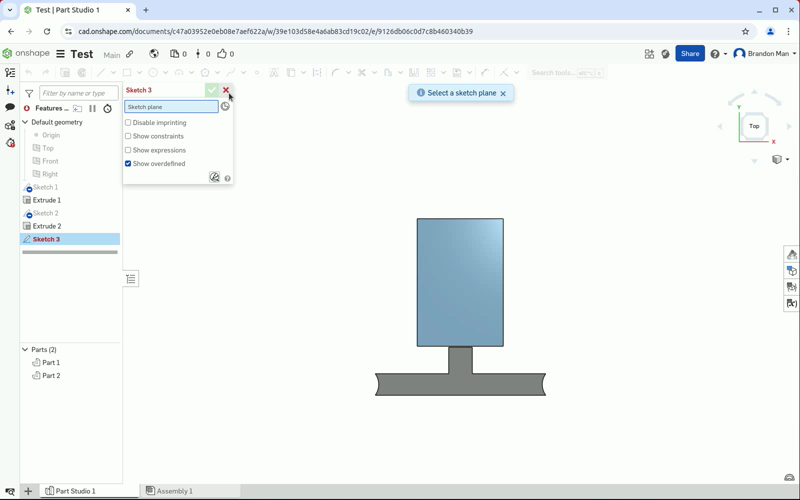
mouse_move(73, 150)
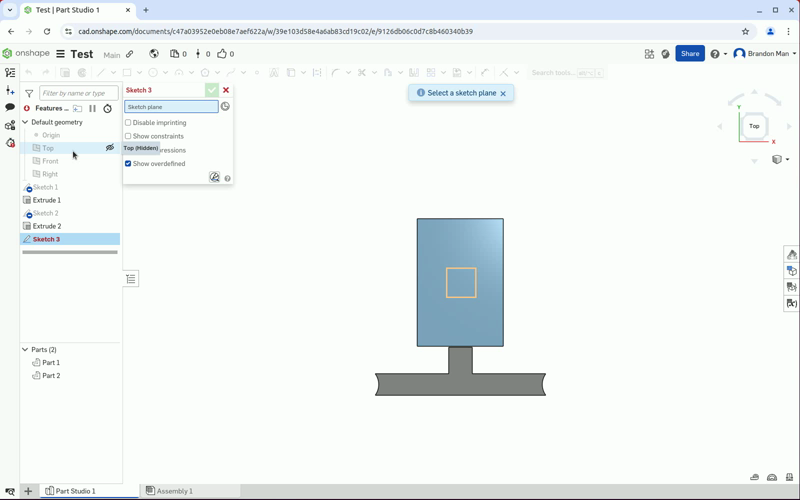
click(73, 150)
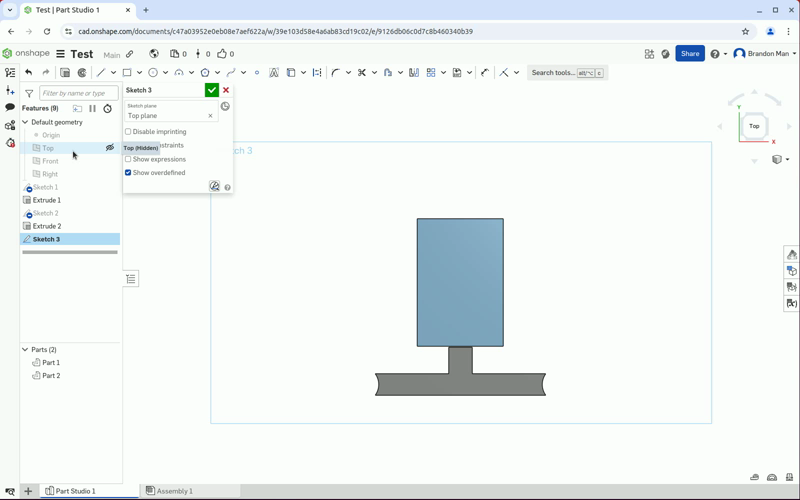
mouse_move(73, 352)
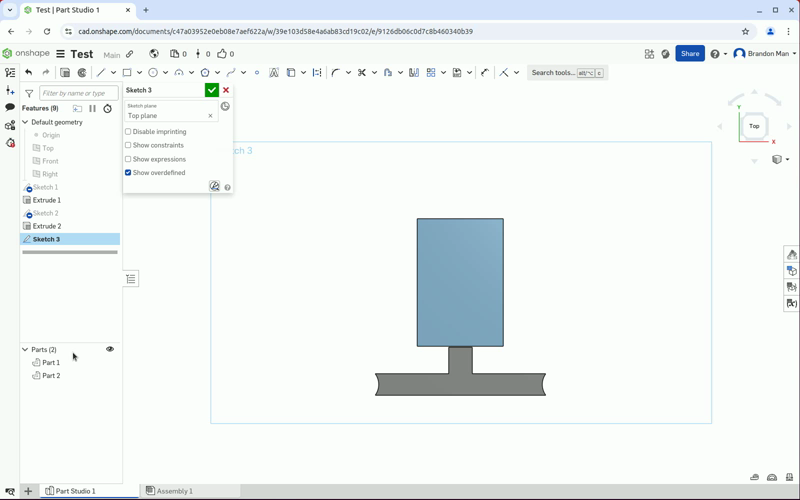
key(y)
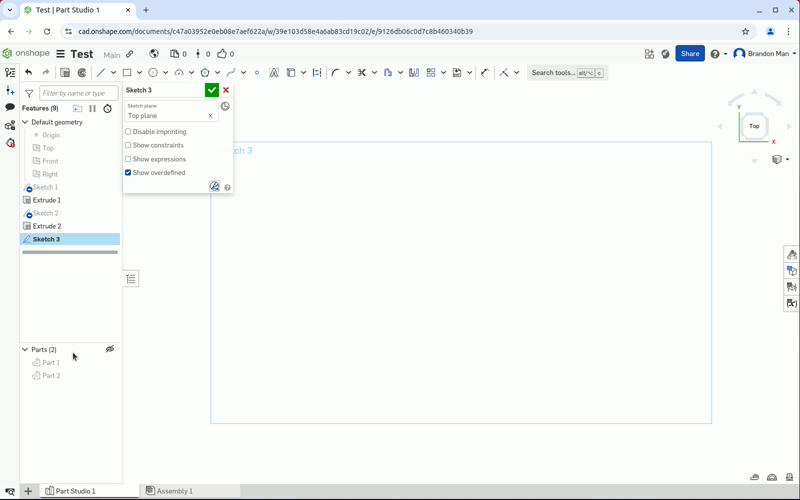
key(l)
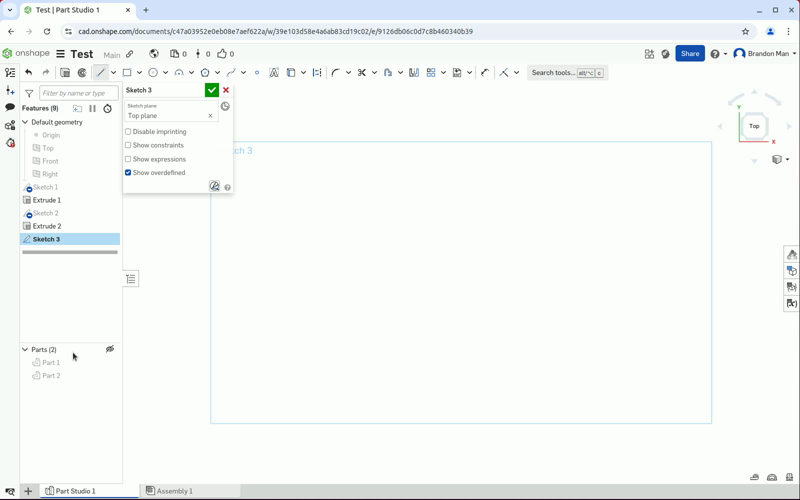
key_down(shift)
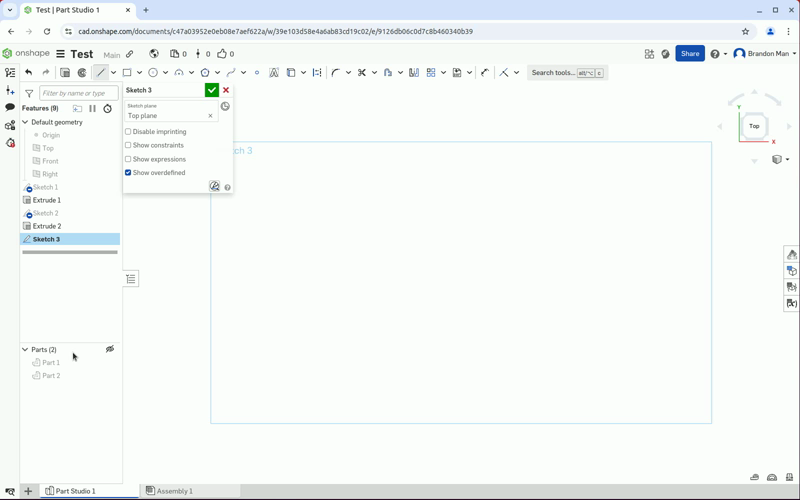
mouse_move(375, 192)
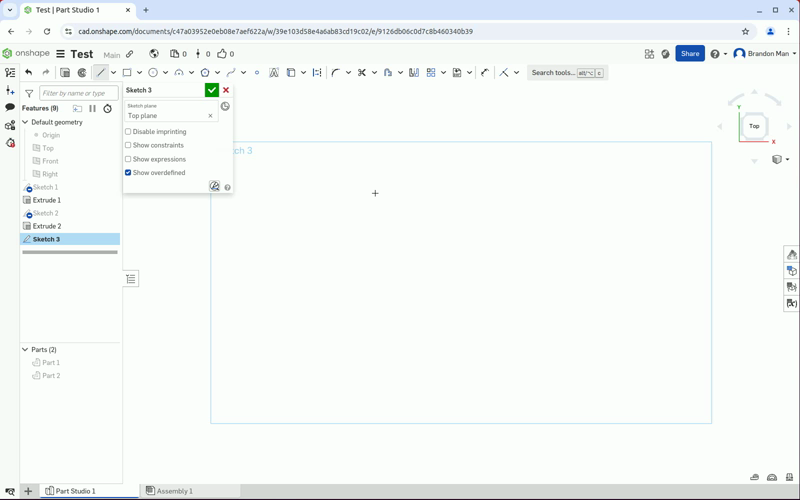
click(375, 192)
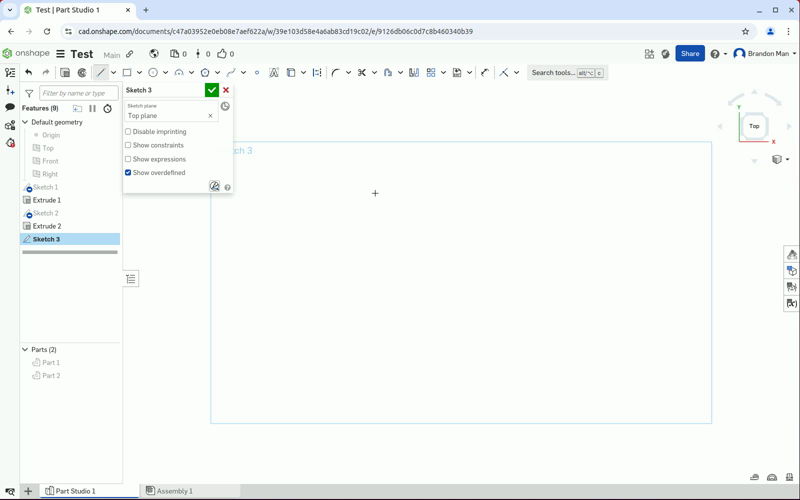
key_up(shift)
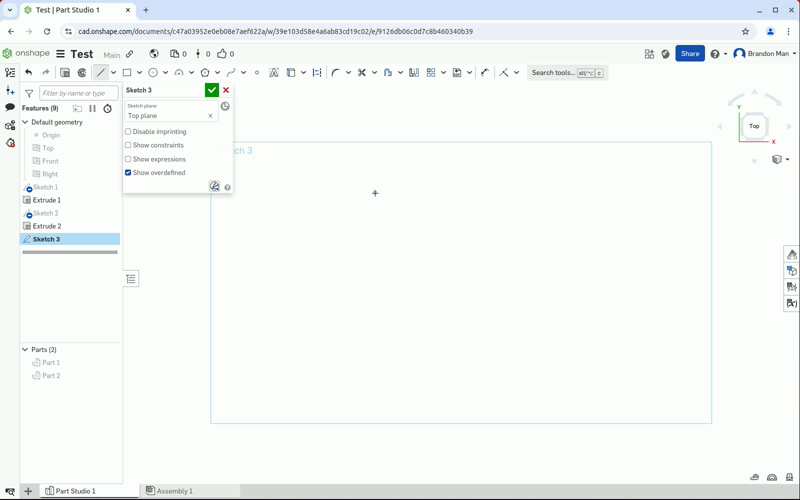
key_down(shift)
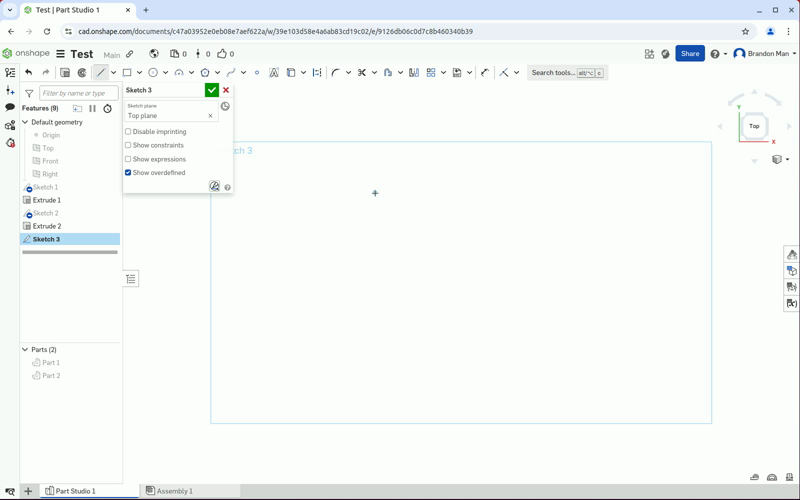
mouse_move(448, 192)
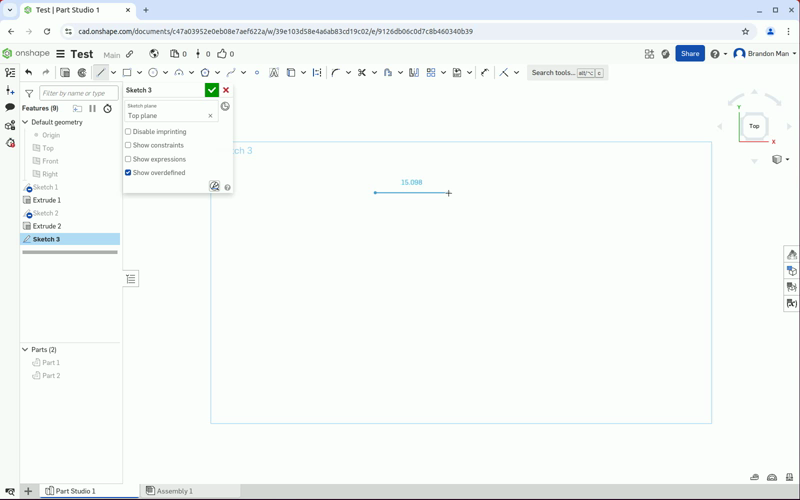
click(448, 192)
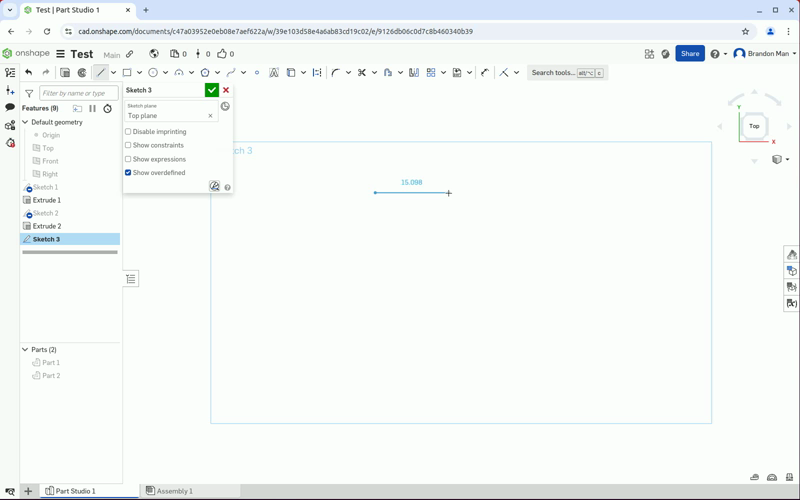
key_up(shift)
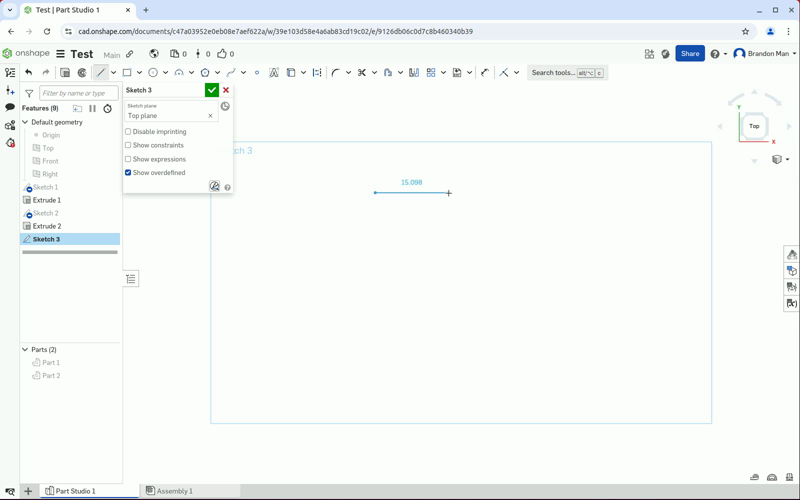
key_down(shift)
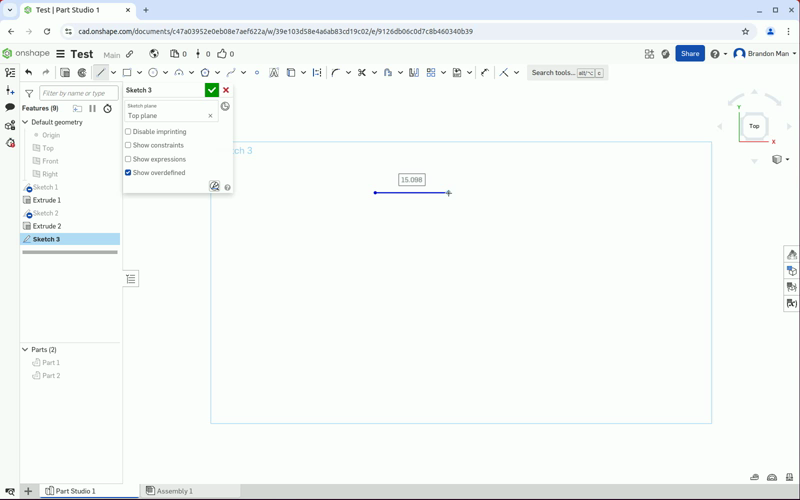
mouse_move(478, 192)
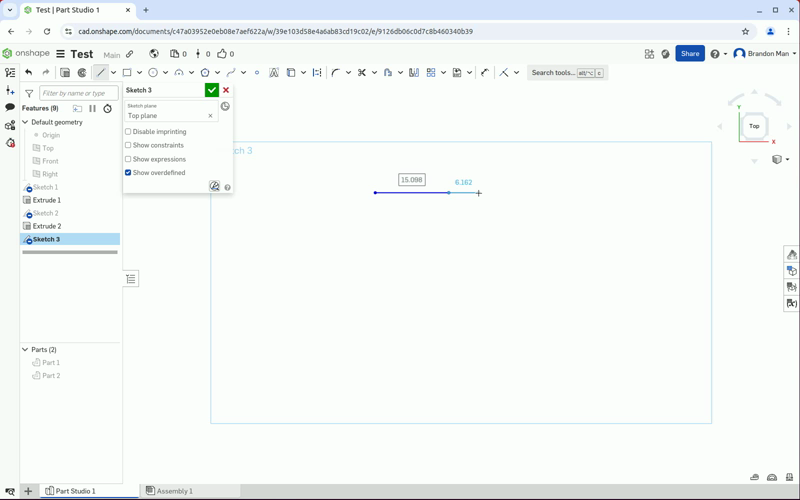
mouse_move(448, 219)
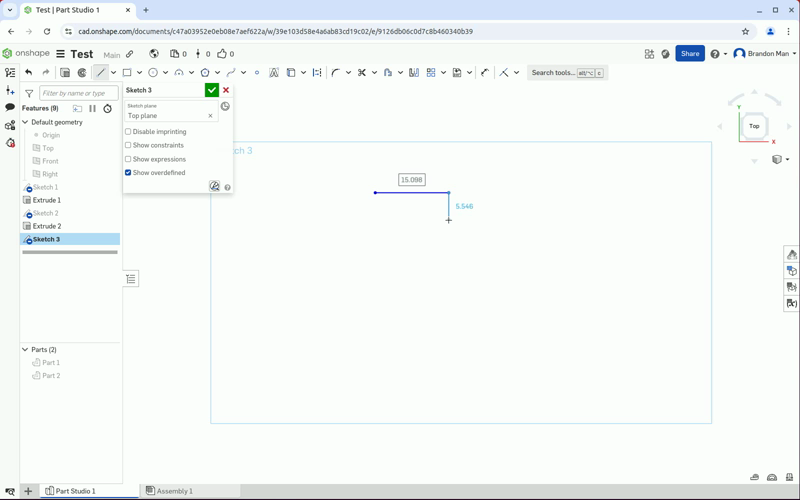
click(448, 219)
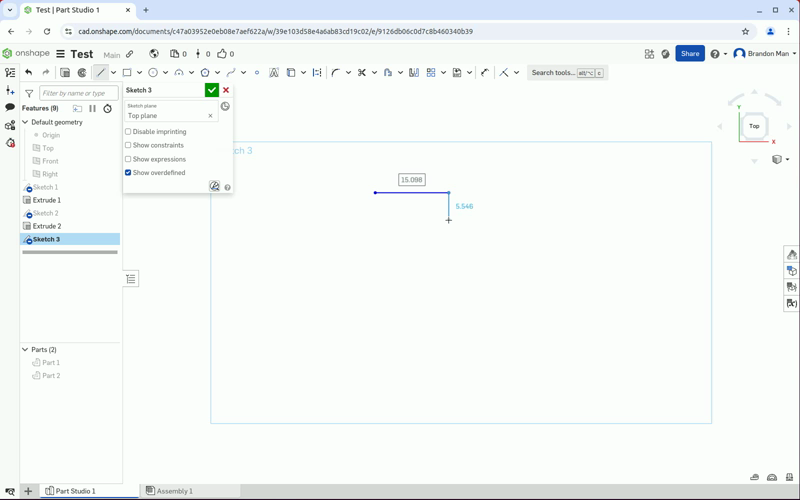
key_up(shift)
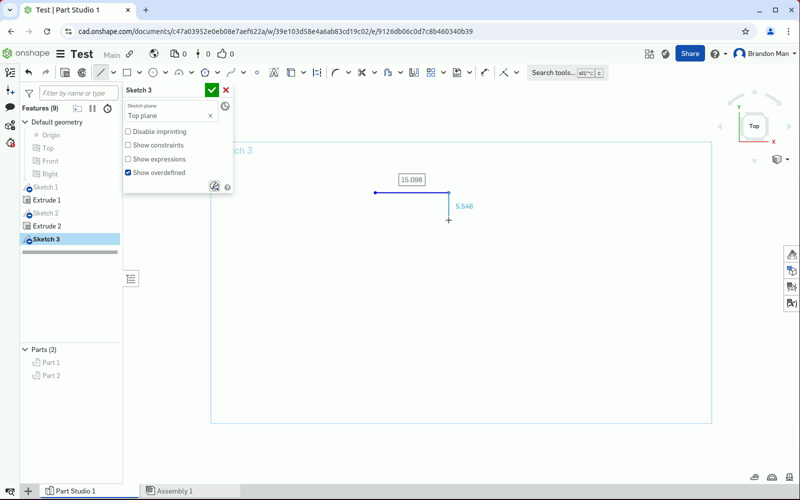
key_down(shift)
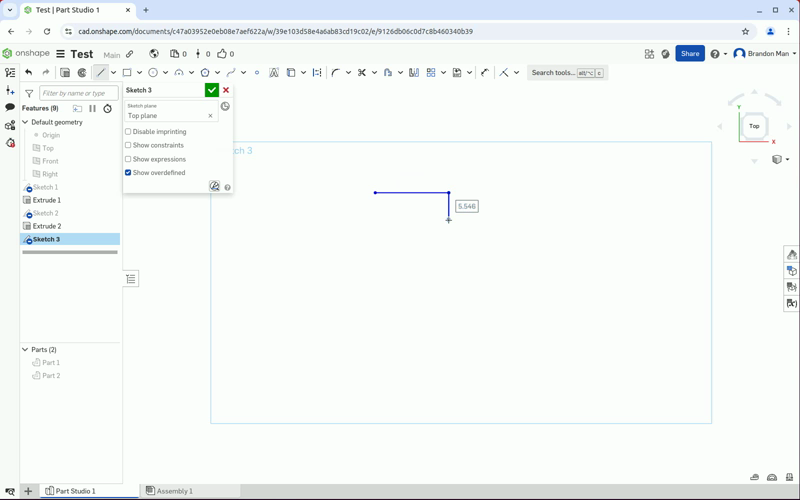
mouse_move(478, 219)
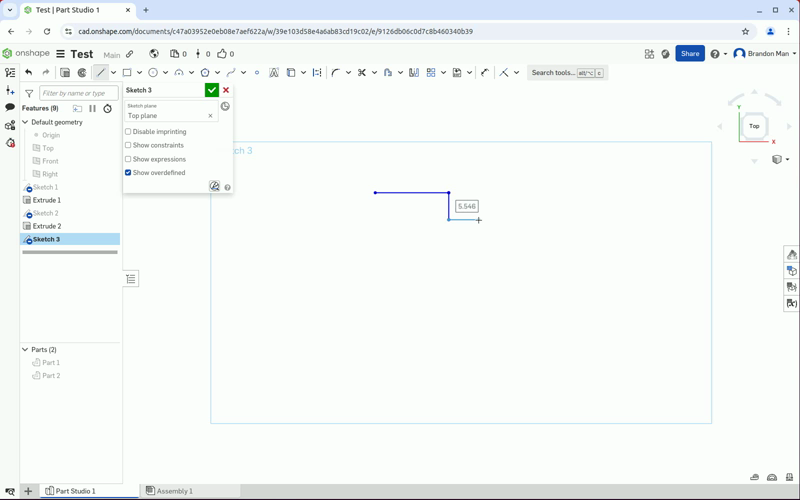
mouse_move(472, 219)
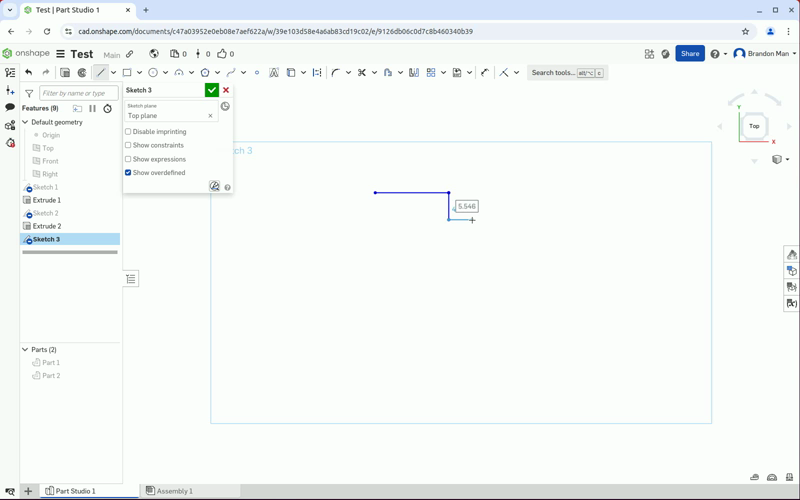
click(472, 219)
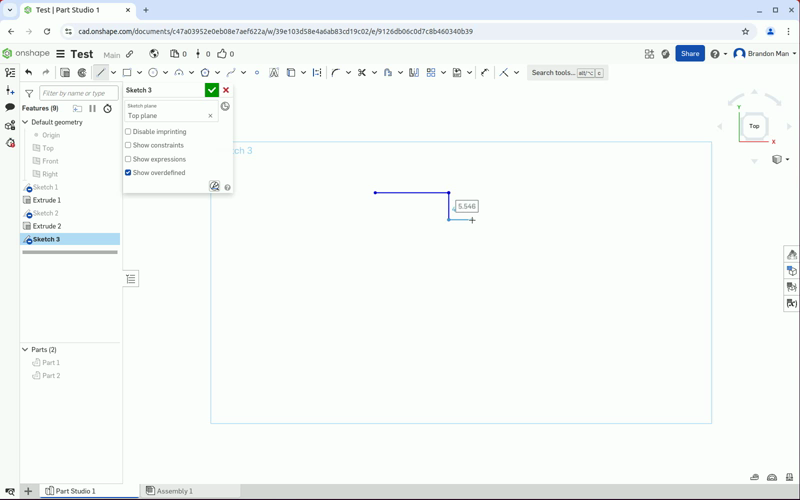
key_up(shift)
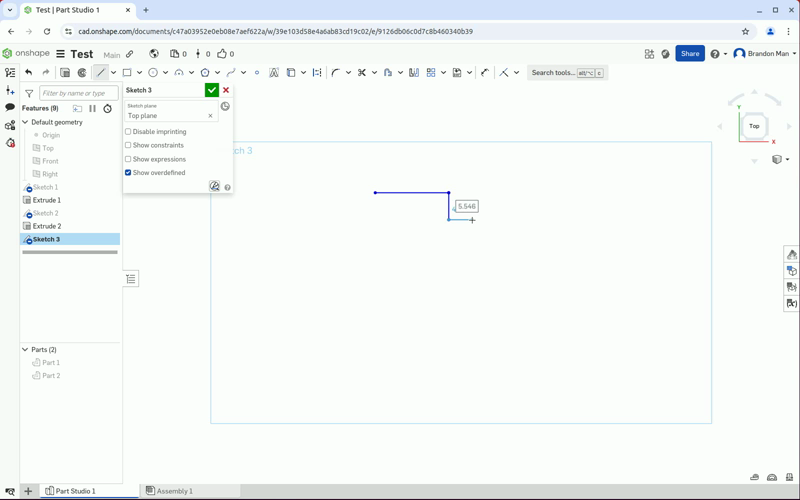
key_down(shift)
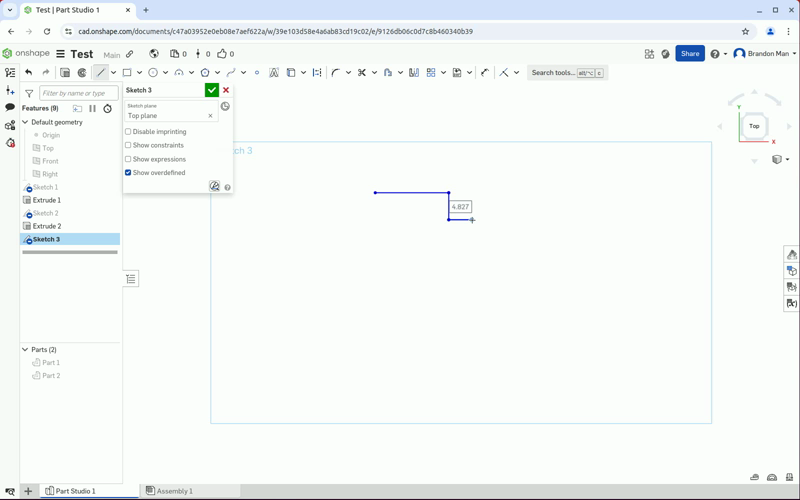
mouse_move(502, 219)
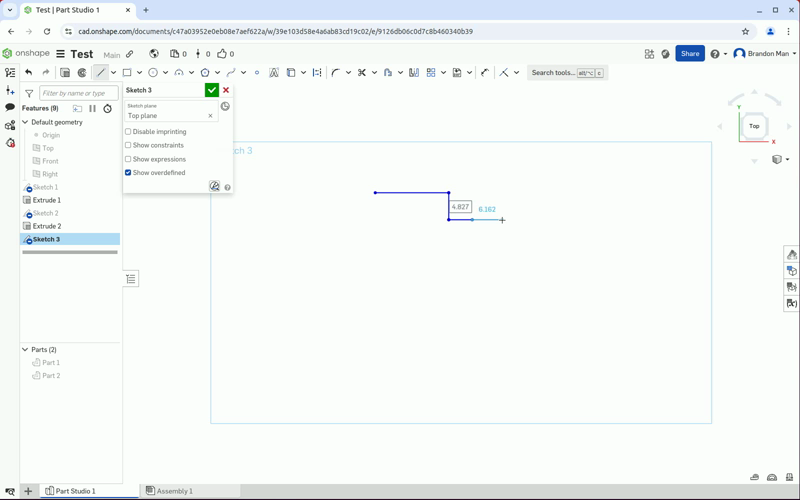
mouse_move(472, 192)
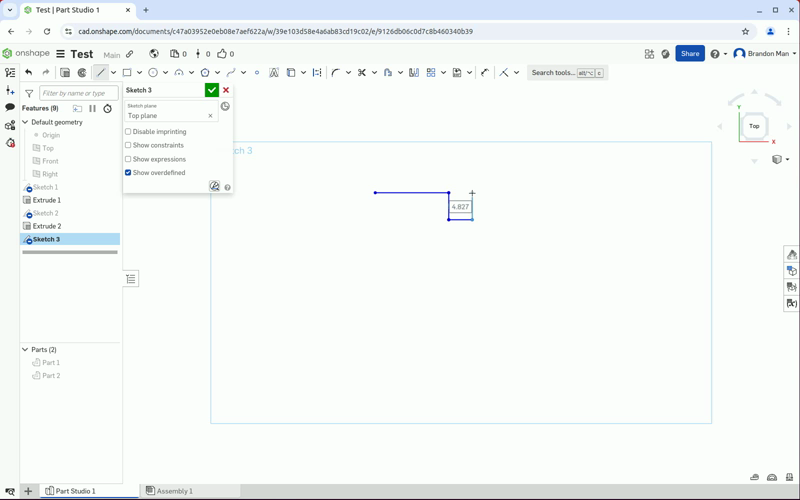
click(472, 192)
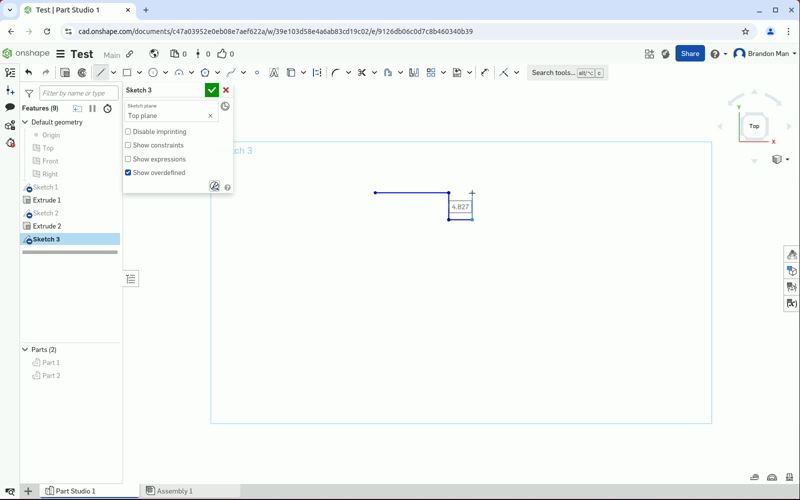
key_up(shift)
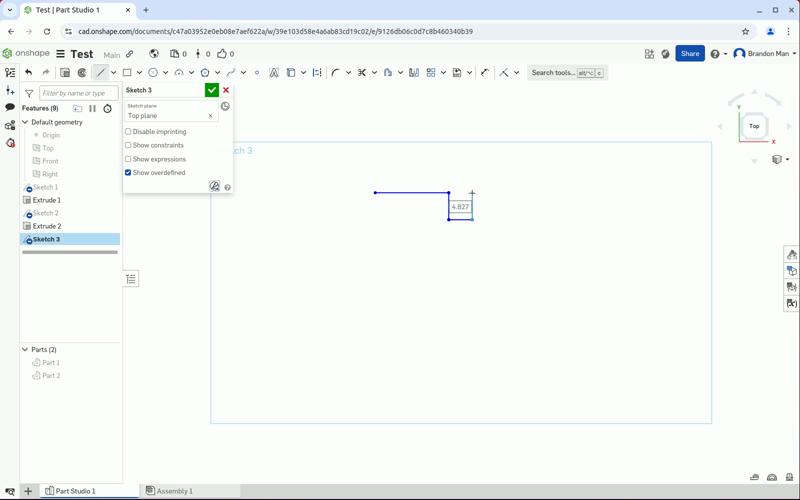
key_down(shift)
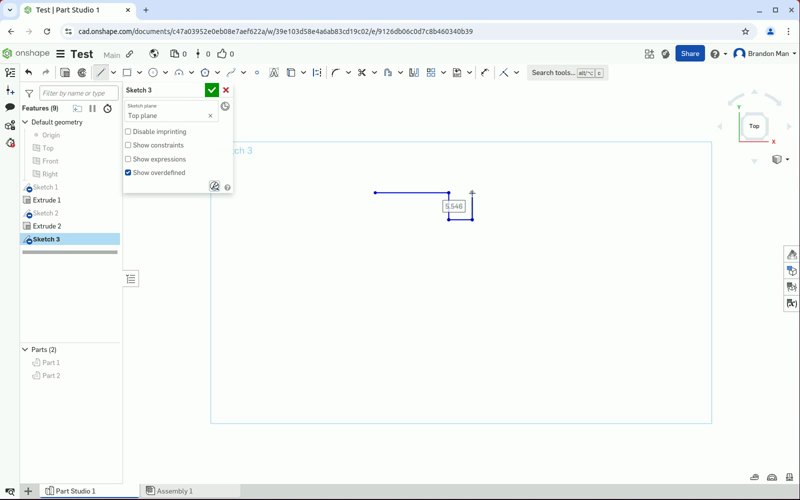
mouse_move(545, 192)
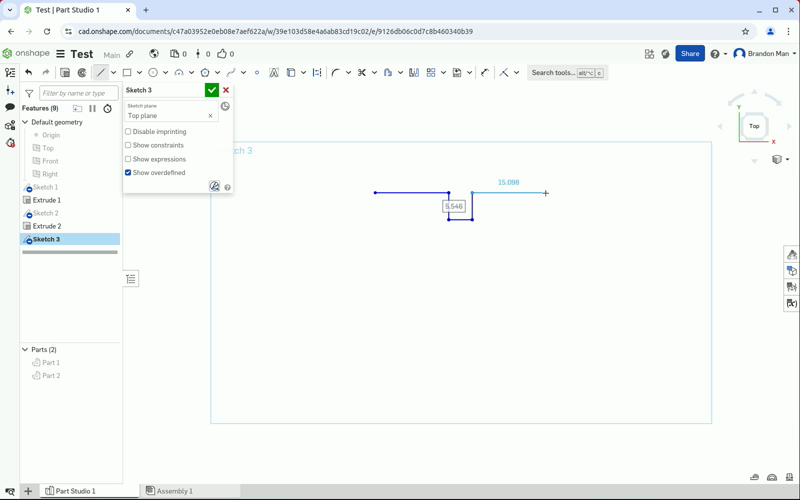
click(545, 192)
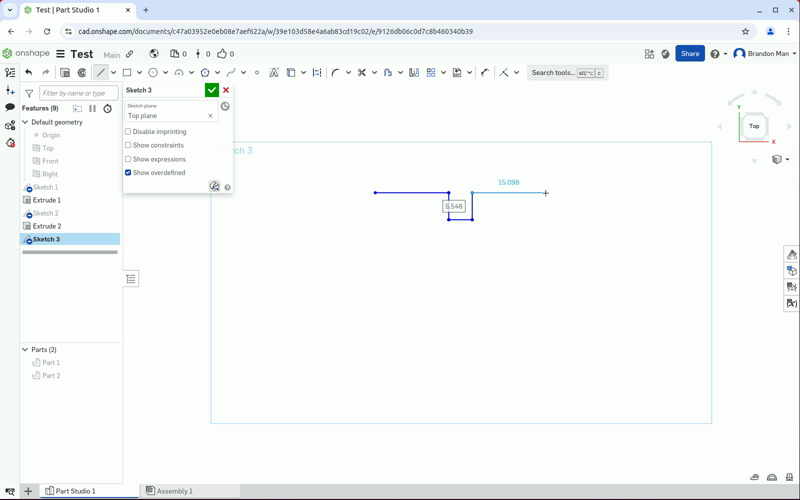
key_up(shift)
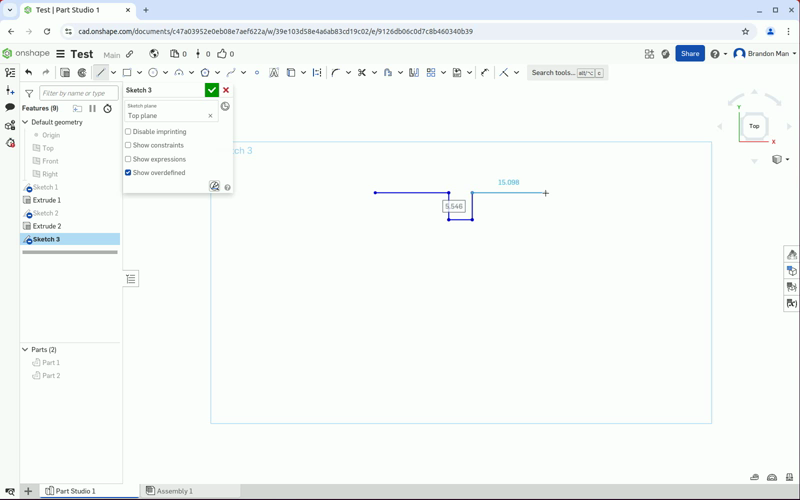
key(esc)
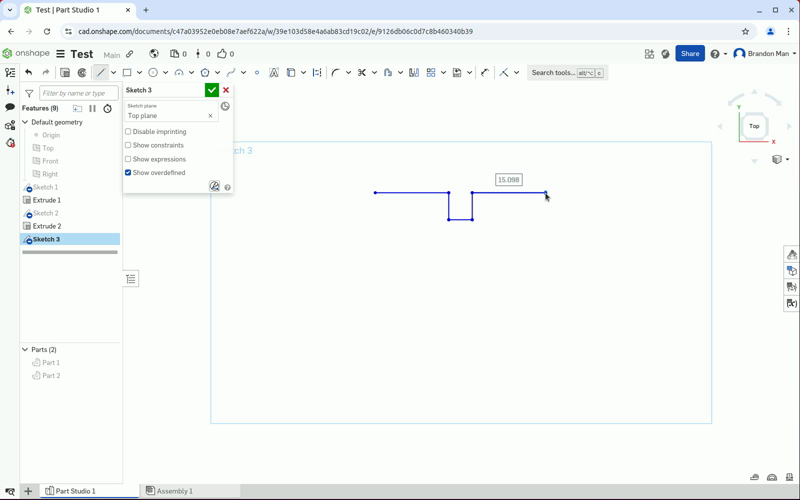
key(a)
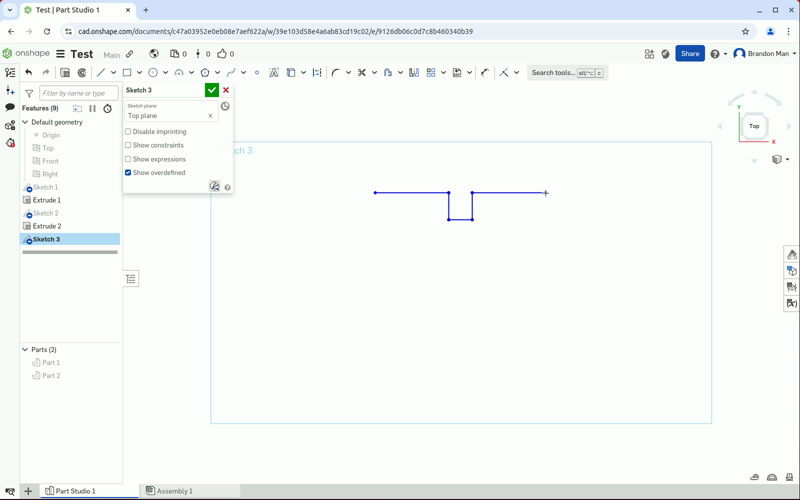
mouse_move(545, 192)
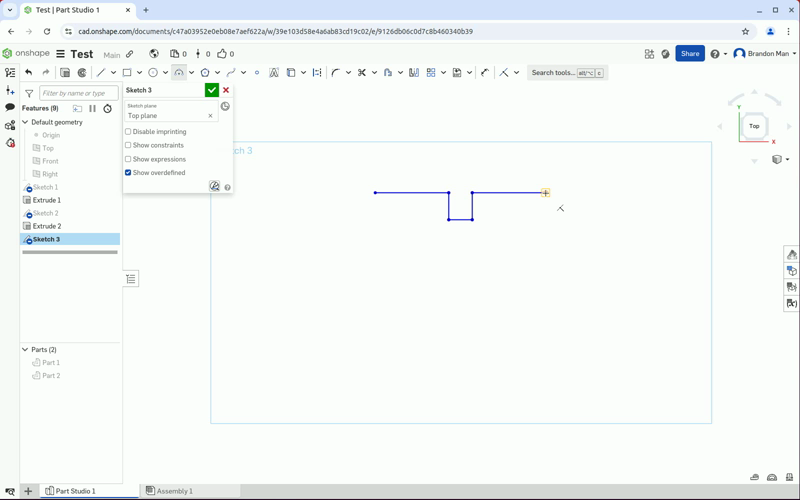
click(545, 192)
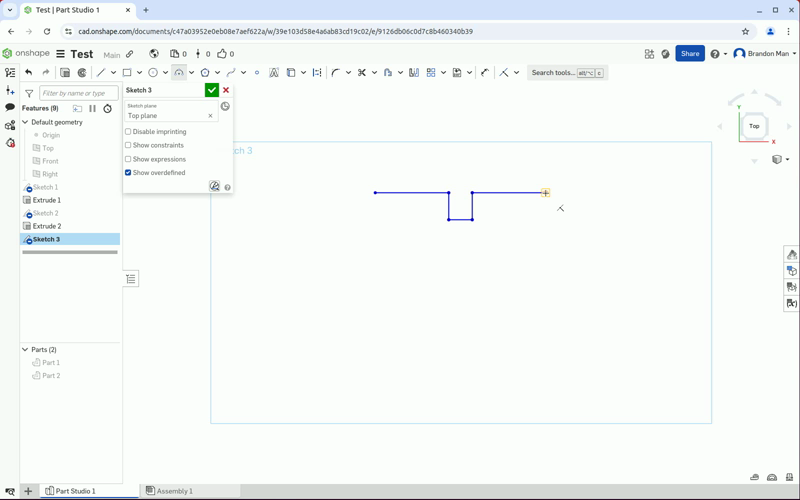
key_down(shift)
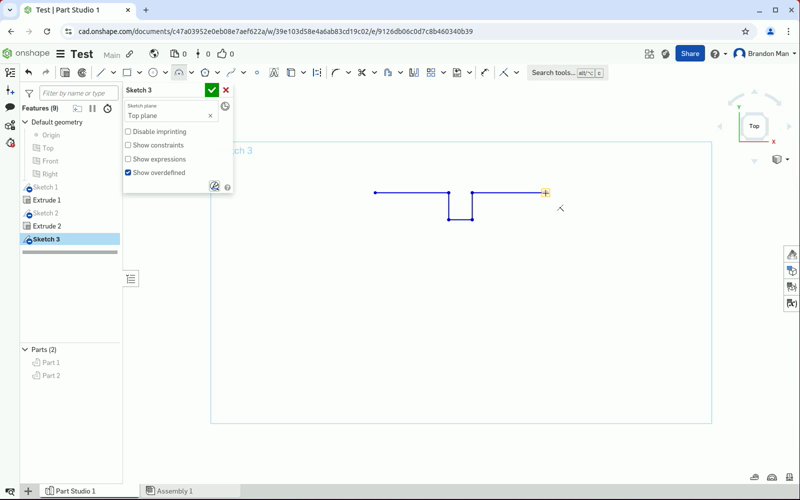
mouse_move(545, 170)
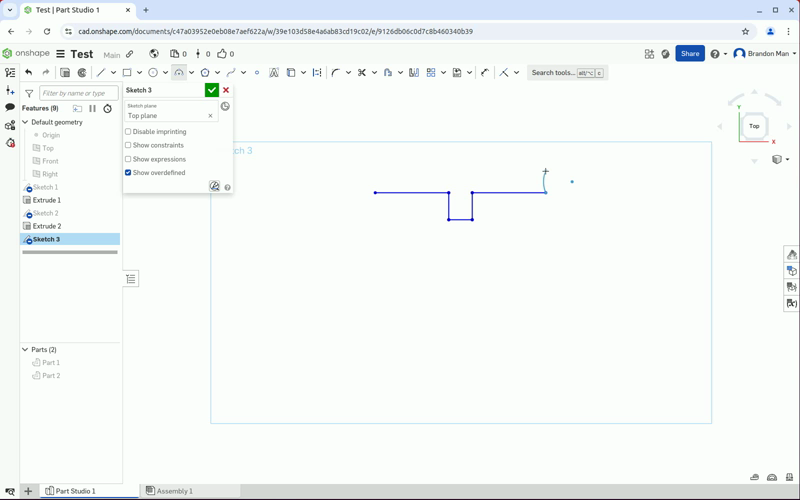
click(545, 170)
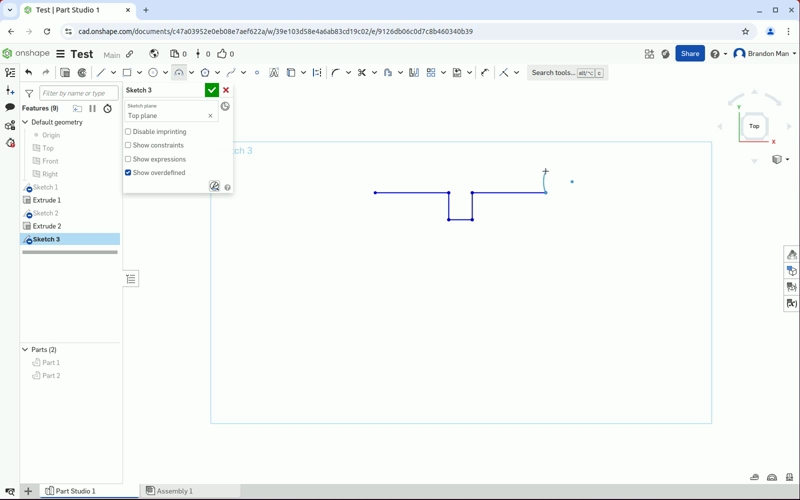
mouse_move(542, 181)
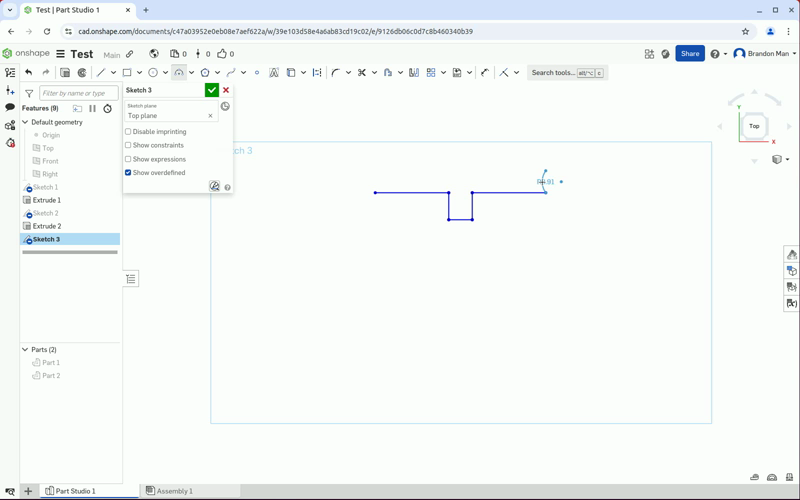
click(542, 181)
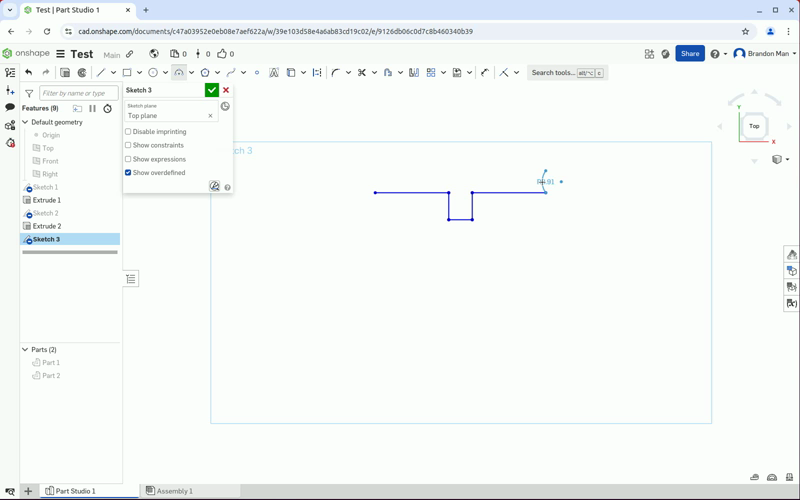
key_up(shift)
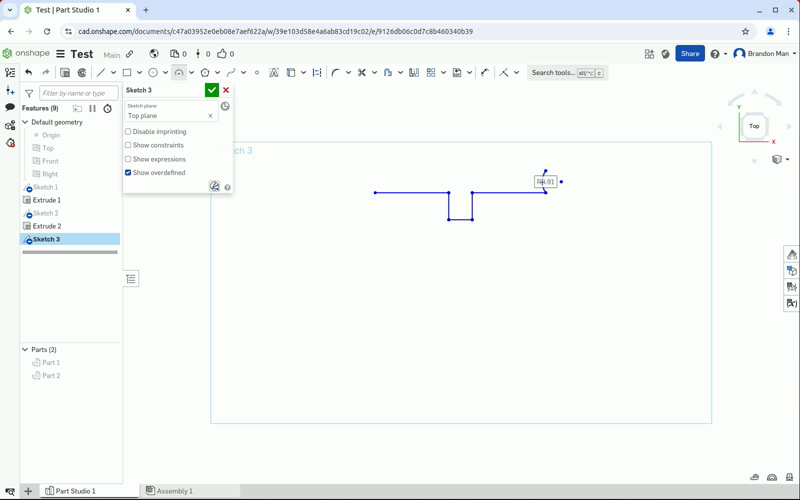
key(esc)
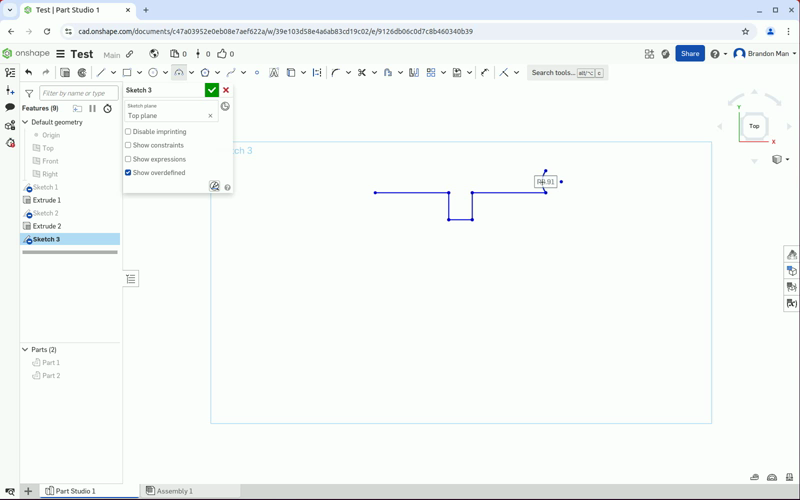
key(l)
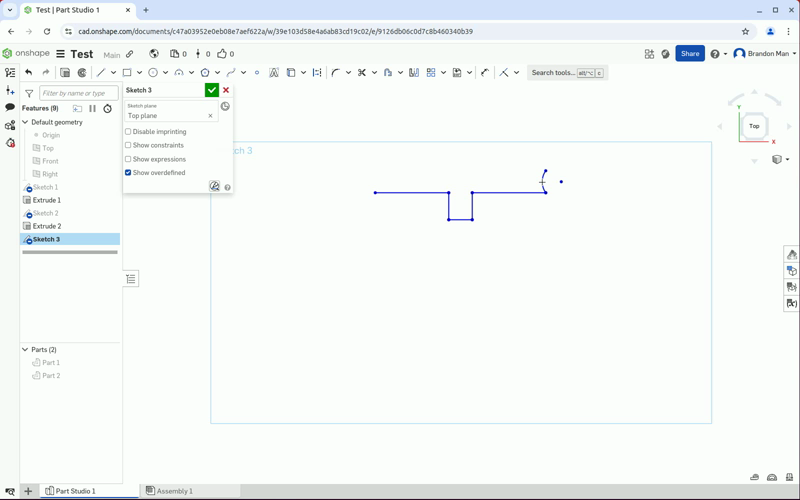
mouse_move(545, 170)
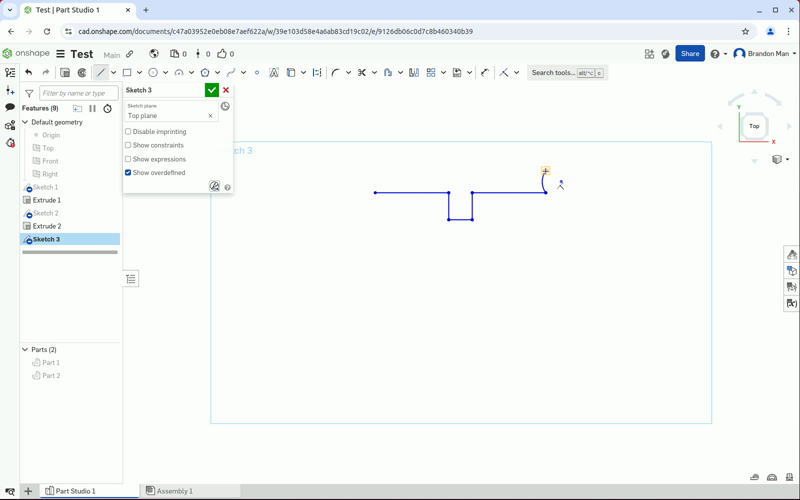
click(545, 170)
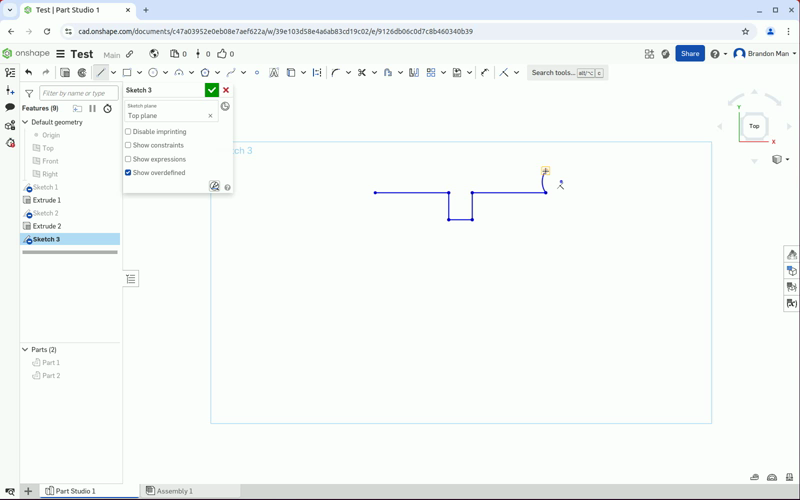
key_down(shift)
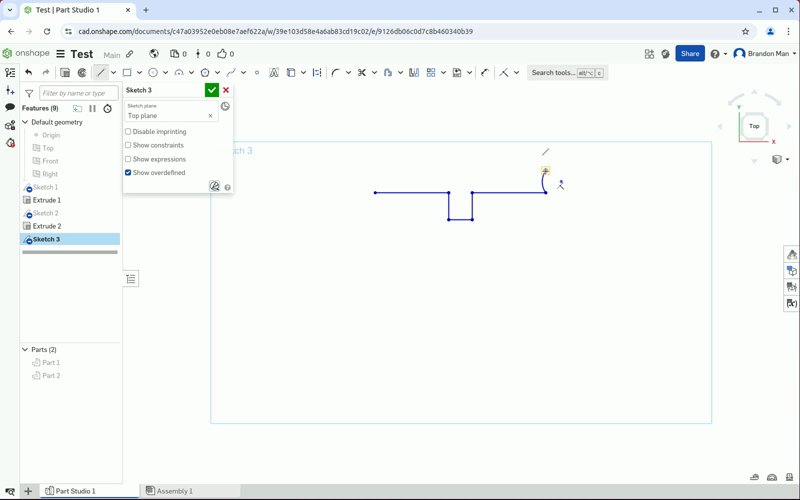
mouse_move(375, 170)
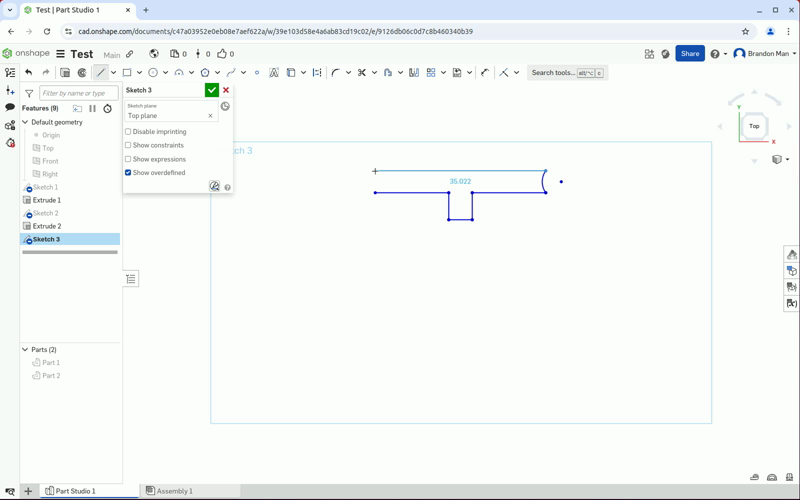
click(375, 170)
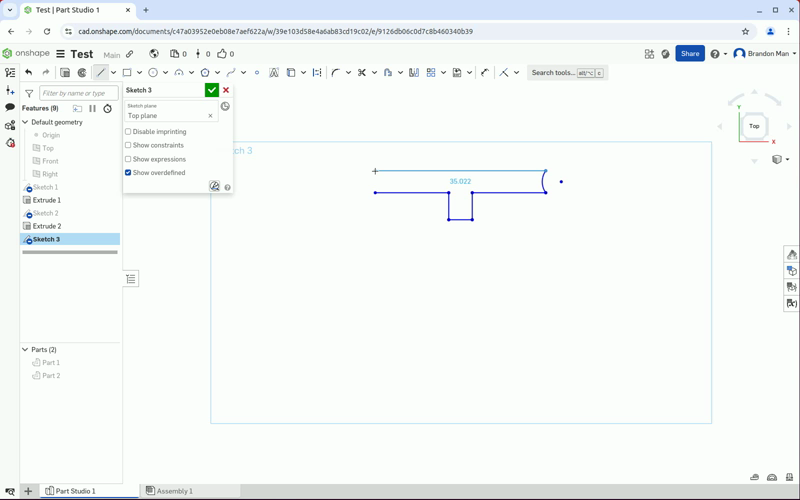
key_up(shift)
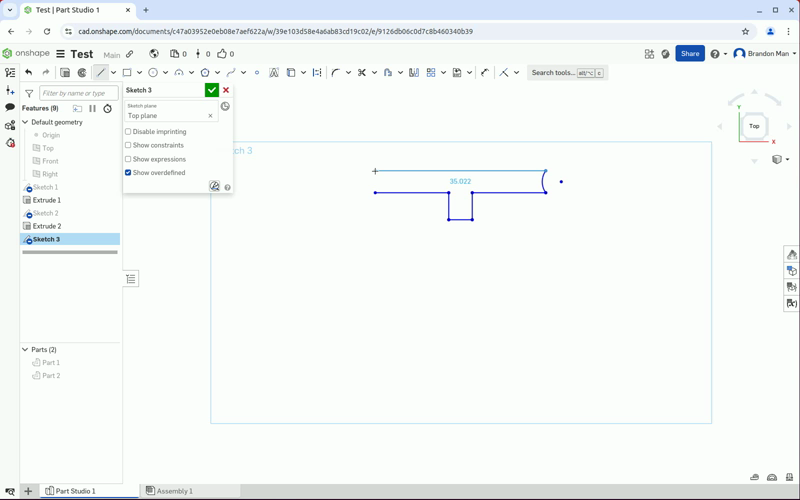
key(esc)
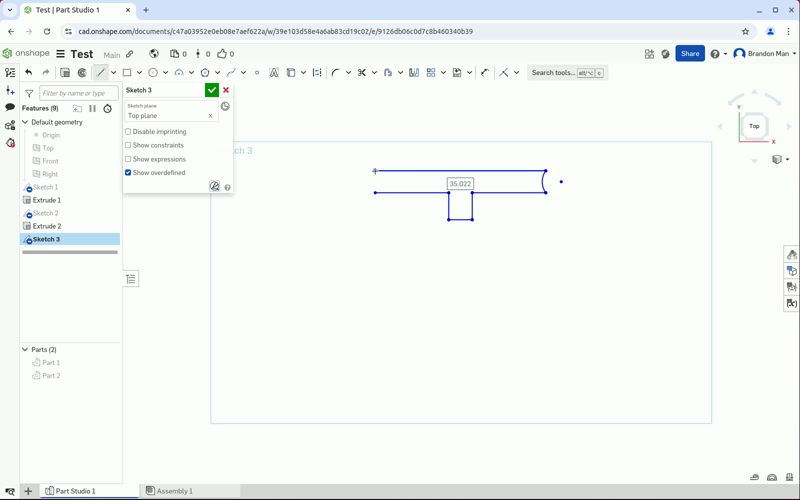
key(a)
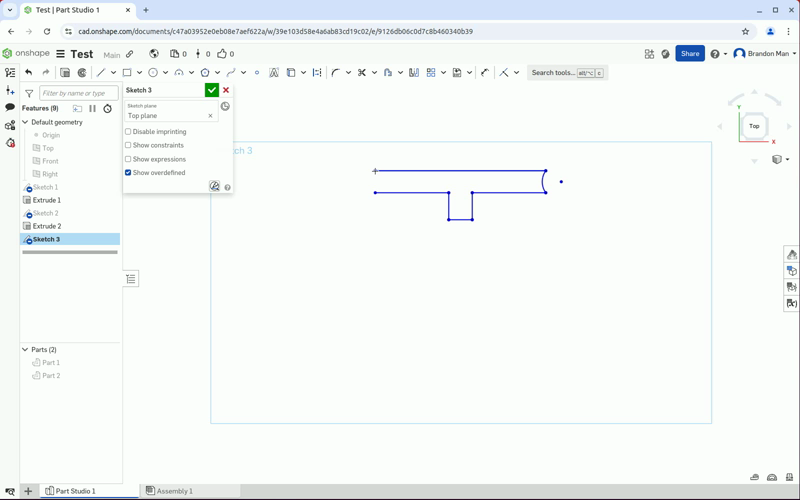
mouse_move(375, 170)
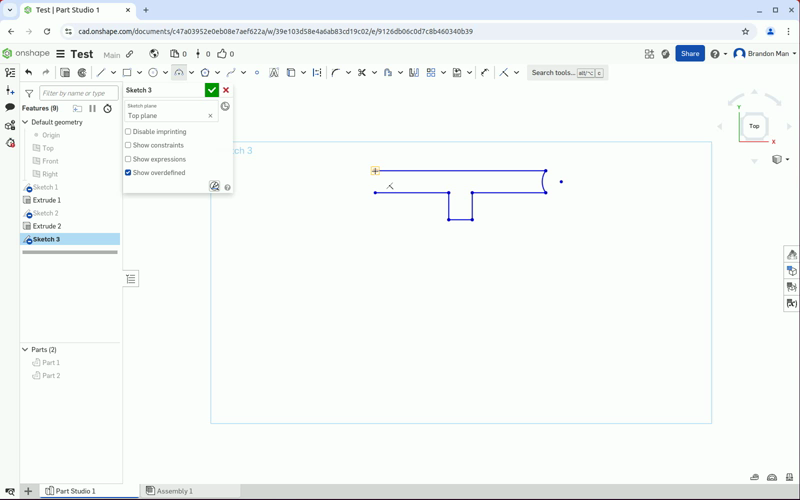
click(375, 170)
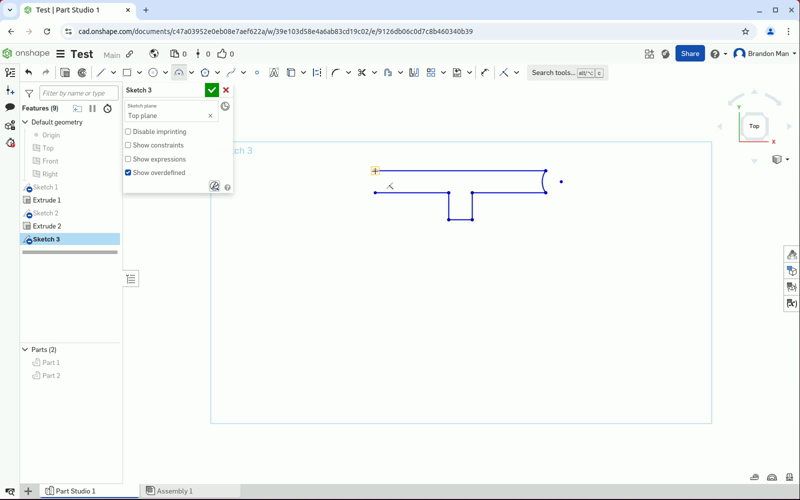
mouse_move(375, 192)
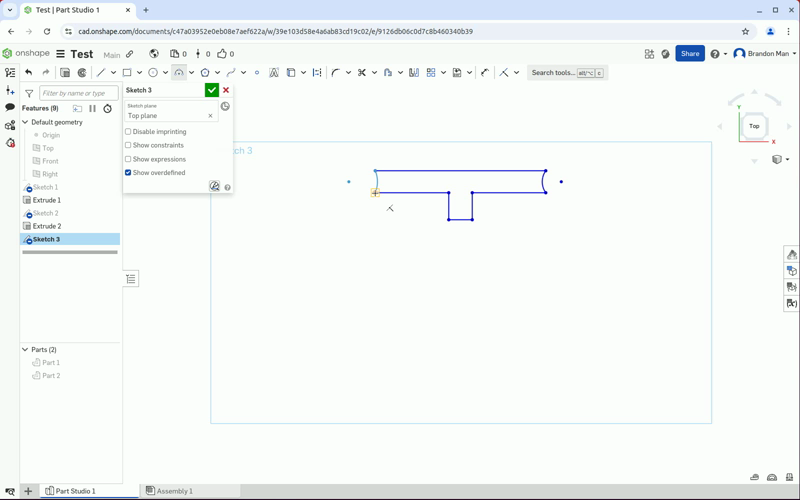
click(375, 192)
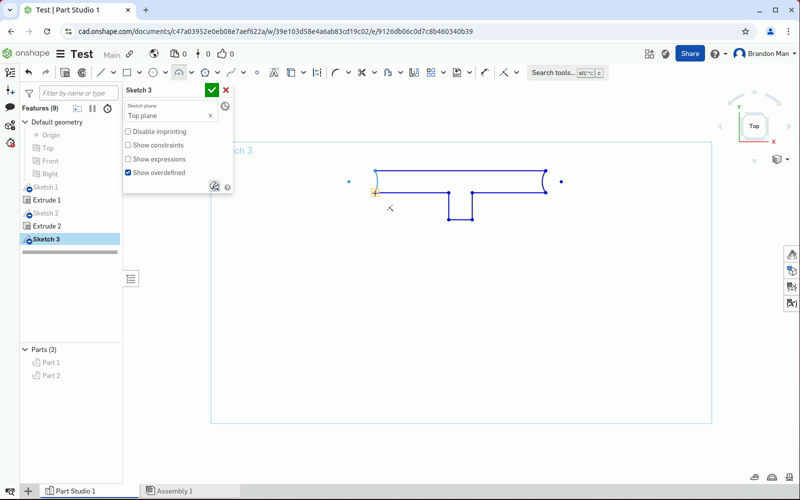
key_down(shift)
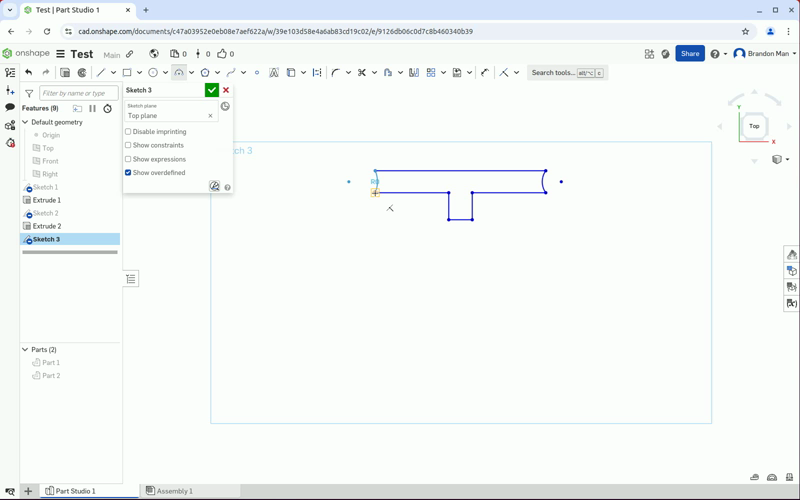
mouse_move(378, 181)
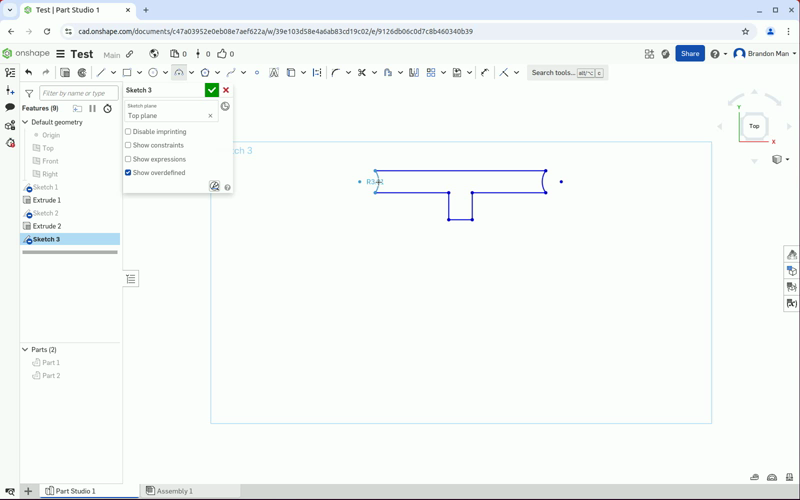
click(378, 181)
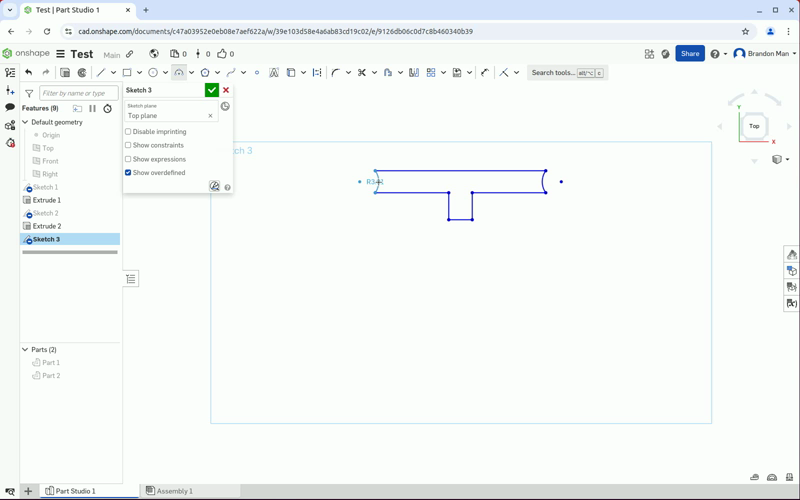
key_up(shift)
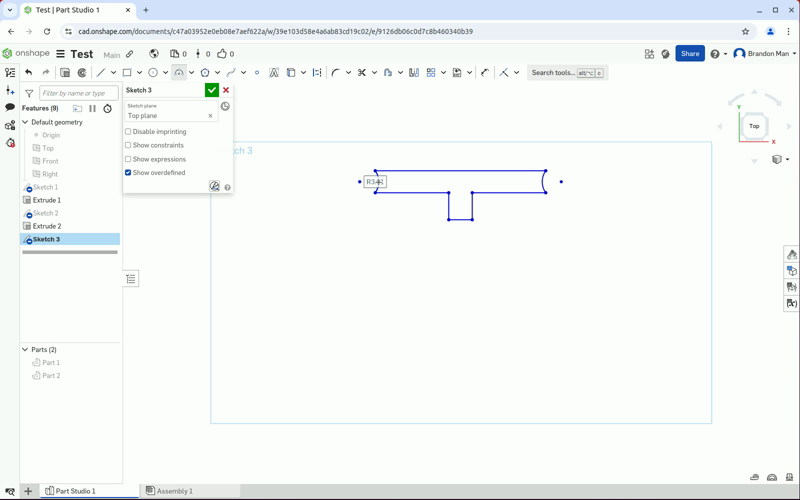
key(esc)
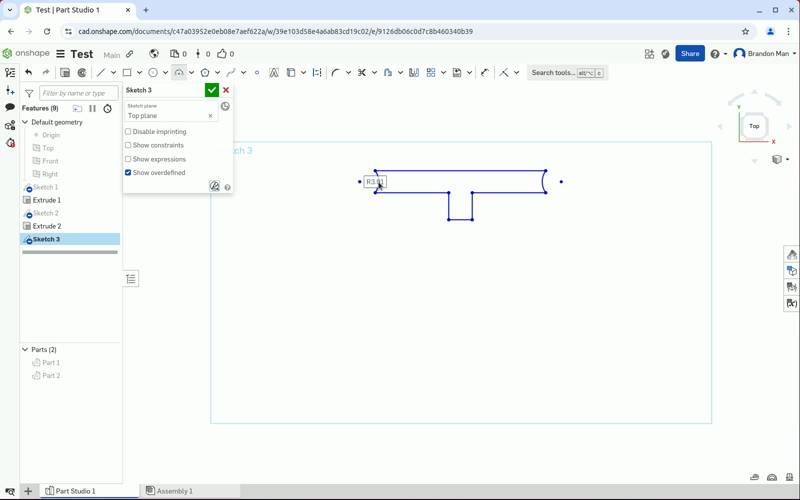
mouse_move(467, 198)
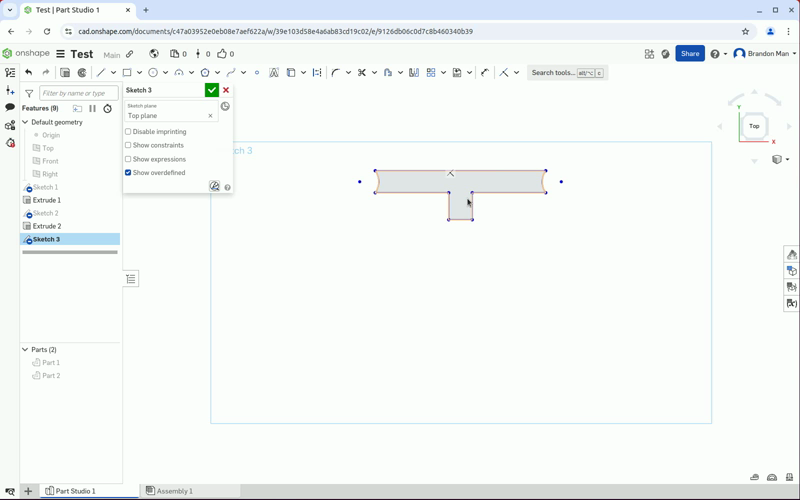
click(467, 198)
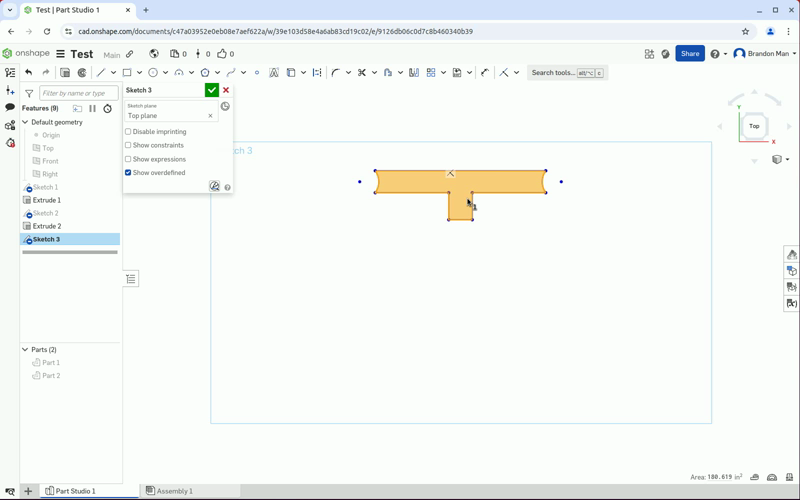
mouse_move(73, 352)
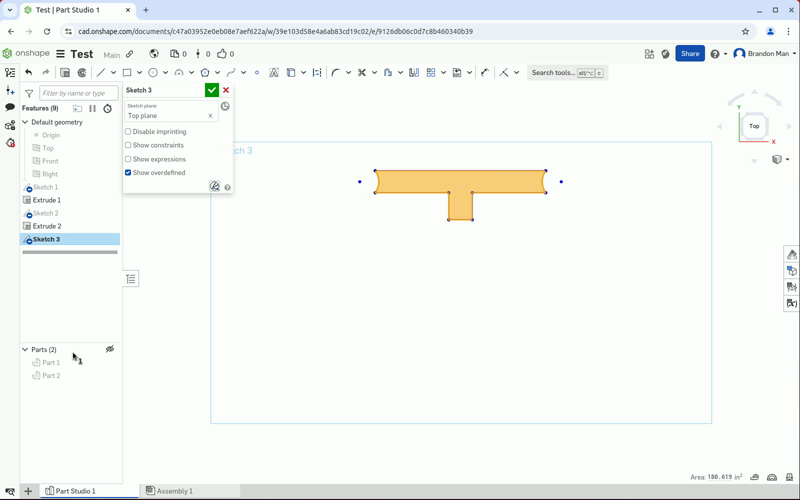
key(shift+y)
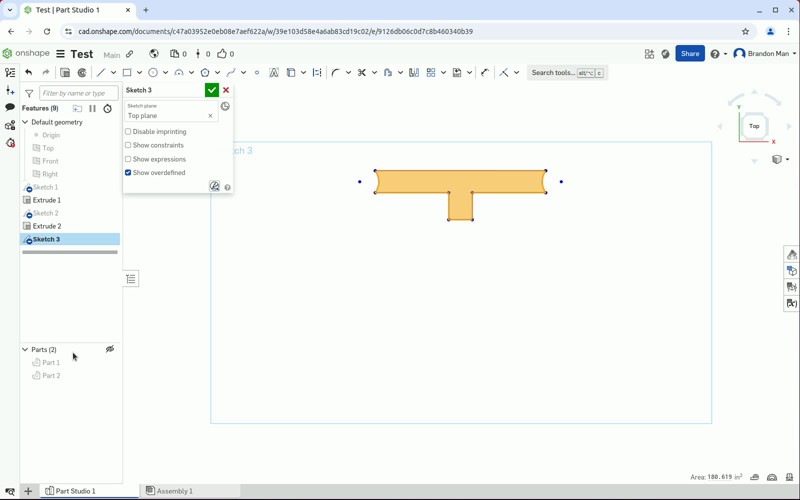
key(shift+e)
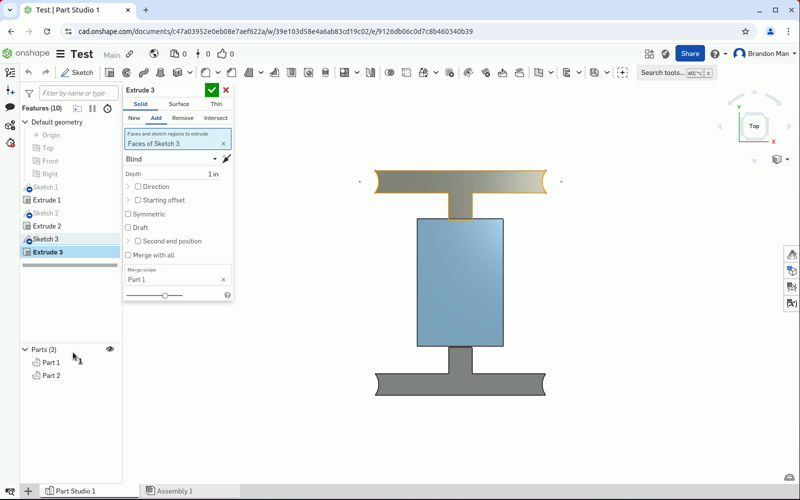
mouse_move(143, 106)
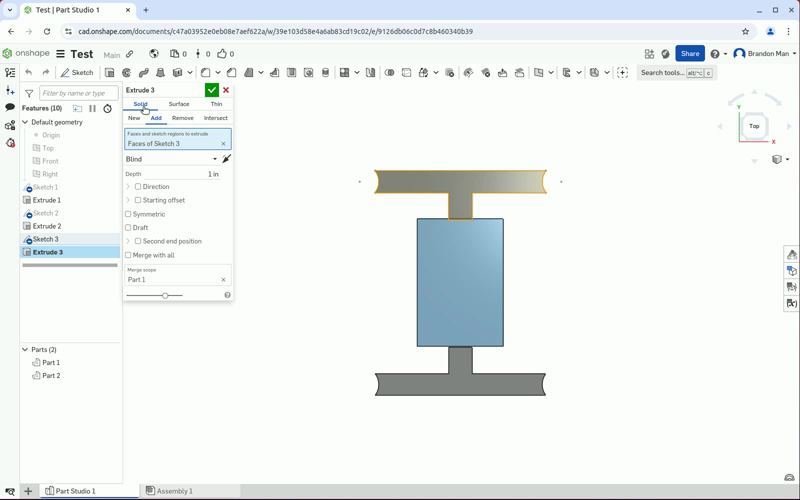
click(143, 106)
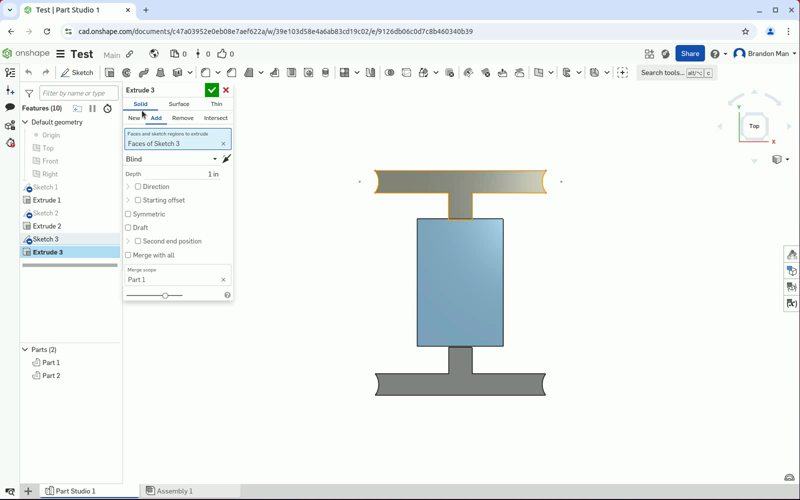
mouse_move(137, 120)
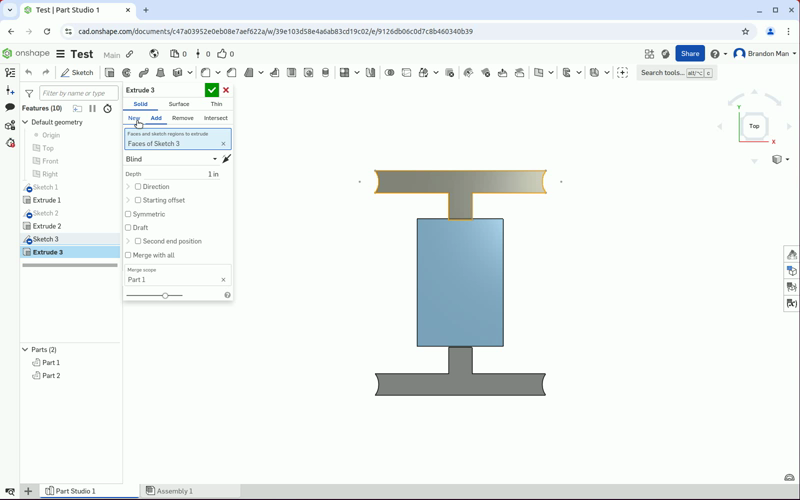
click(137, 120)
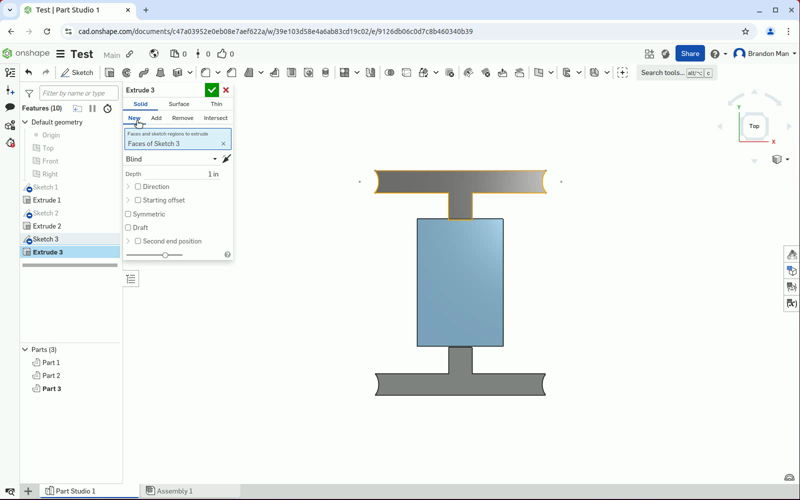
key(tab, 4)
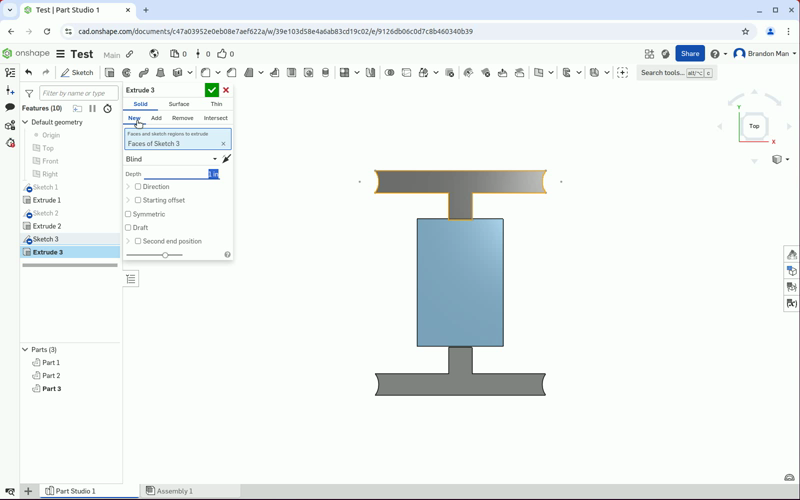
text(1.204)
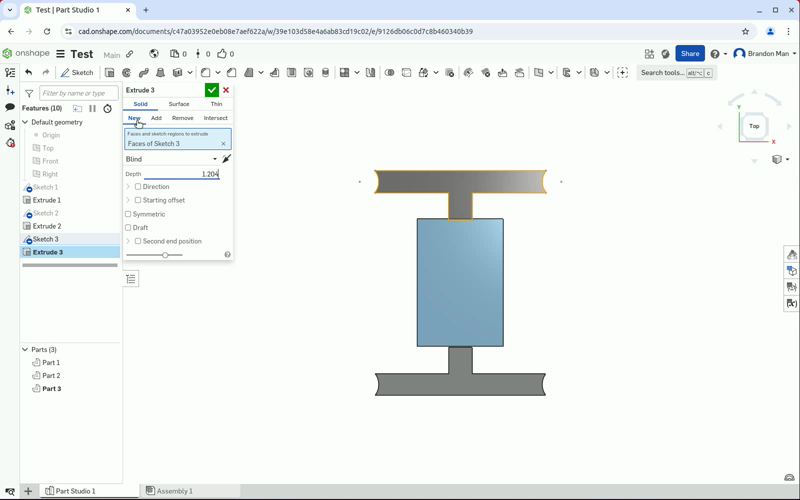
key(enter)
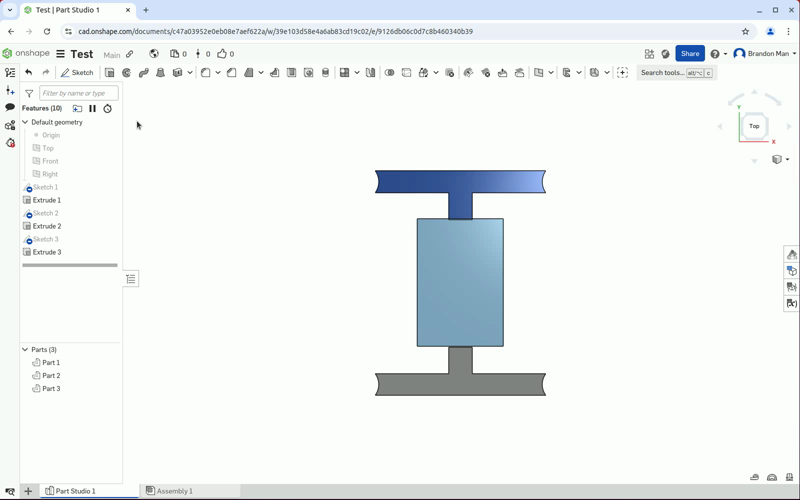
key(shift+h)
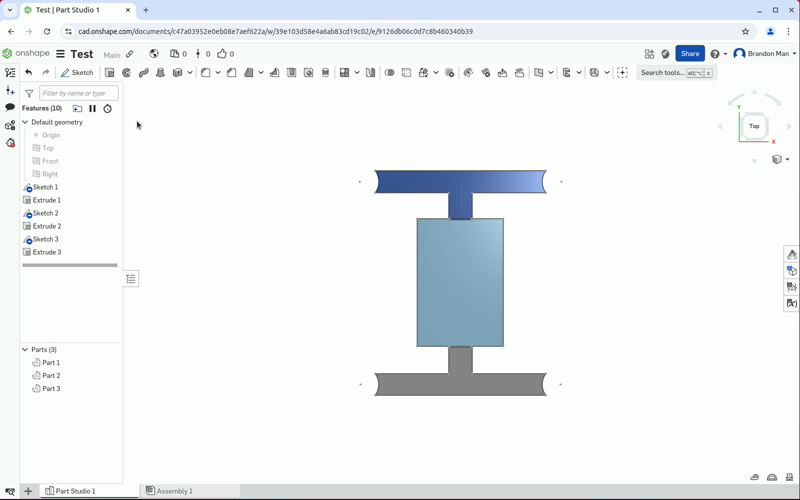
key(shift+h)
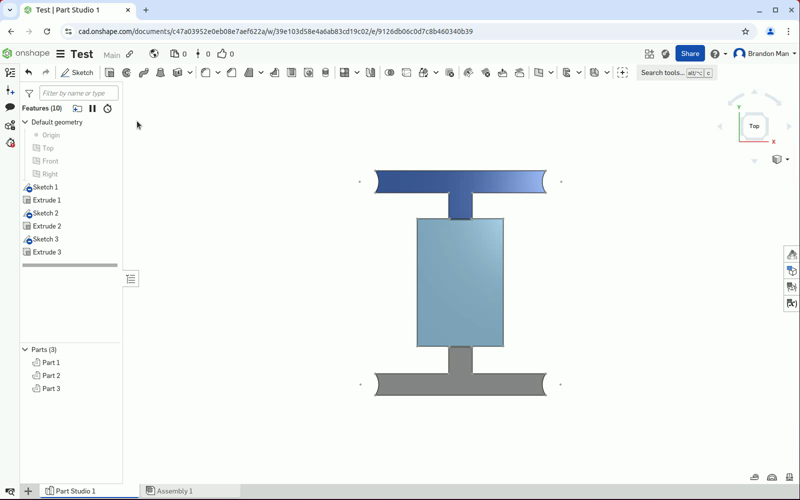
key(shift+7)
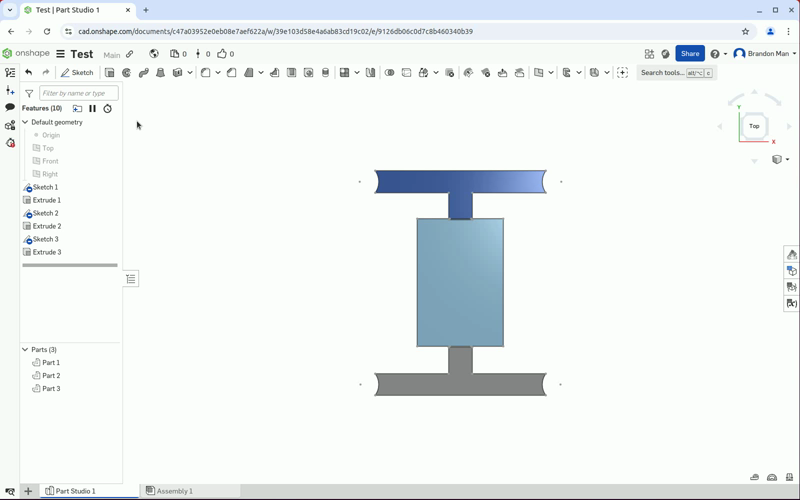
key(up, 3)
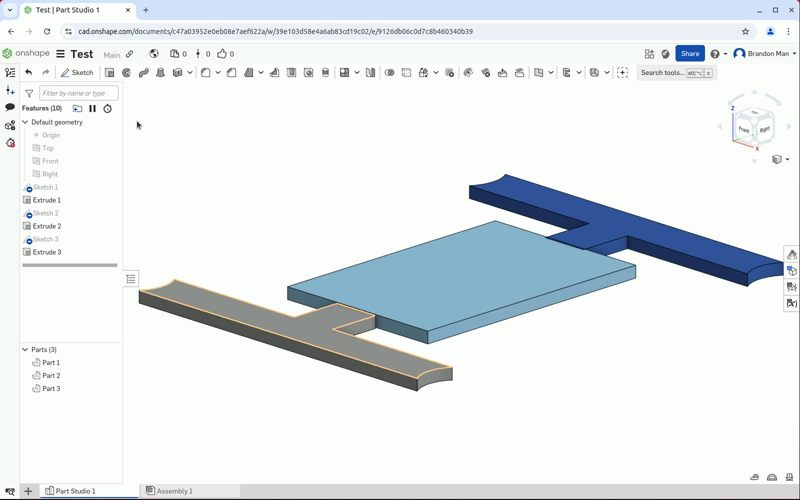
key(left, 3)
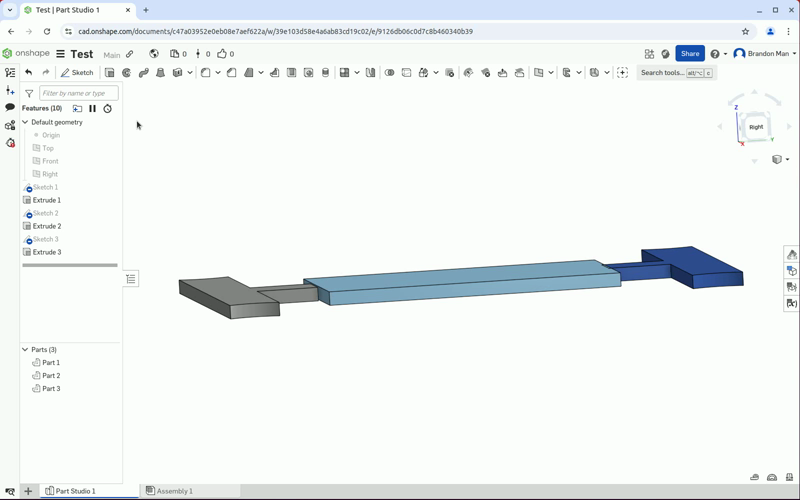
key(right, 3)
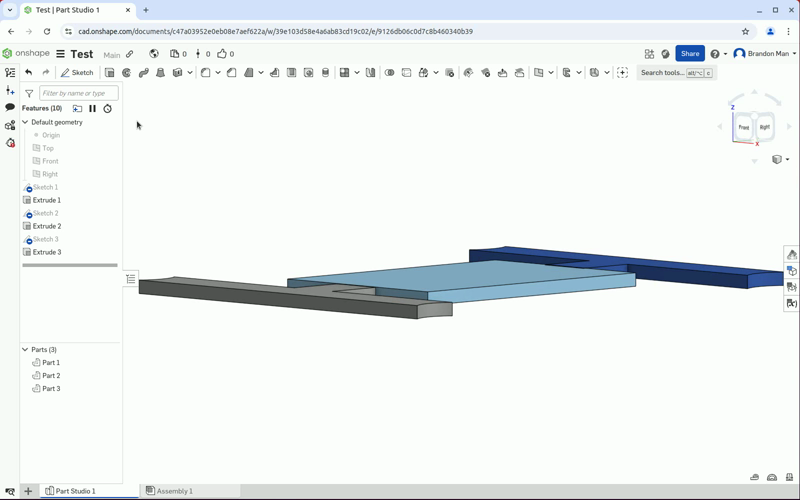
key(down, 3)
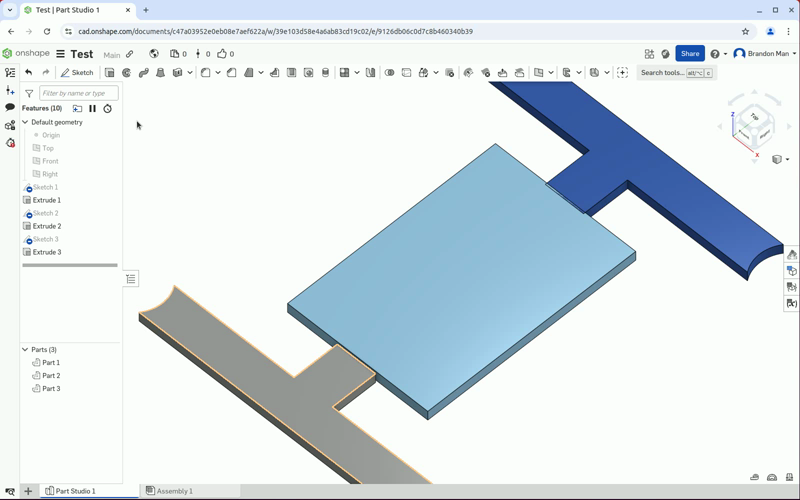
mouse_move(73, 189)
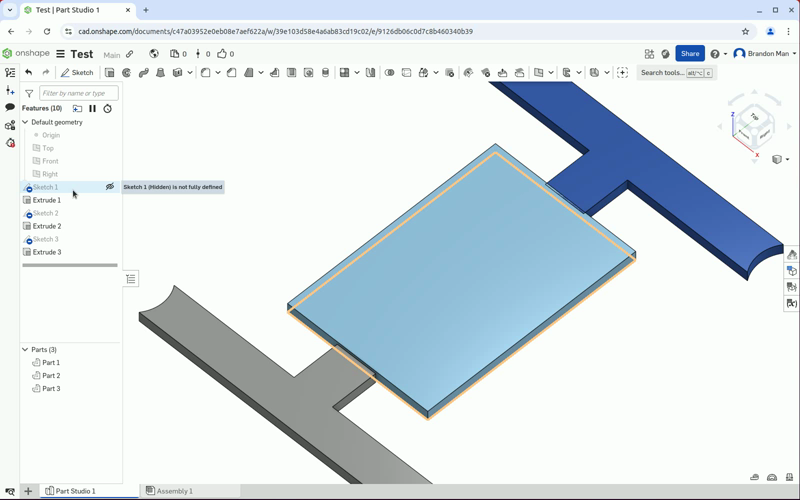
click(73, 189)